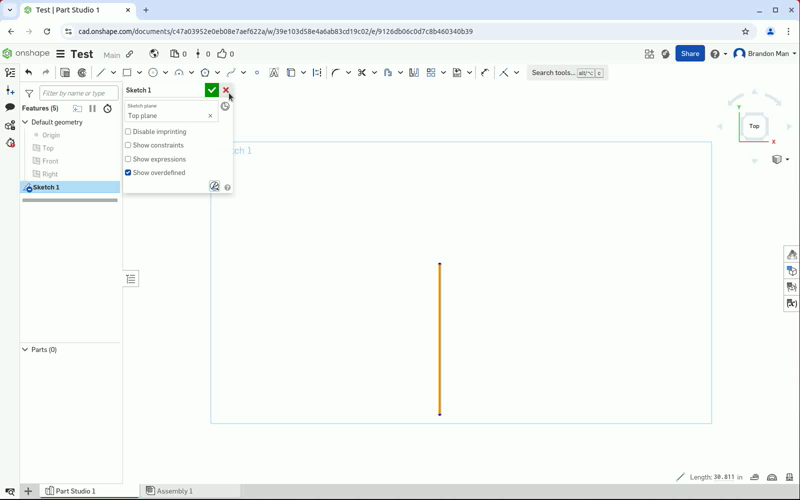
key(shift+h)
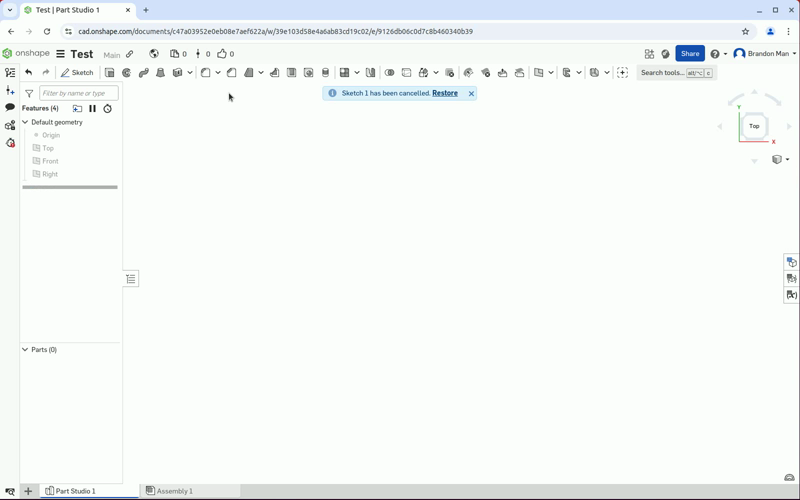
mouse_move(73, 352)
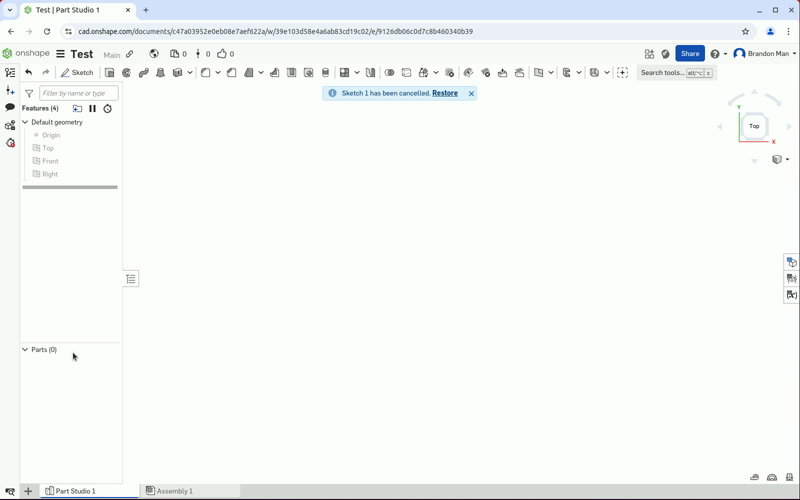
key(y)
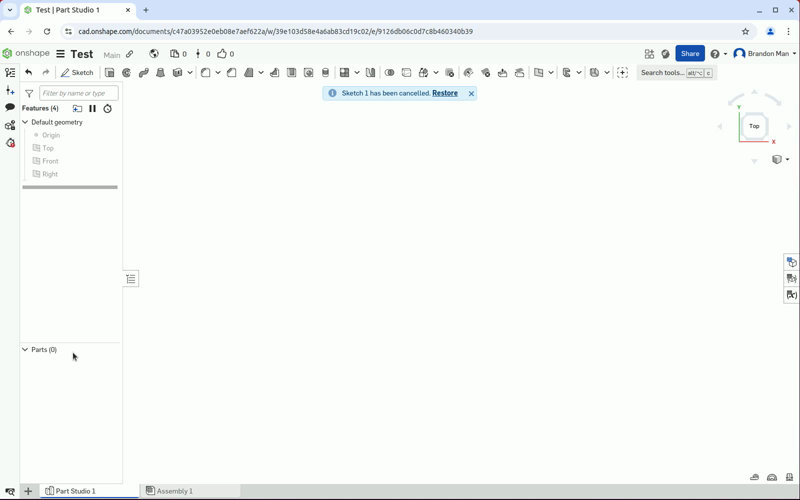
key(shift+p)
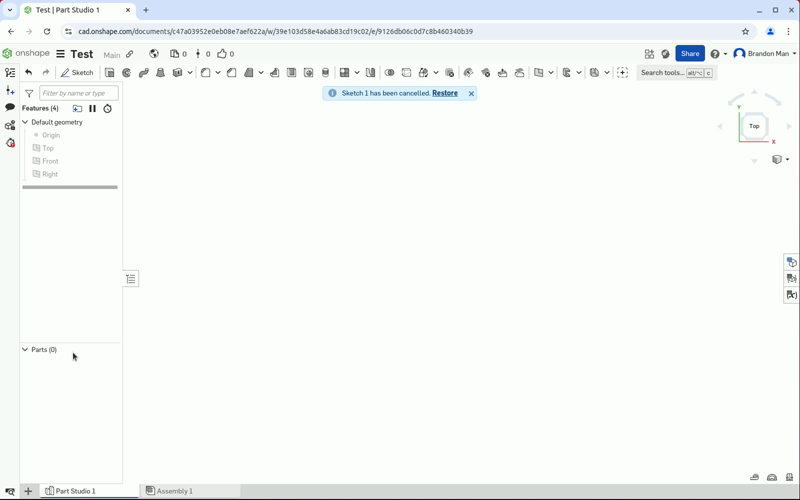
key(space)
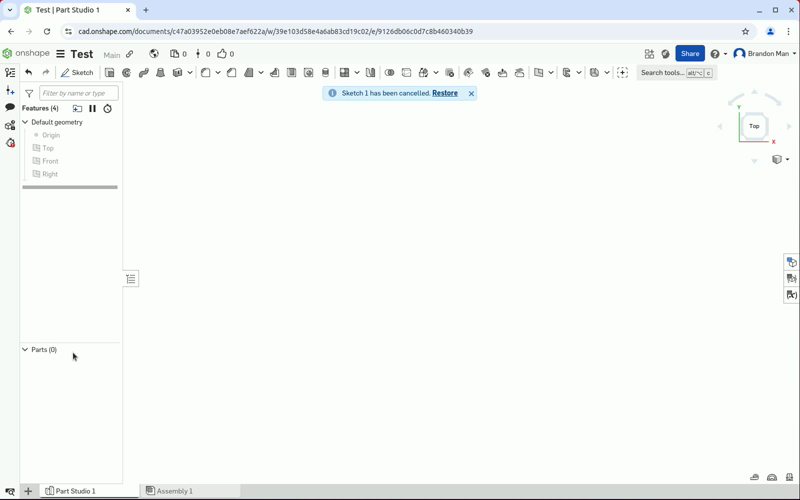
key_down(shift)
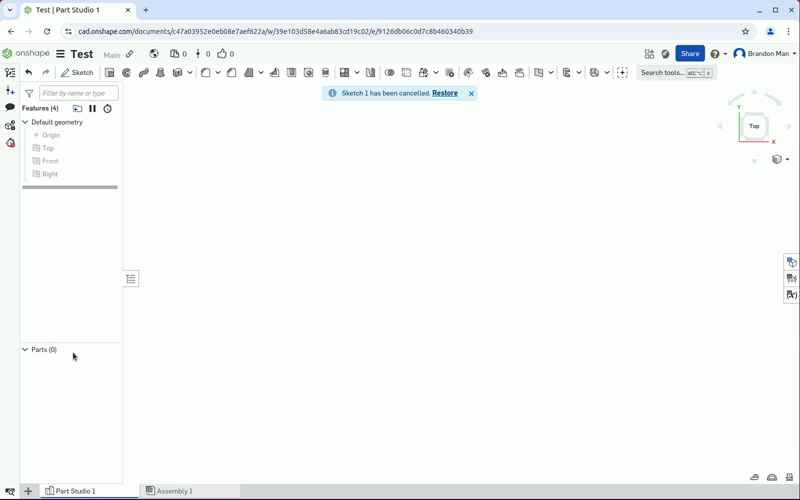
key(up)
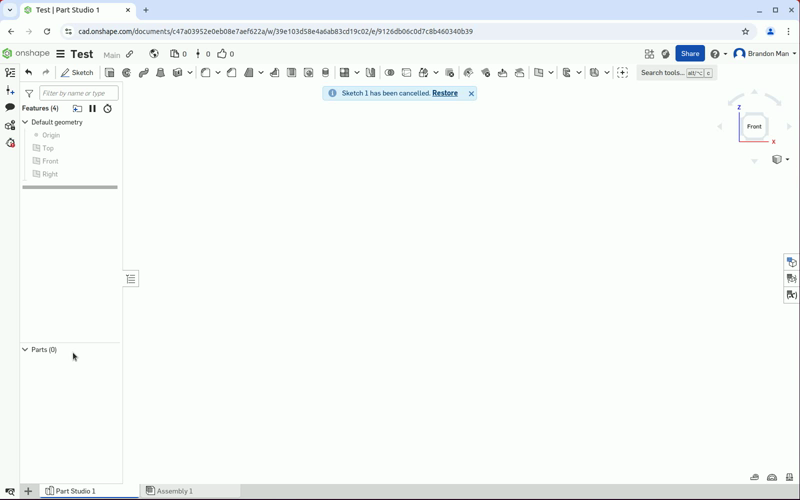
key_up(shift)
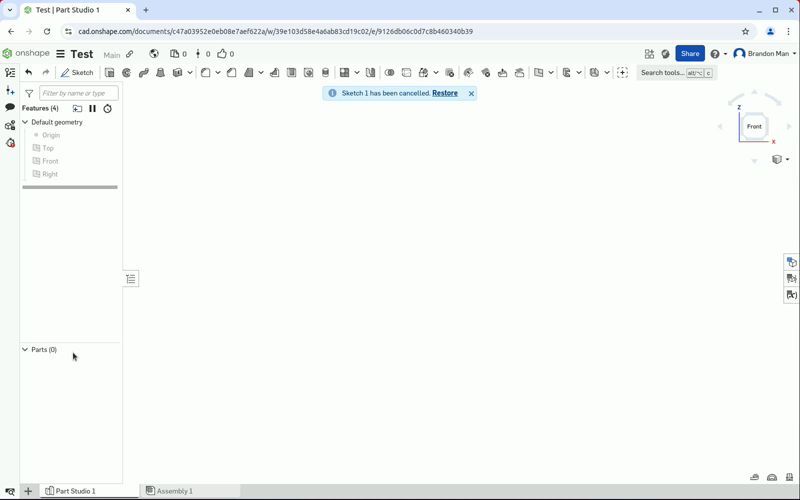
mouse_move(73, 352)
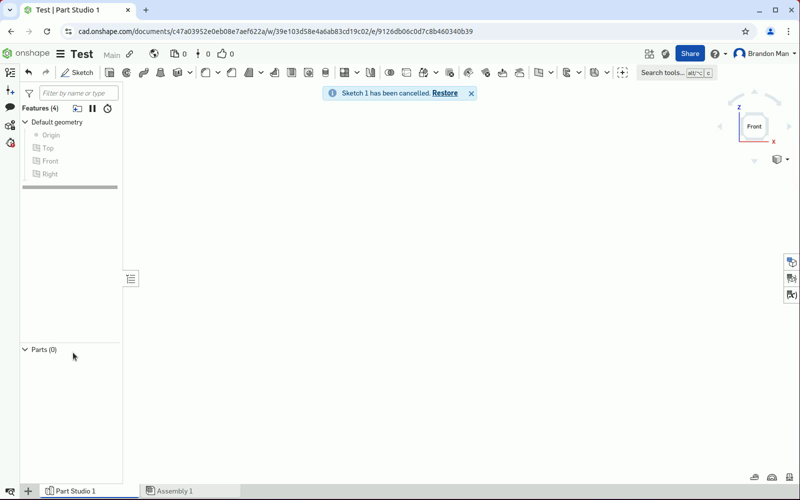
key(shift+y)
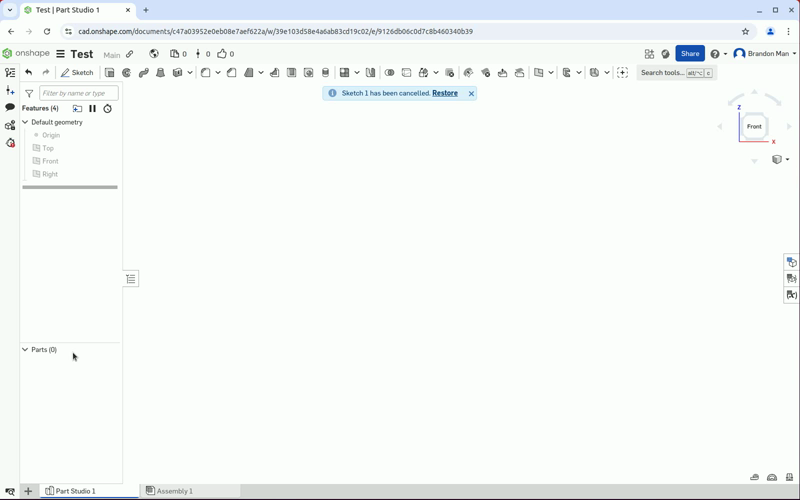
key(shift+s)
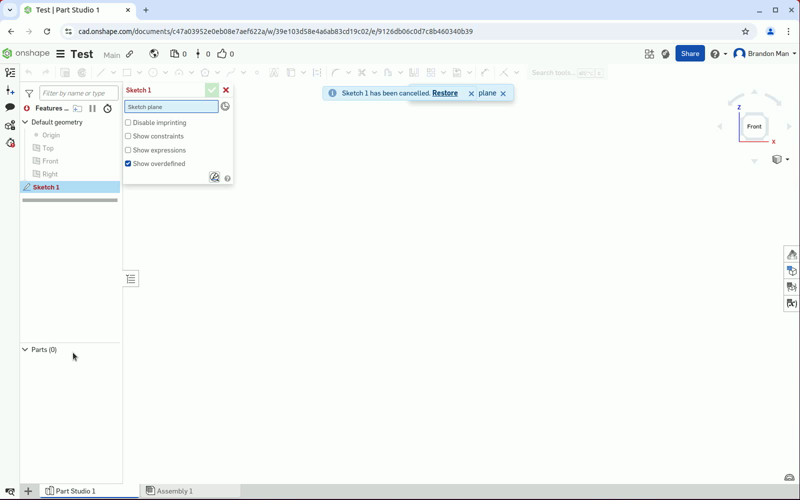
mouse_move(73, 163)
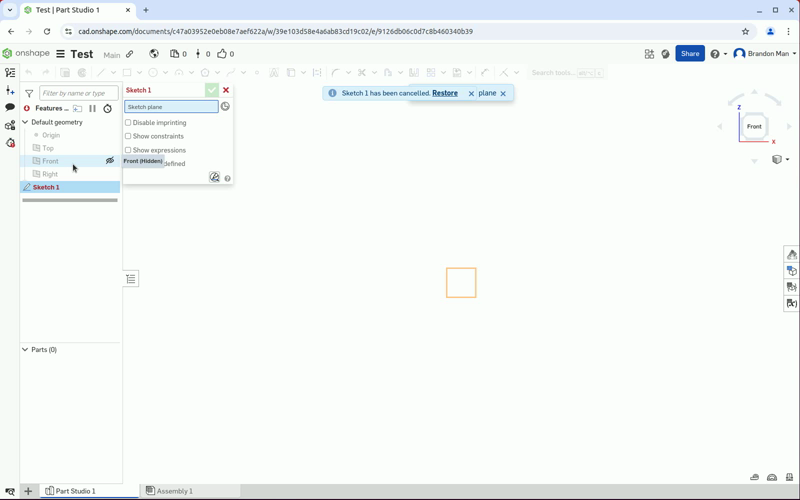
click(73, 163)
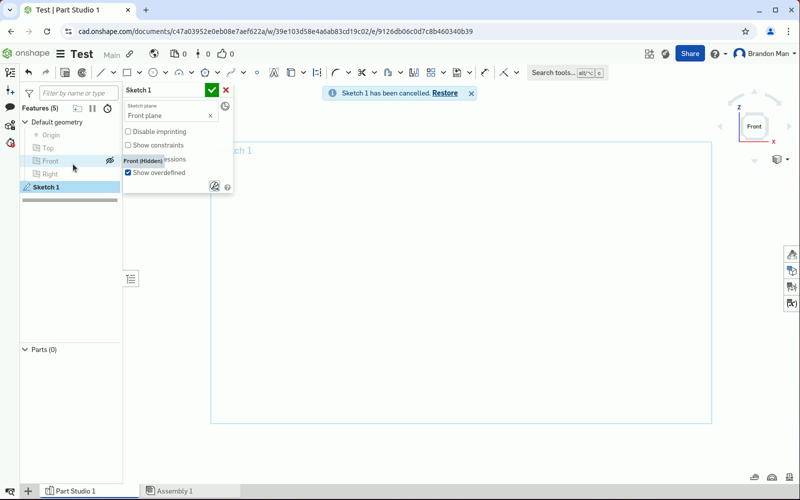
mouse_move(73, 352)
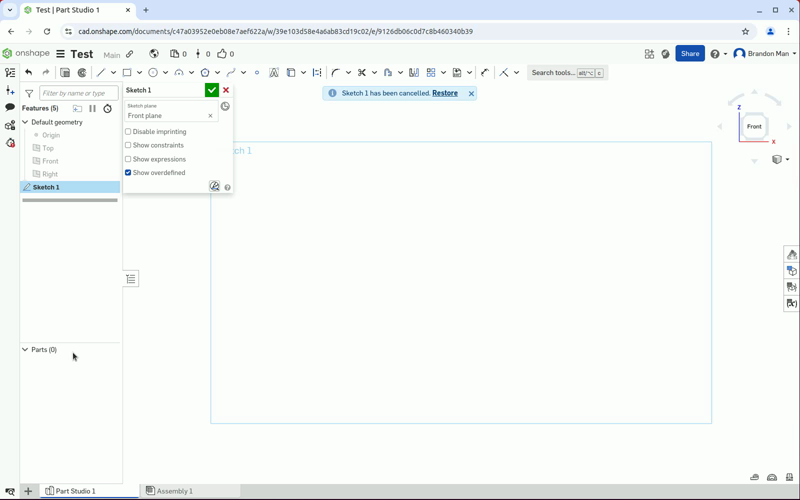
key(y)
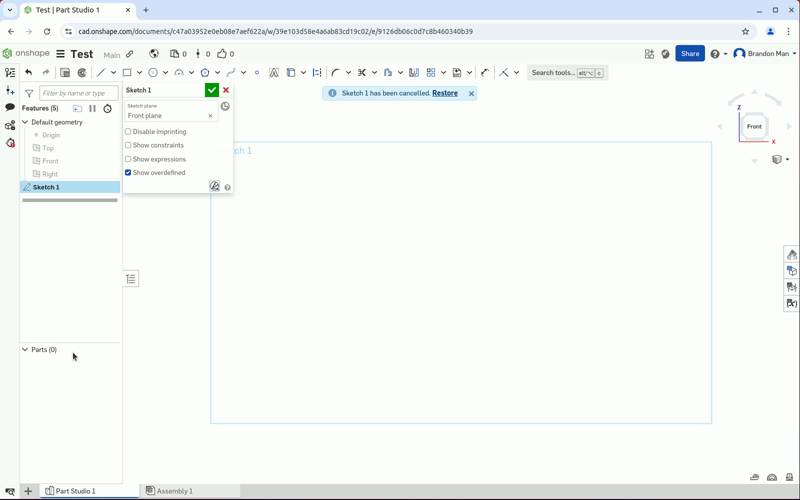
key(a)
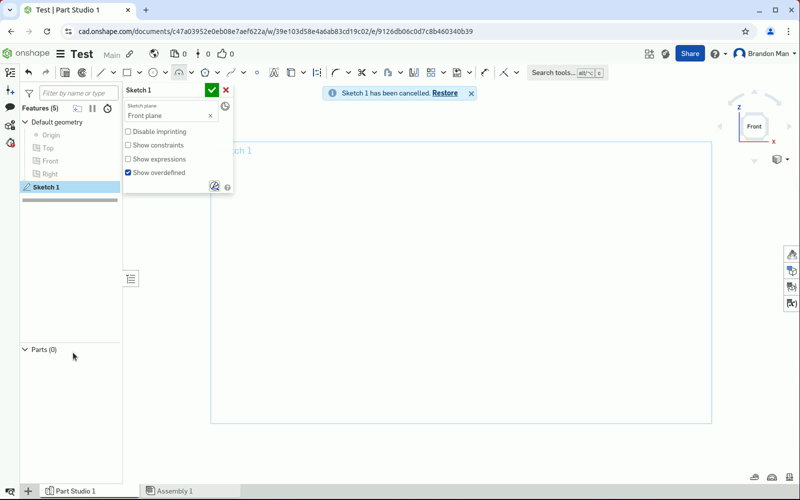
key_down(shift)
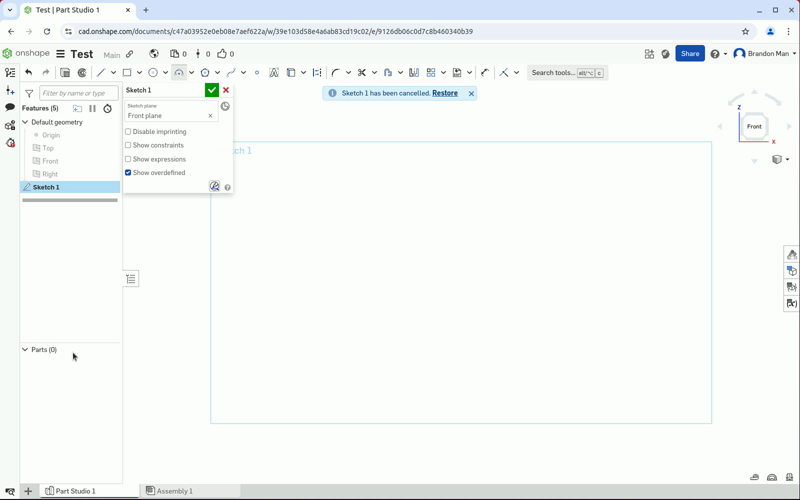
mouse_move(460, 374)
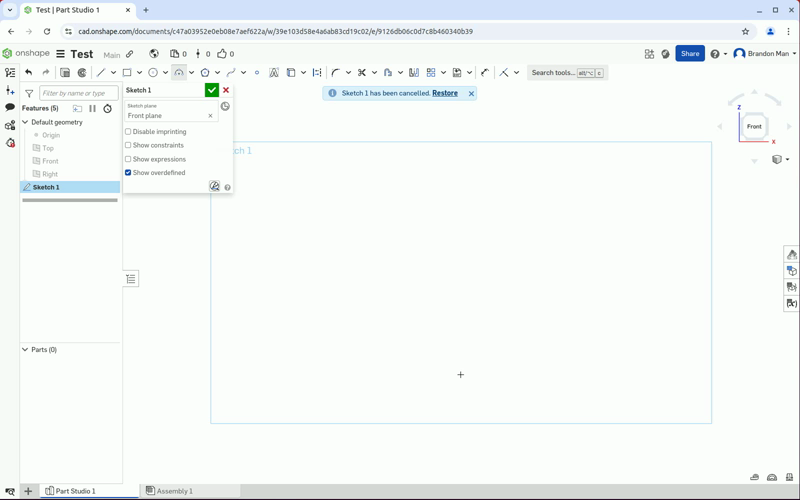
click(460, 374)
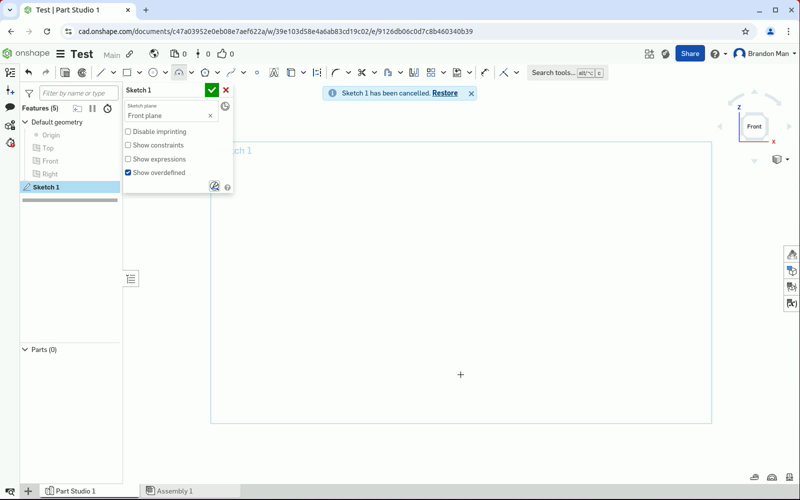
key_up(shift)
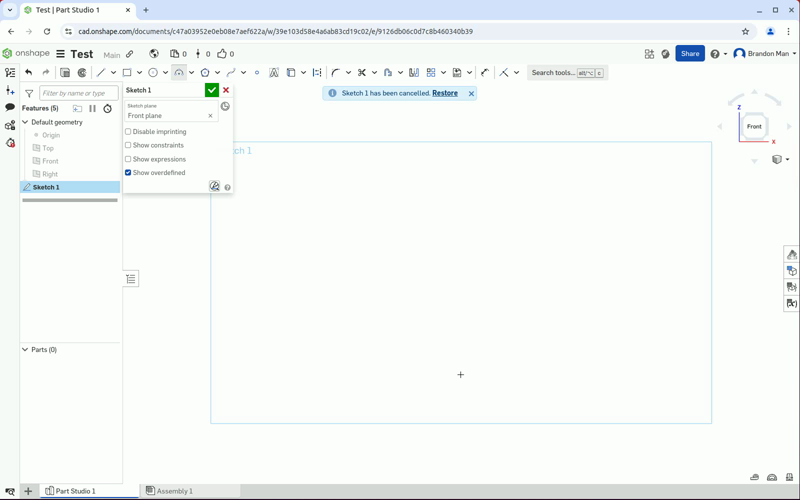
key_down(shift)
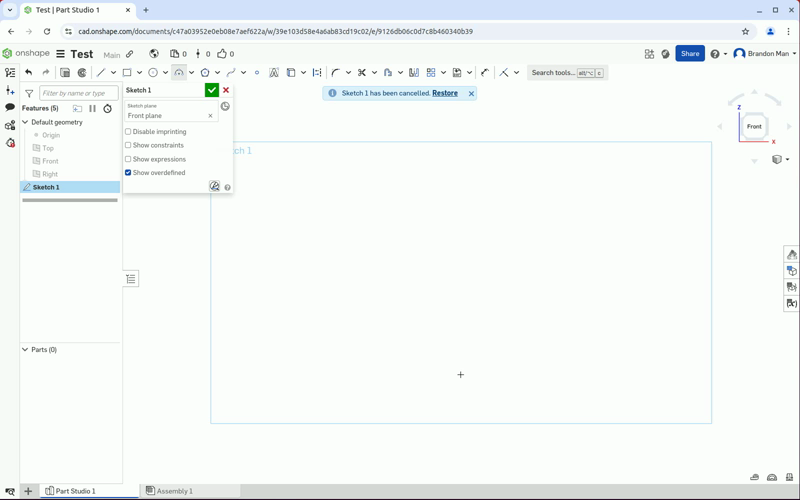
mouse_move(506, 375)
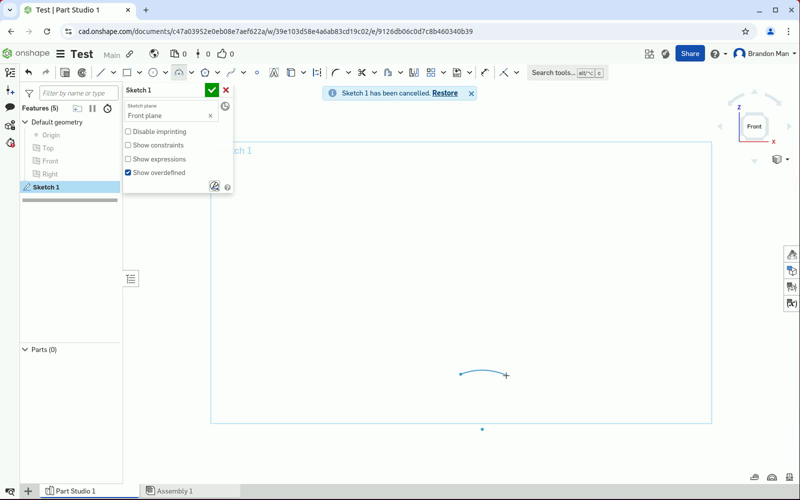
click(506, 375)
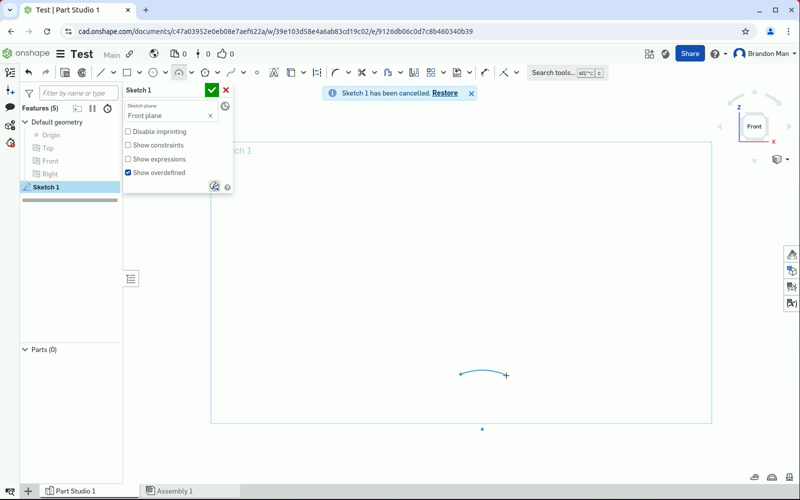
mouse_move(483, 395)
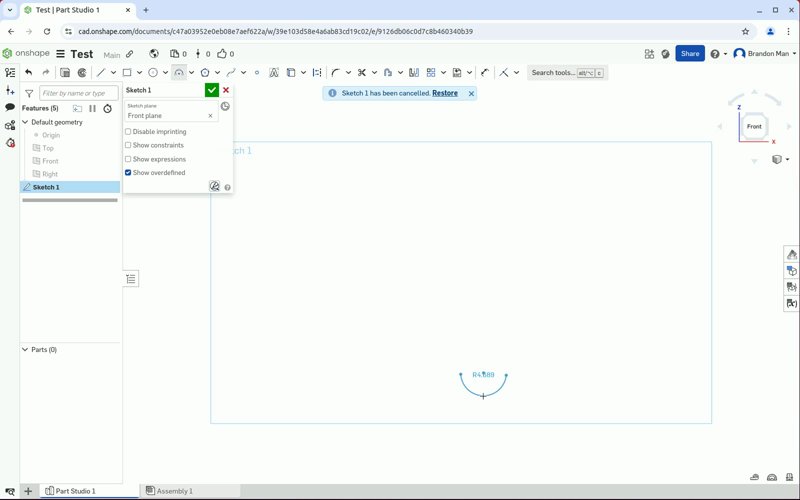
click(483, 395)
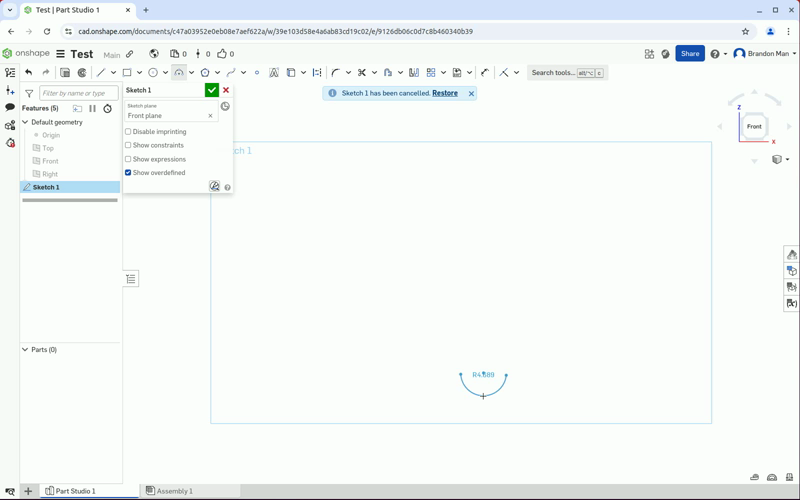
key_up(shift)
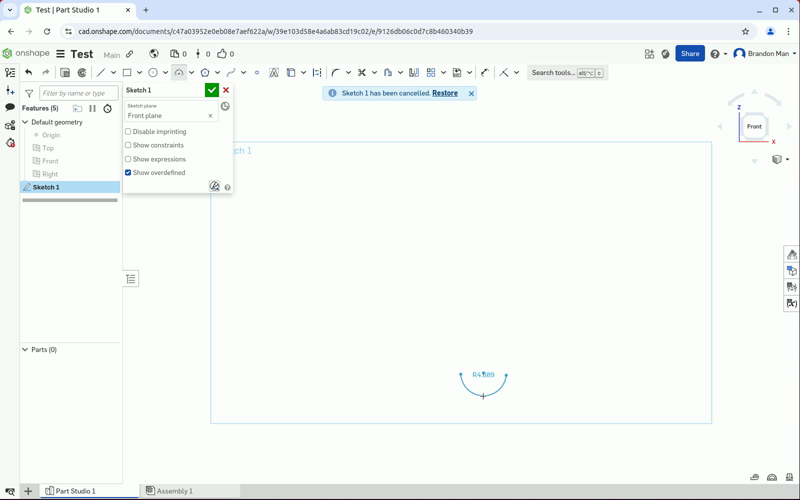
key(esc)
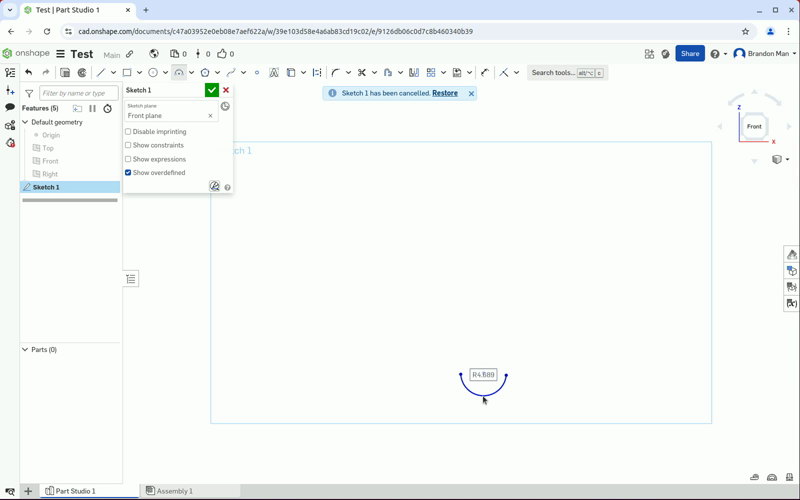
key(l)
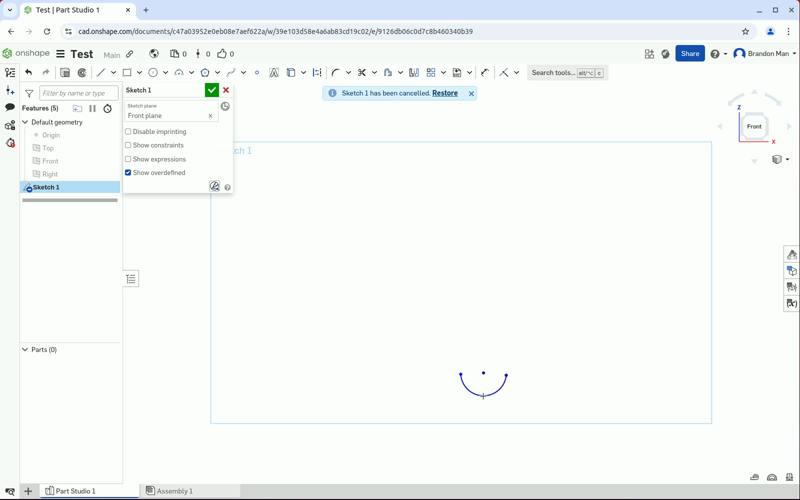
mouse_move(506, 375)
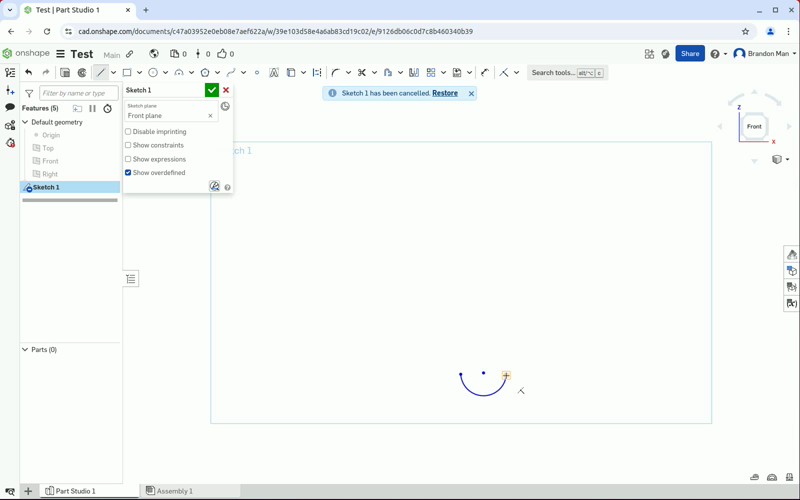
click(506, 375)
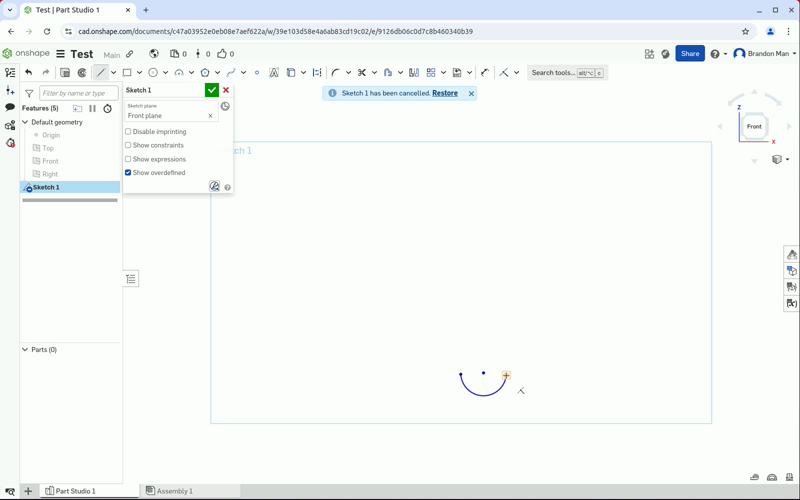
key_down(shift)
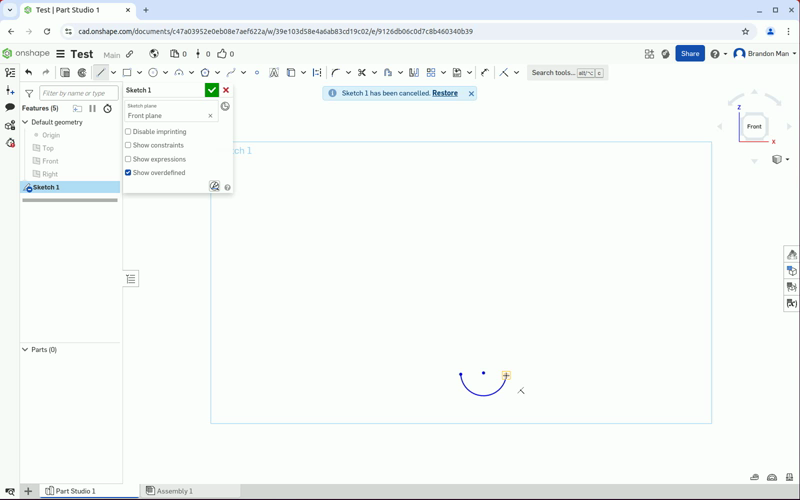
mouse_move(536, 375)
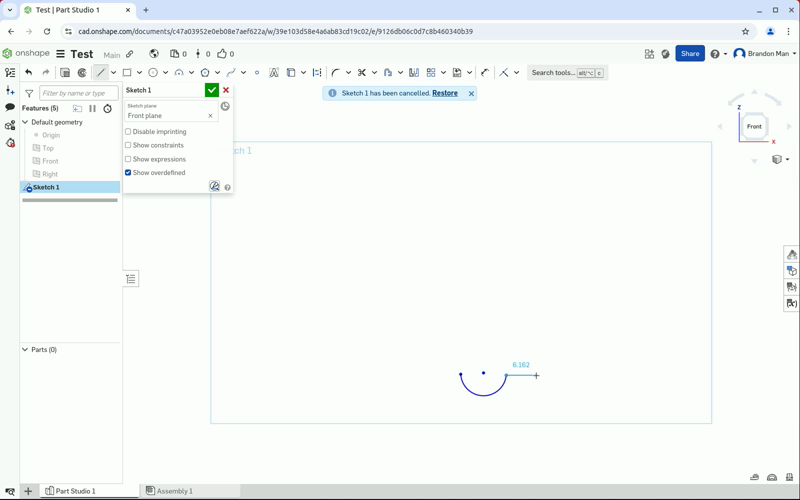
mouse_move(506, 371)
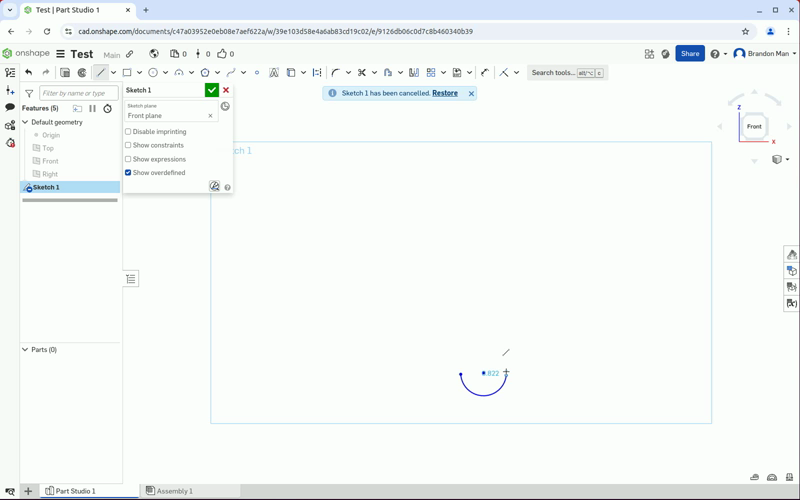
scroll(6)
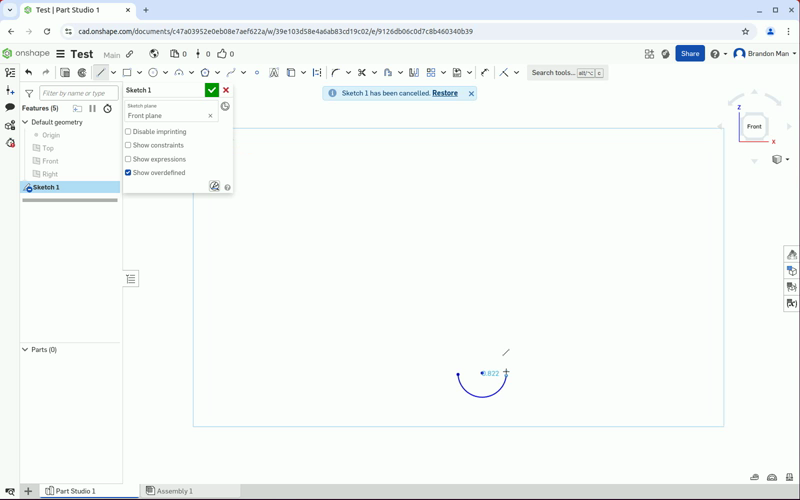
scroll(6)
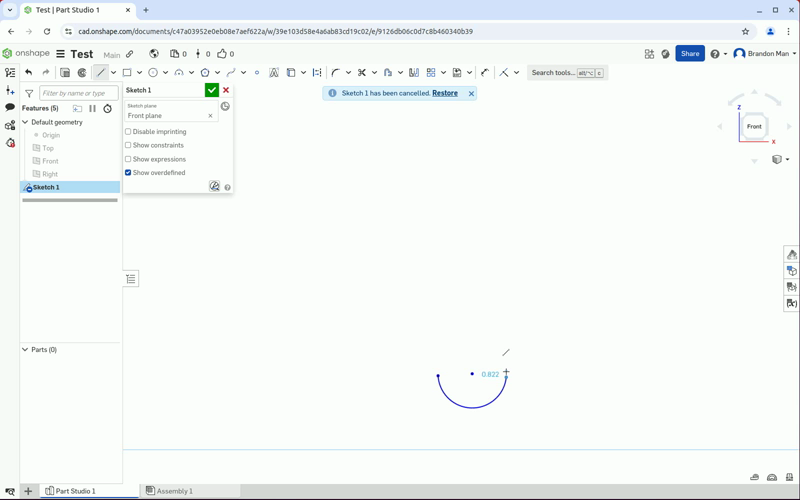
scroll(6)
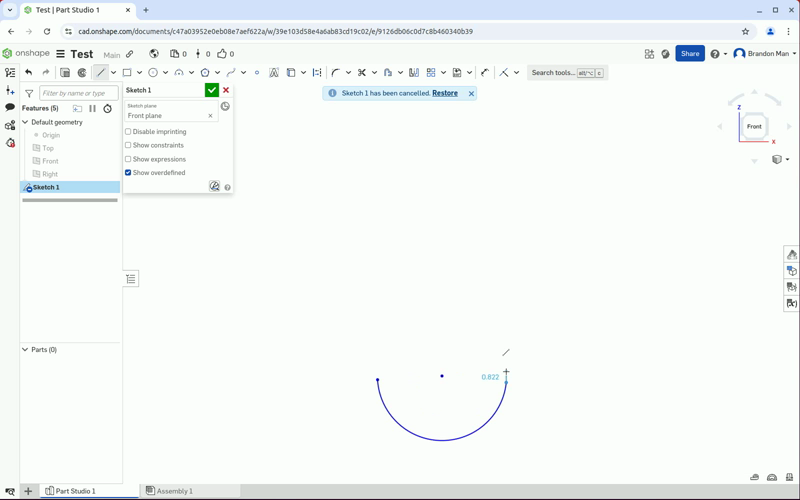
scroll(6)
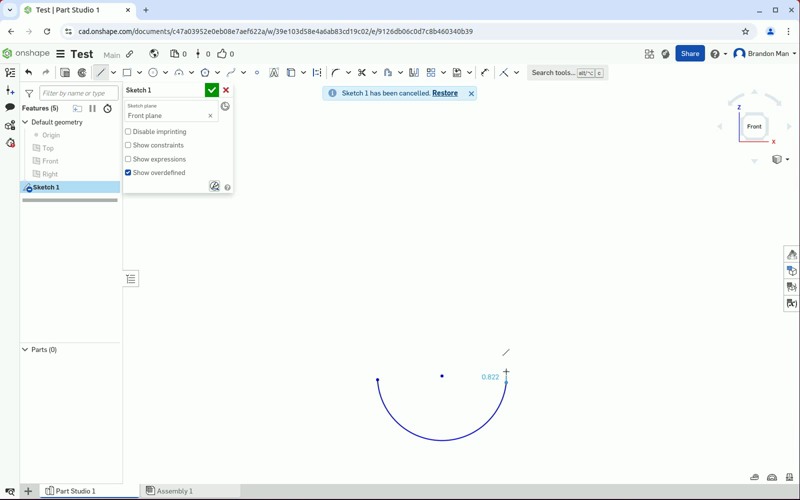
scroll(6)
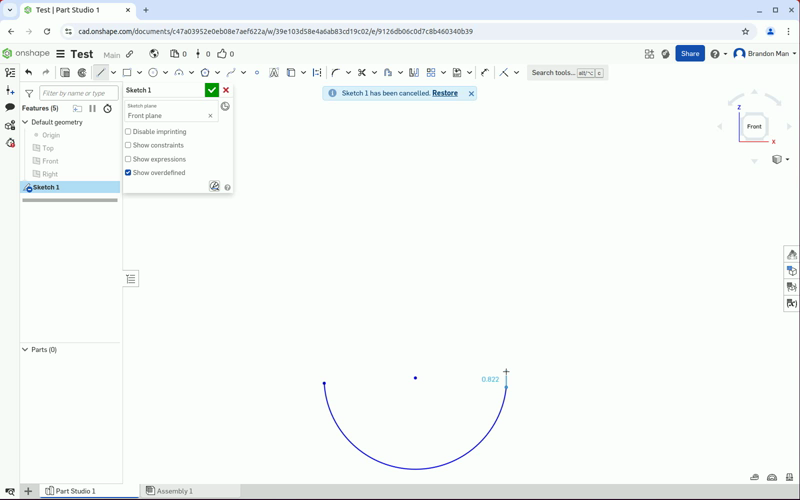
scroll(6)
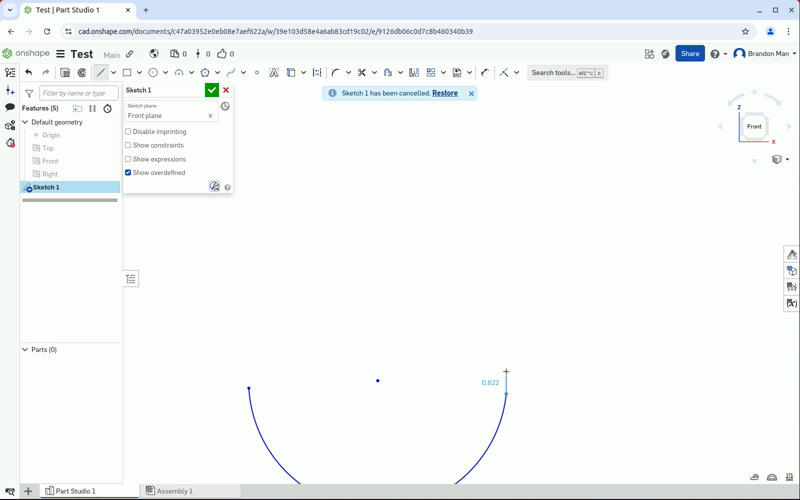
scroll(6)
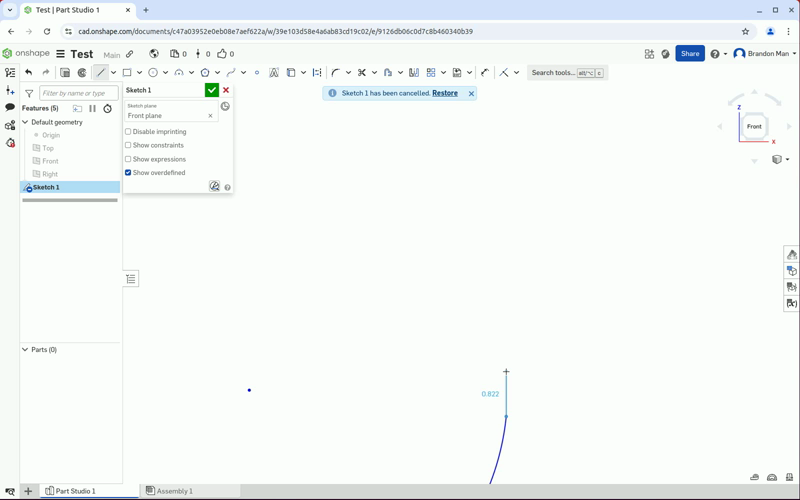
click(506, 371)
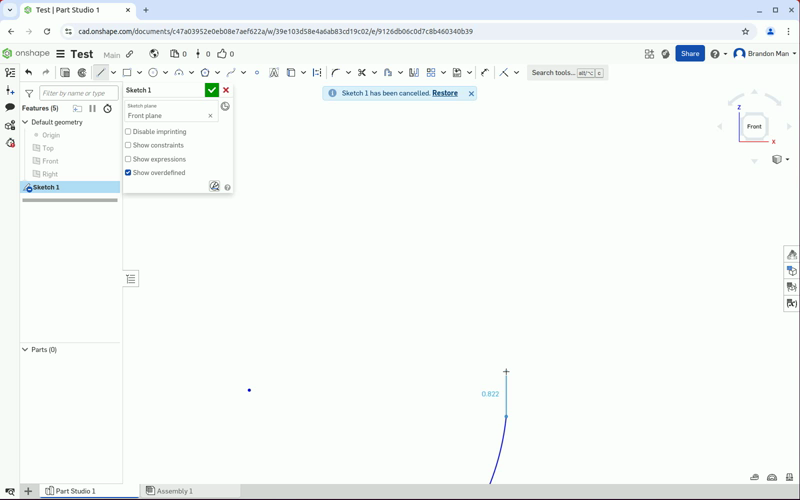
scroll(-6)
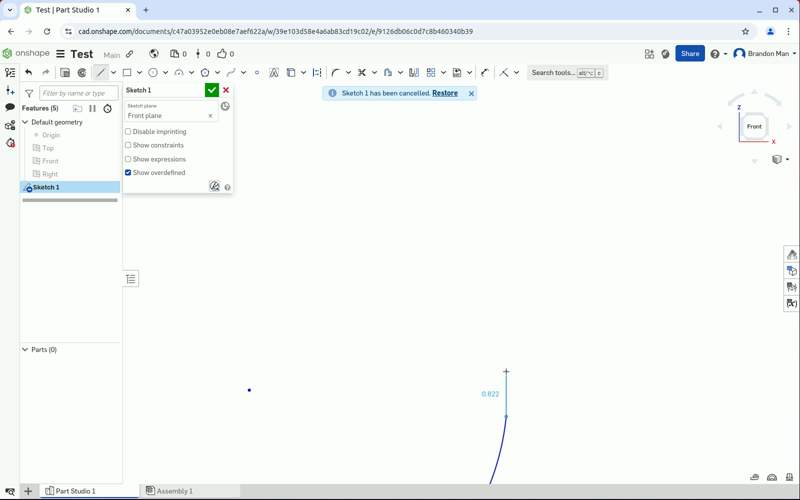
scroll(-6)
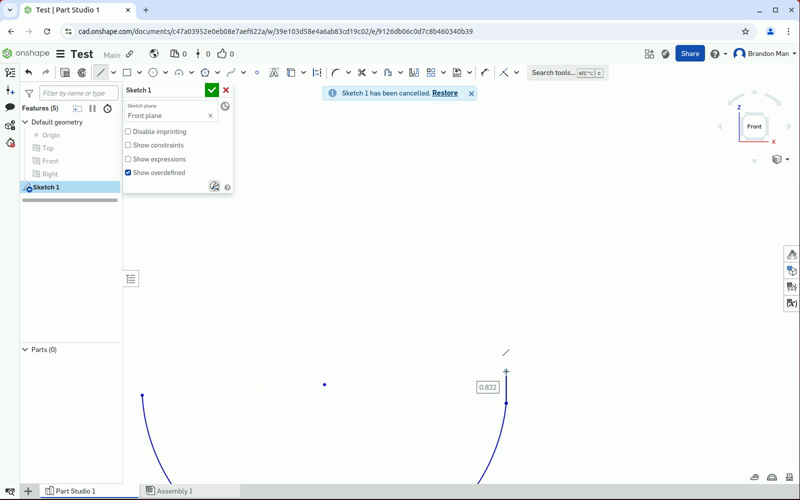
scroll(-6)
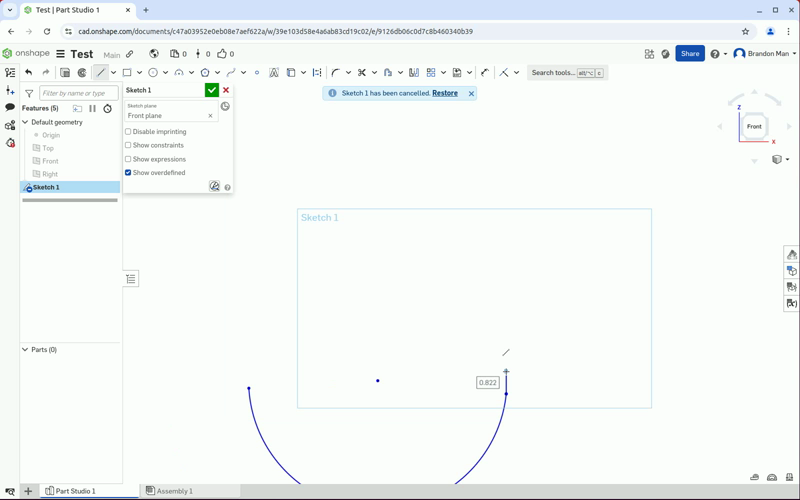
scroll(-6)
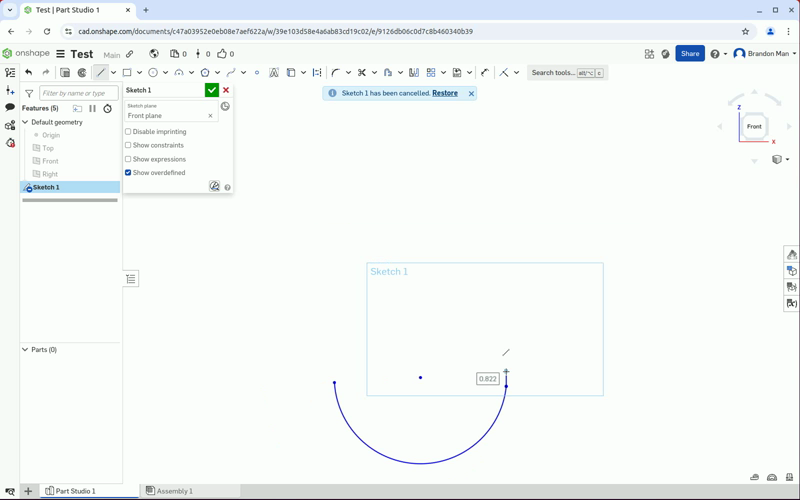
scroll(-6)
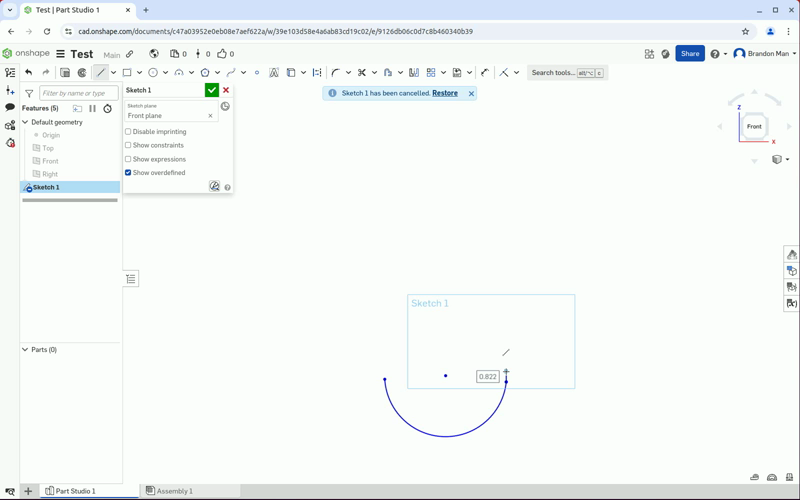
scroll(-6)
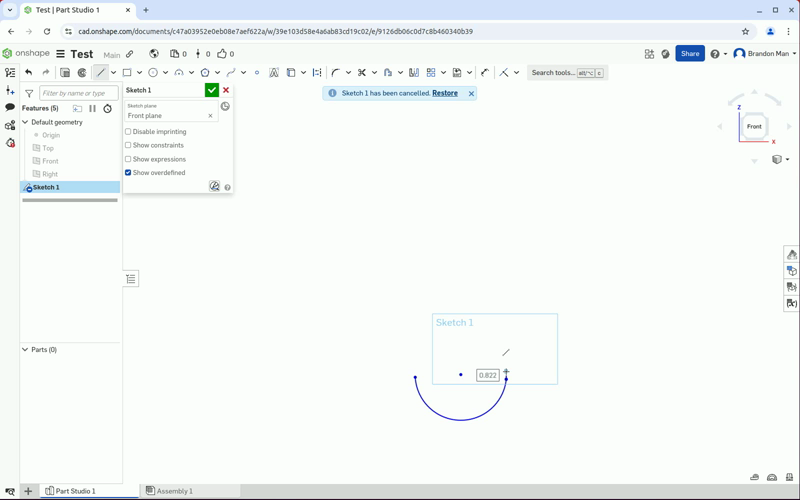
scroll(-6)
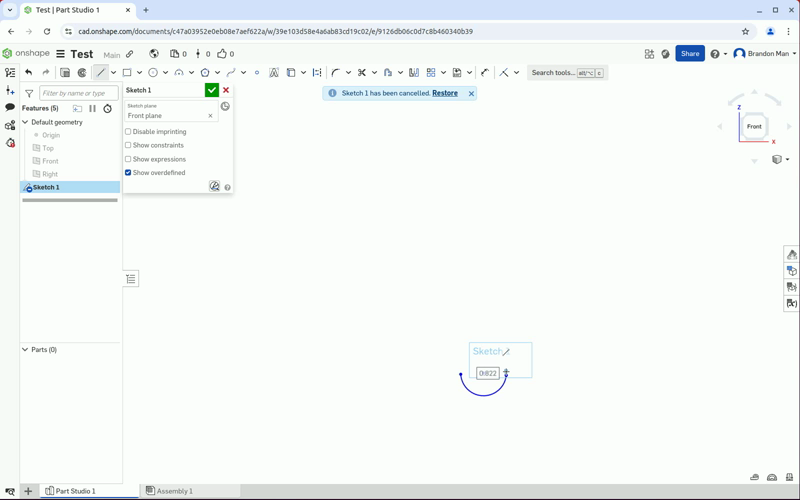
key_up(shift)
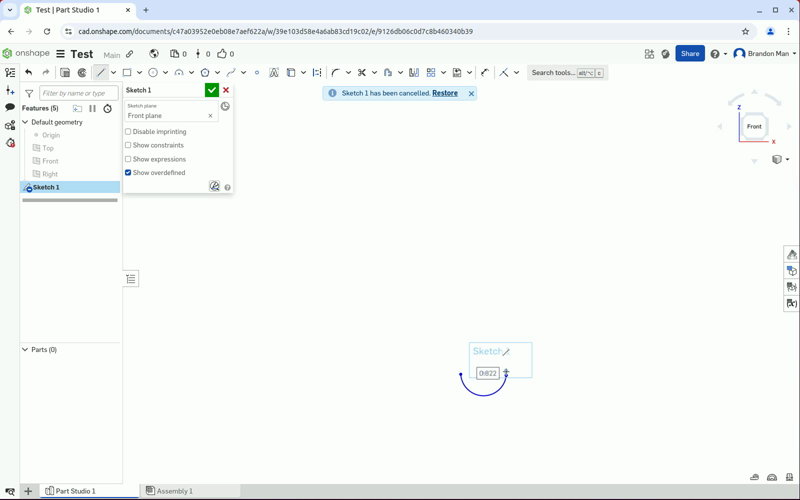
key_down(shift)
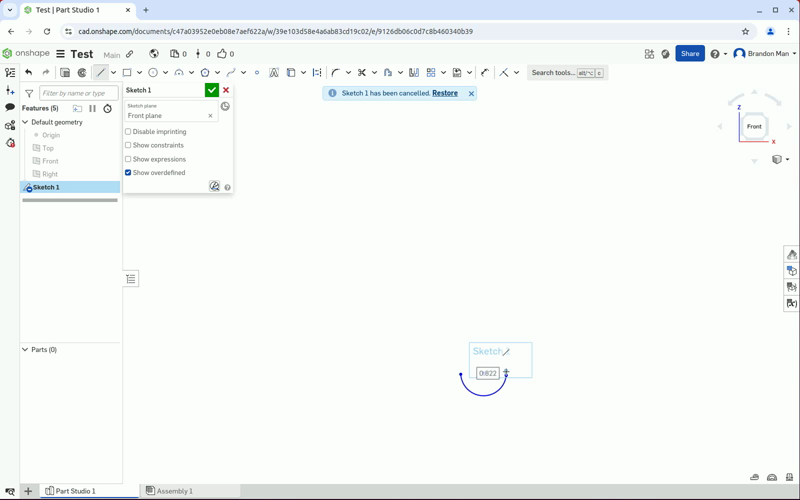
mouse_move(506, 282)
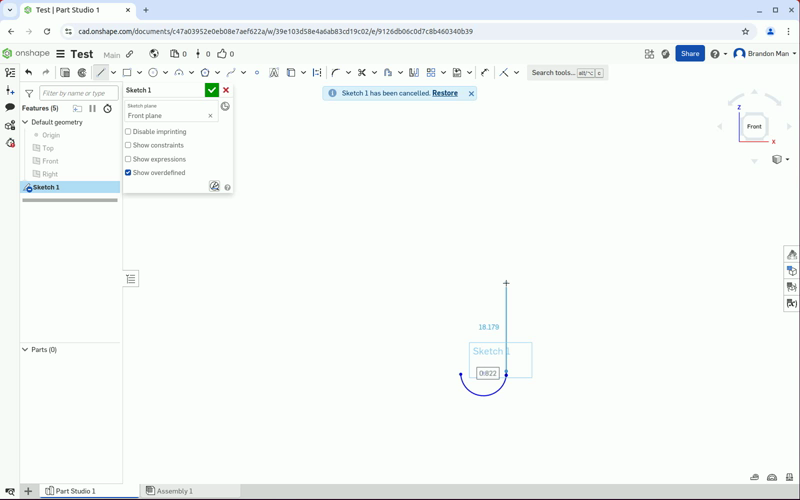
click(506, 282)
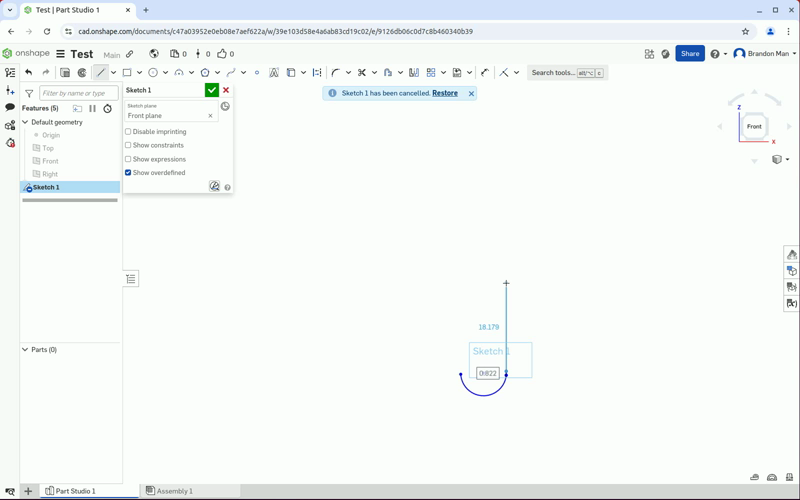
key_up(shift)
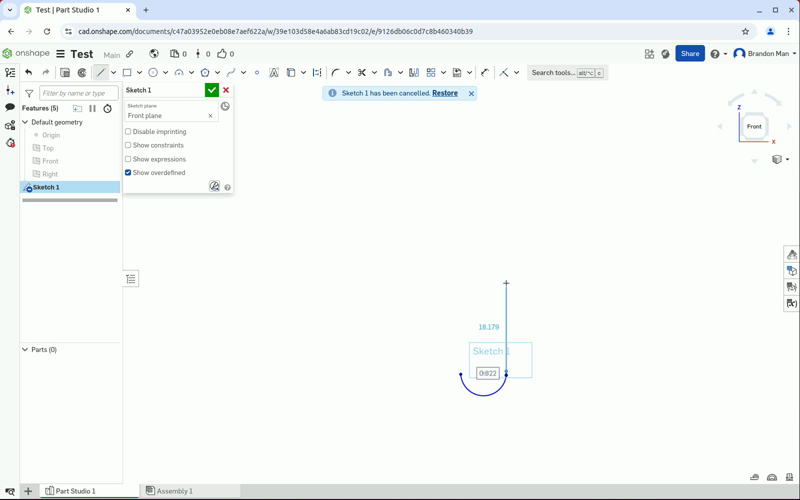
key_down(shift)
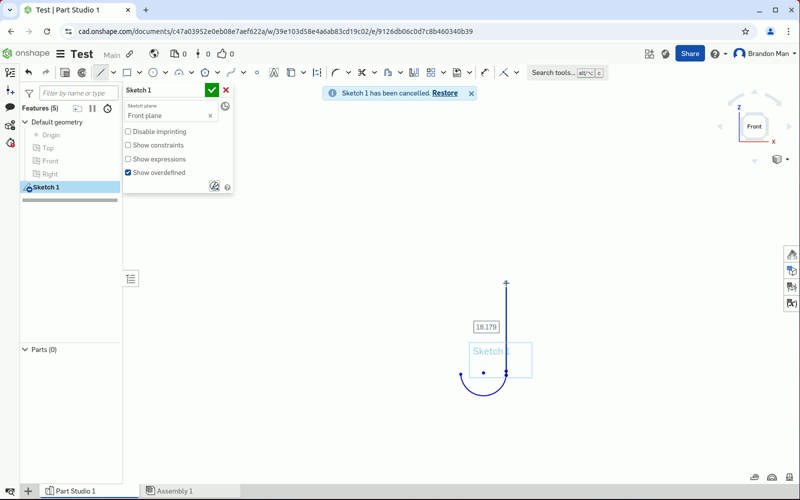
mouse_move(536, 282)
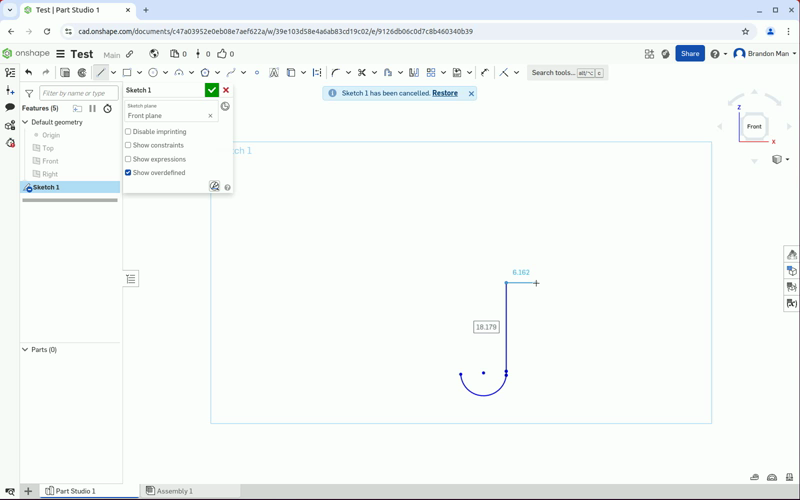
mouse_move(460, 282)
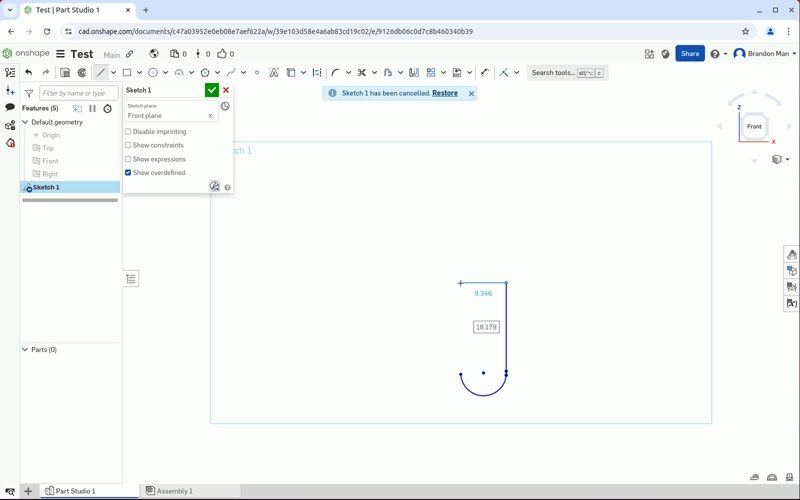
click(460, 282)
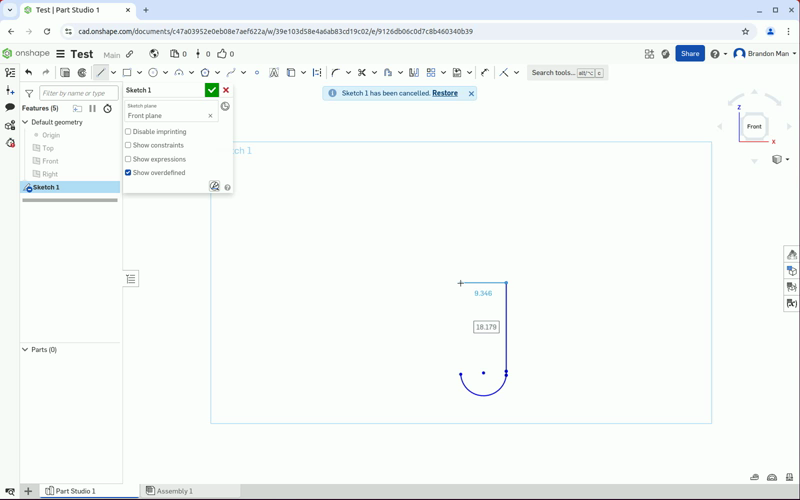
key_up(shift)
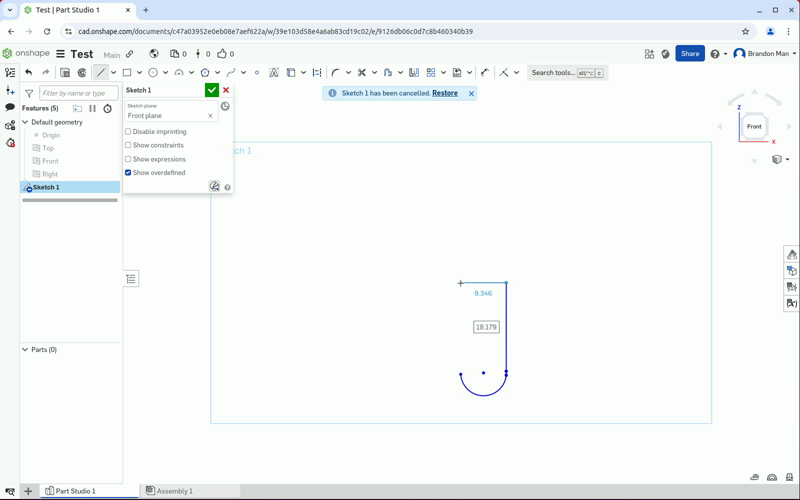
key_down(shift)
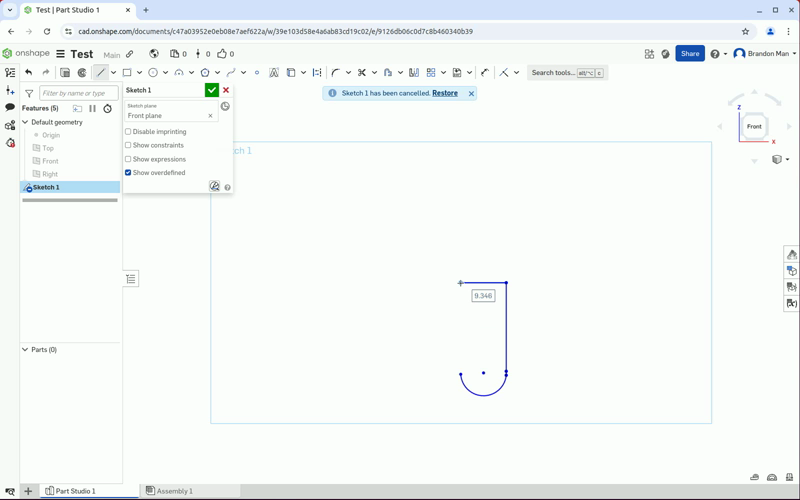
mouse_move(460, 374)
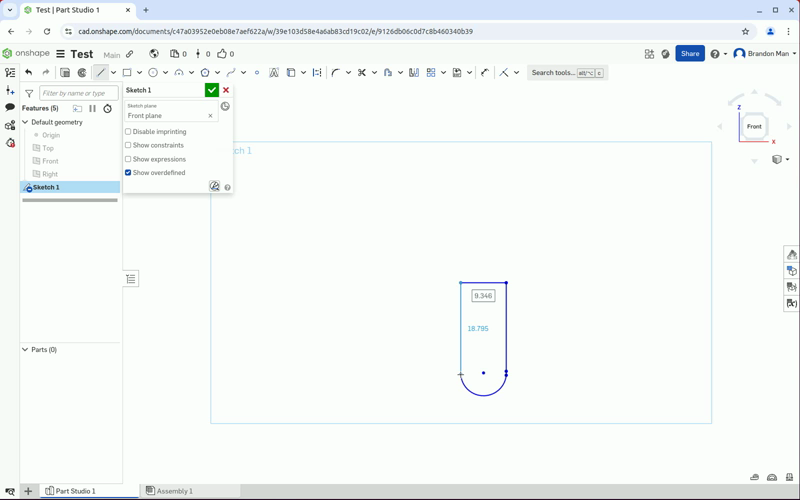
key_up(shift)
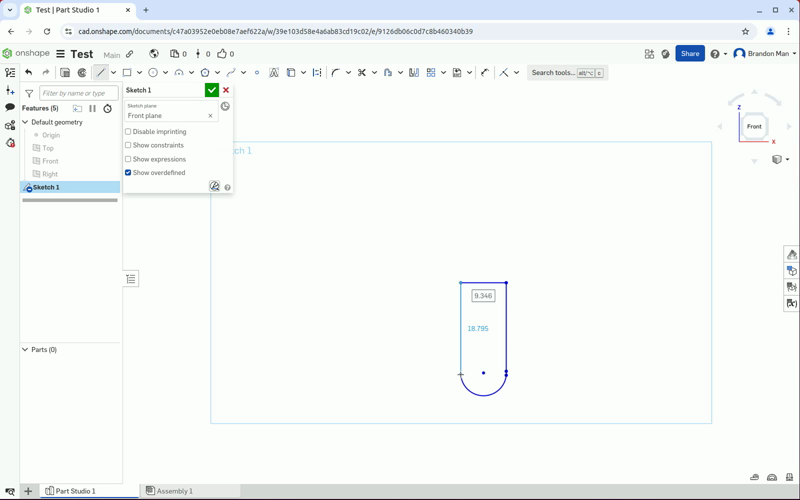
click(460, 374)
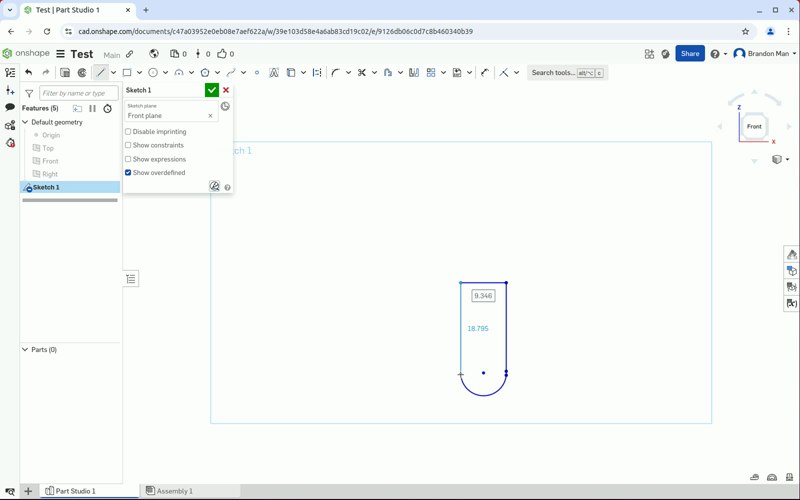
key(esc)
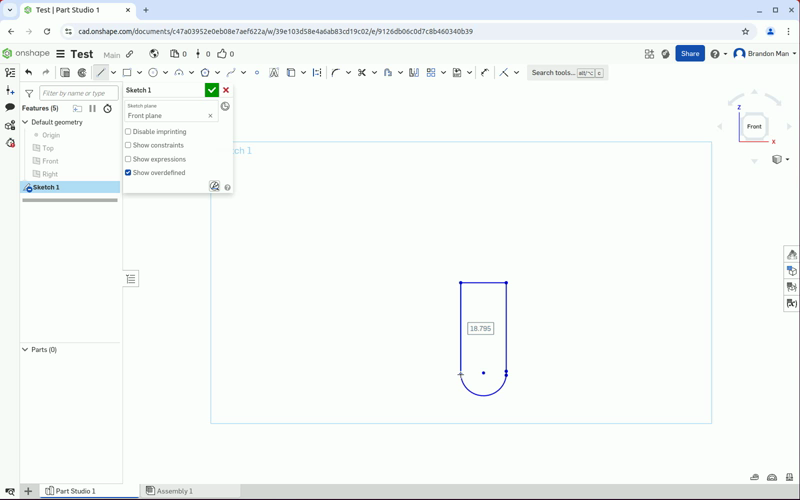
mouse_move(499, 376)
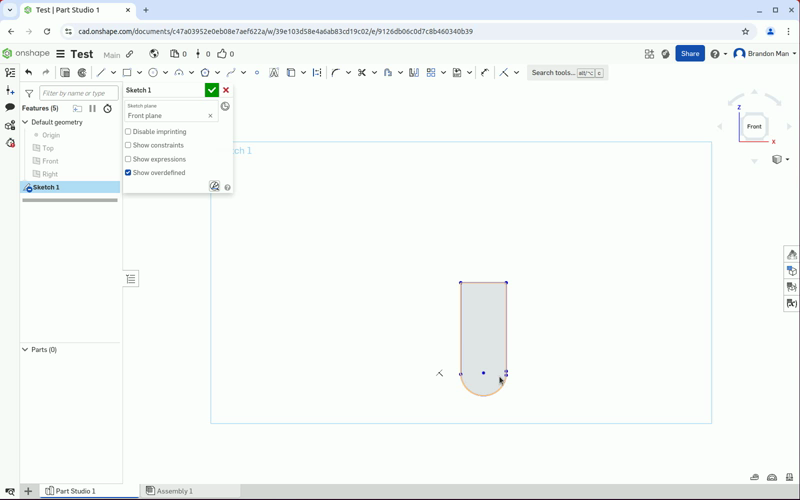
click(499, 376)
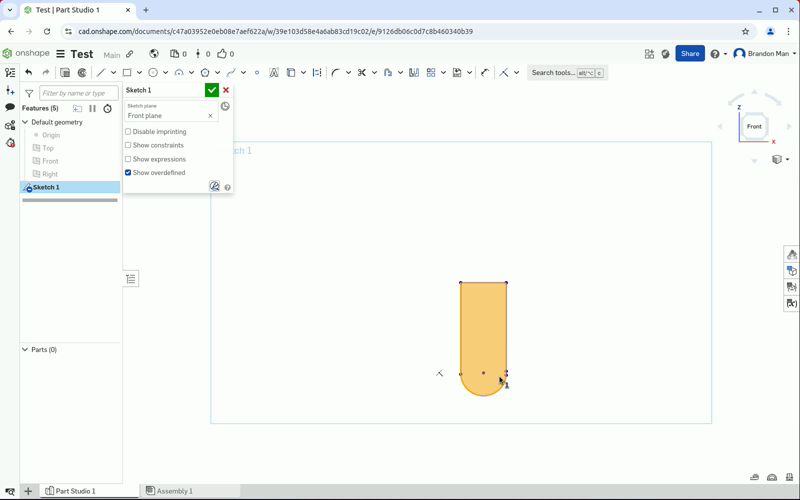
mouse_move(73, 352)
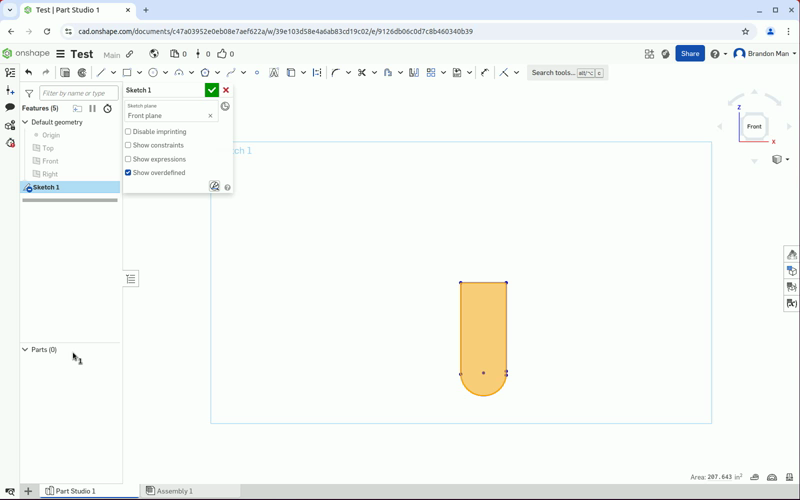
key(shift+y)
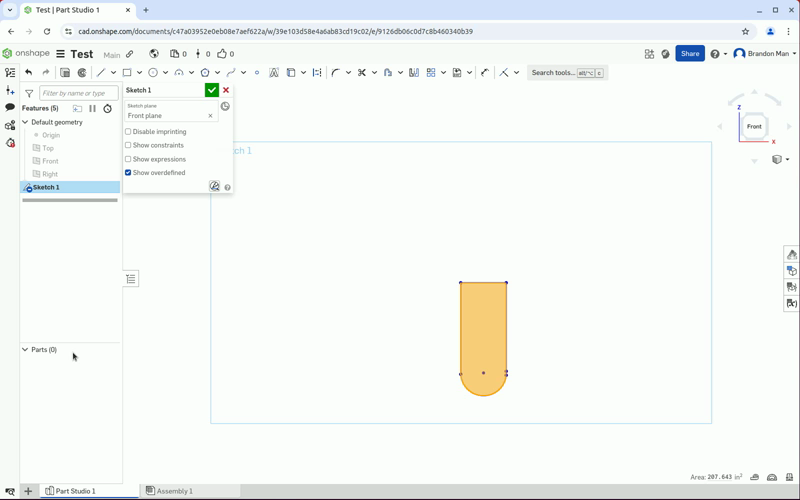
key(shift+e)
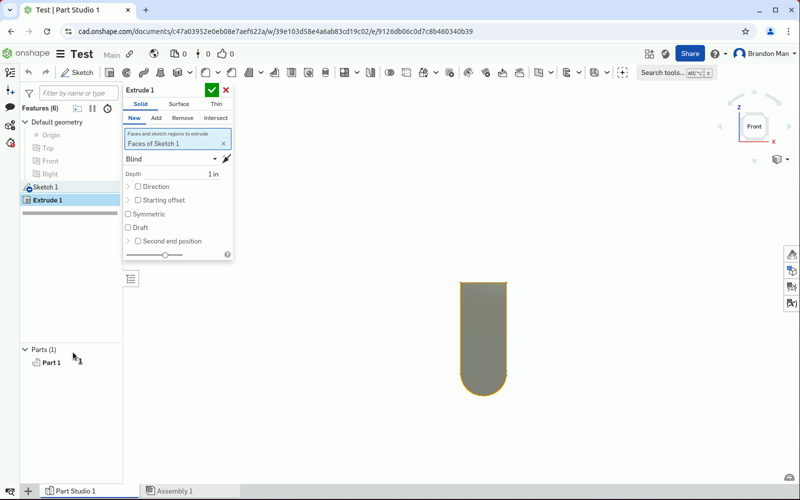
mouse_move(143, 106)
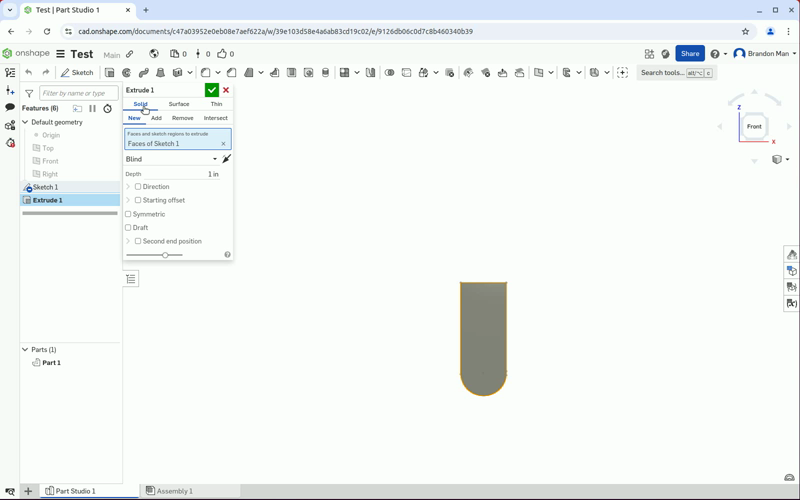
click(143, 106)
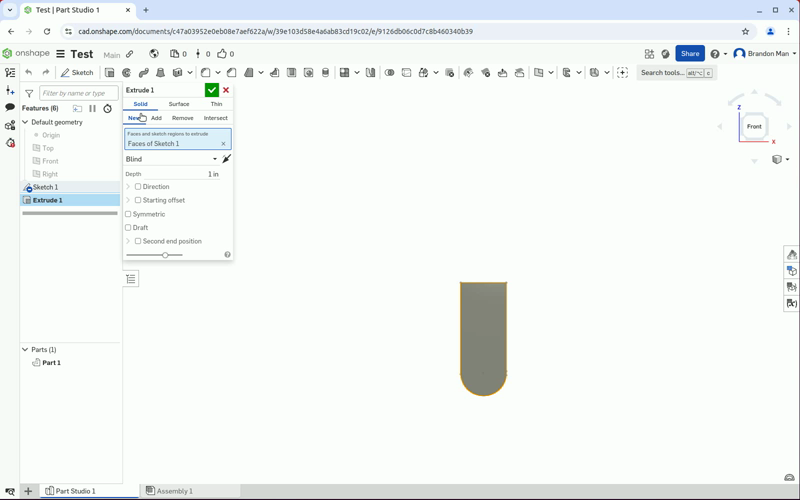
mouse_move(137, 120)
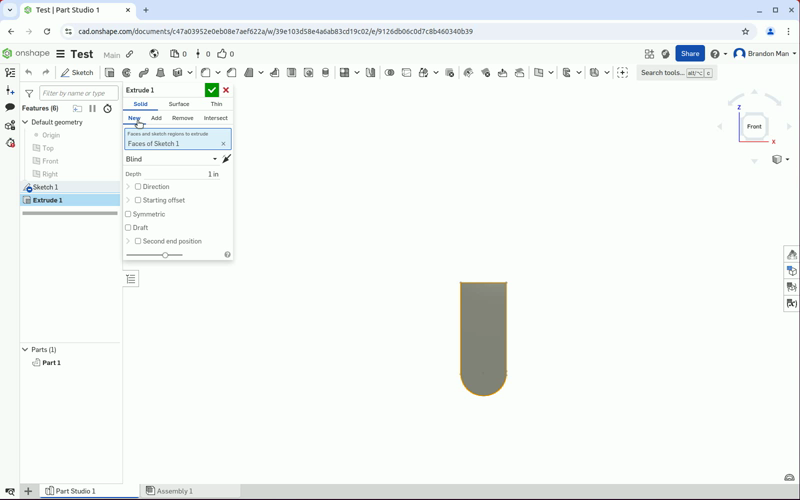
click(137, 120)
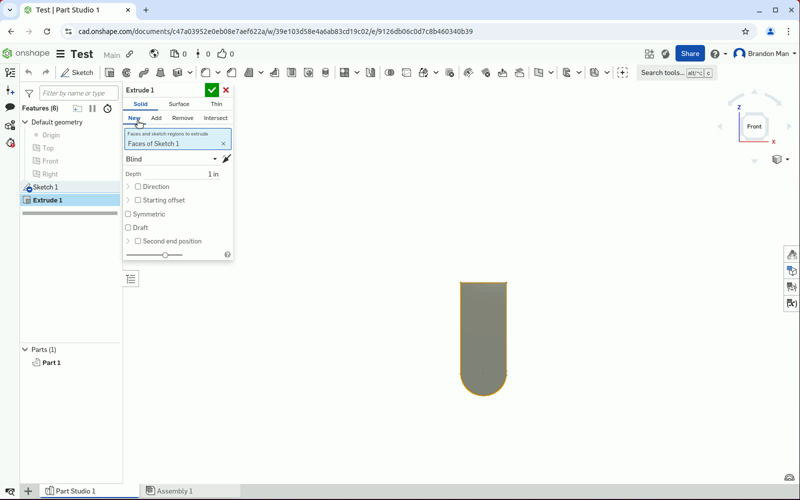
key(tab, 4)
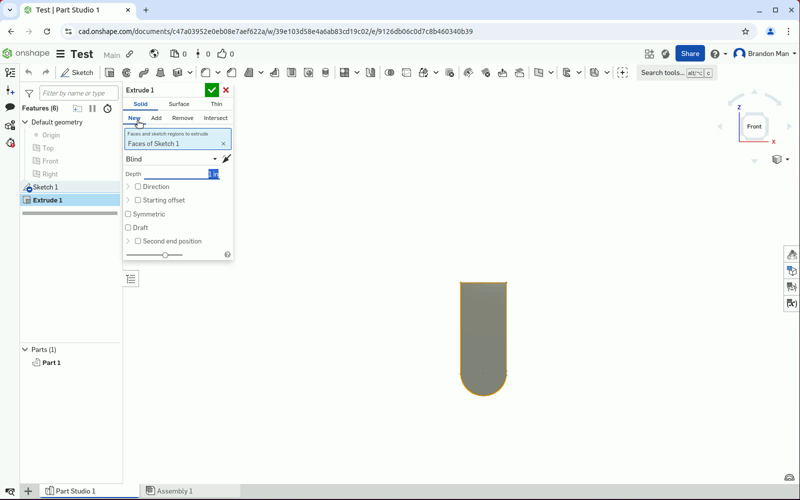
text(1.926)
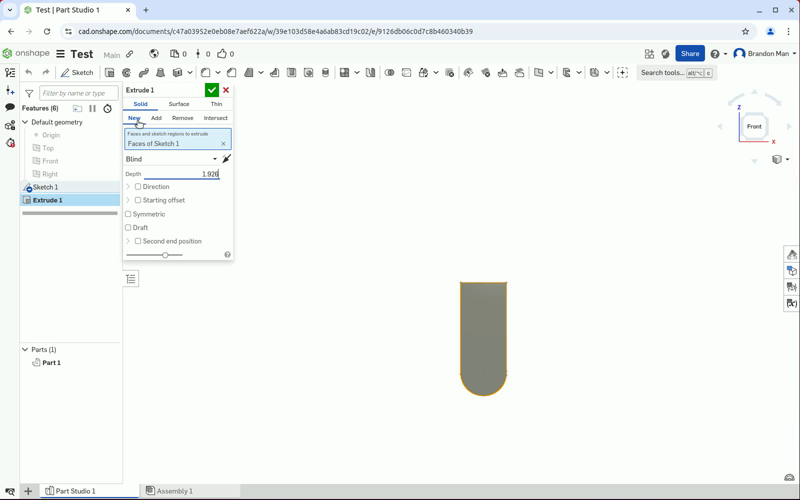
key(enter)
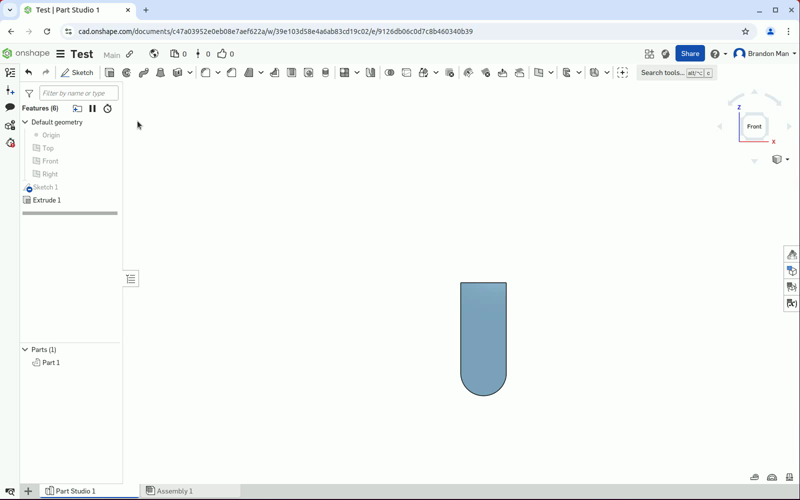
key(shift+h)
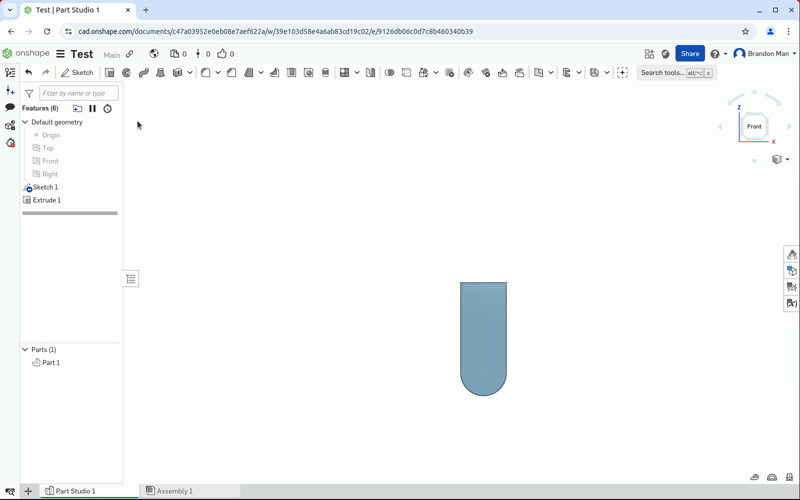
key(shift+h)
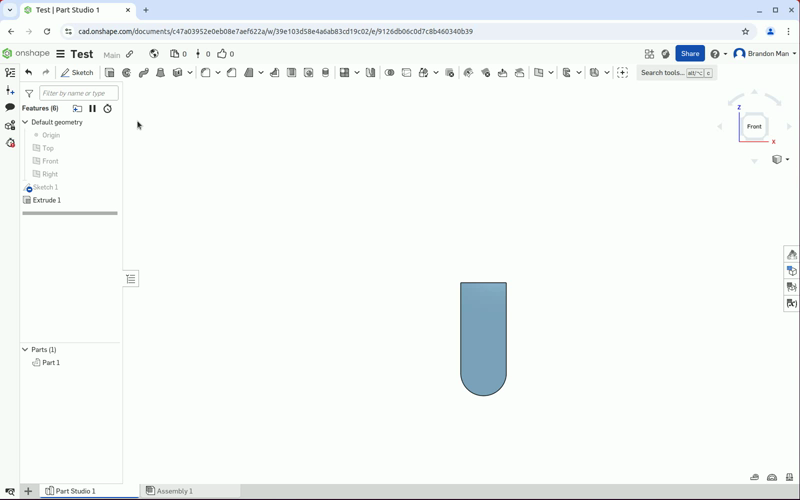
mouse_move(73, 189)
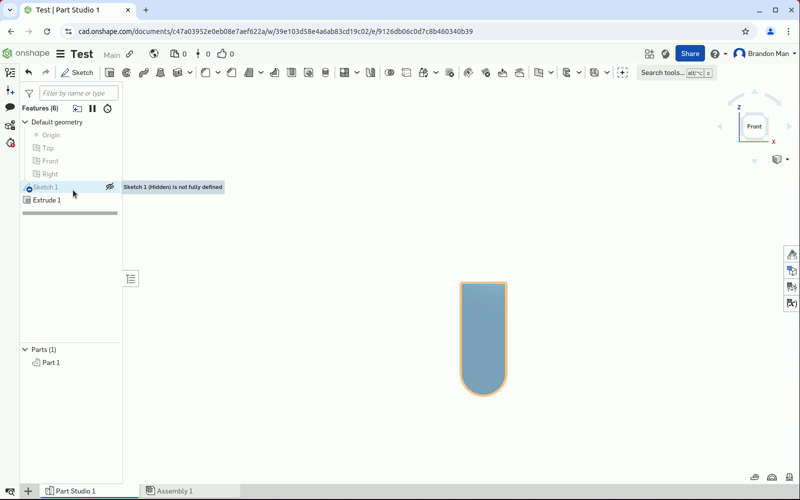
click(73, 189)
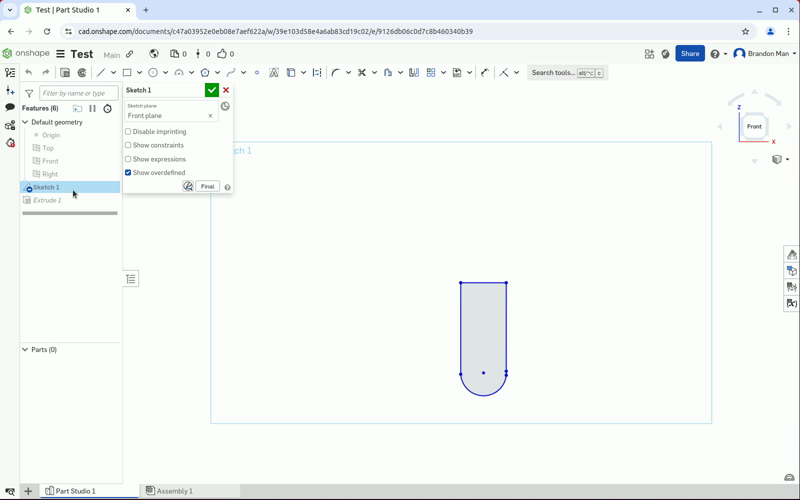
mouse_move(229, 92)
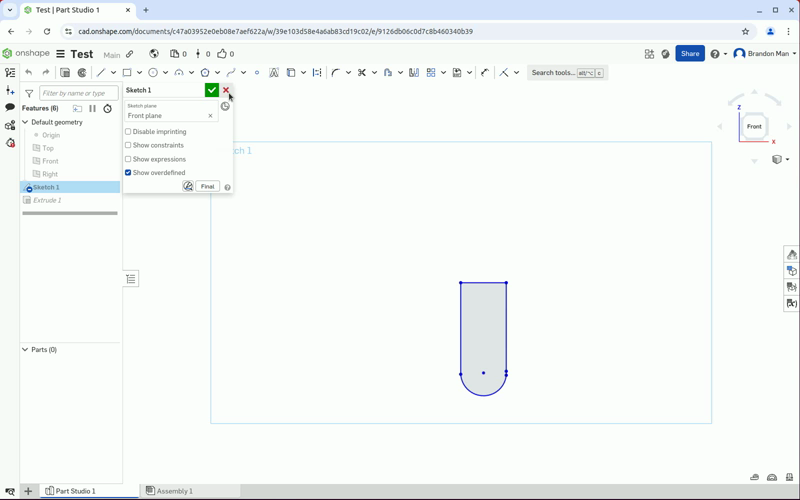
click(229, 92)
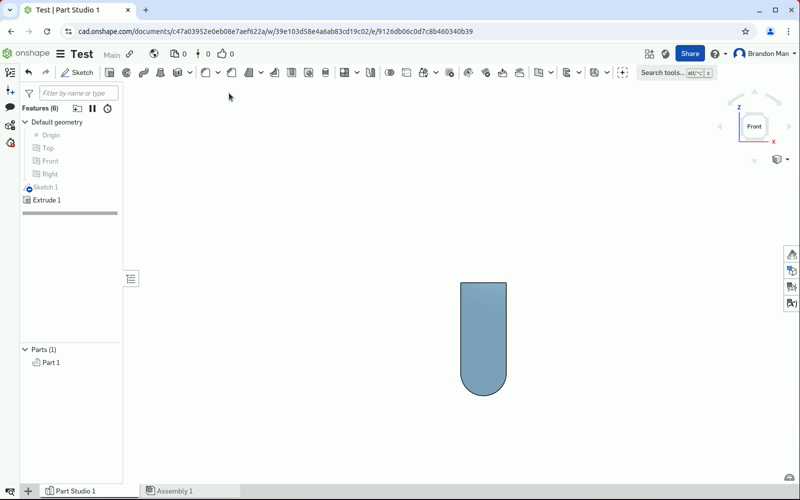
mouse_move(73, 352)
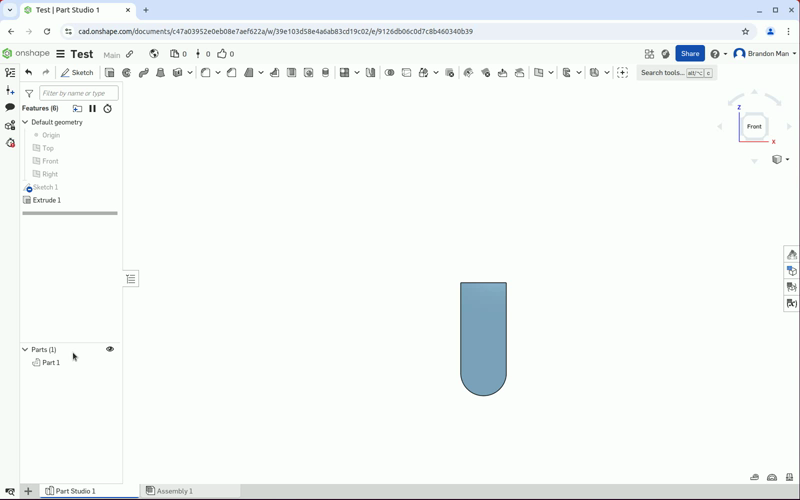
key(y)
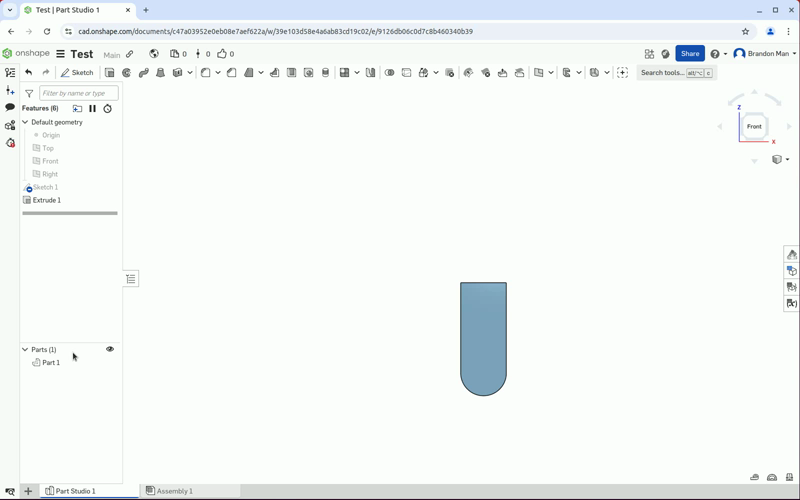
key(shift+p)
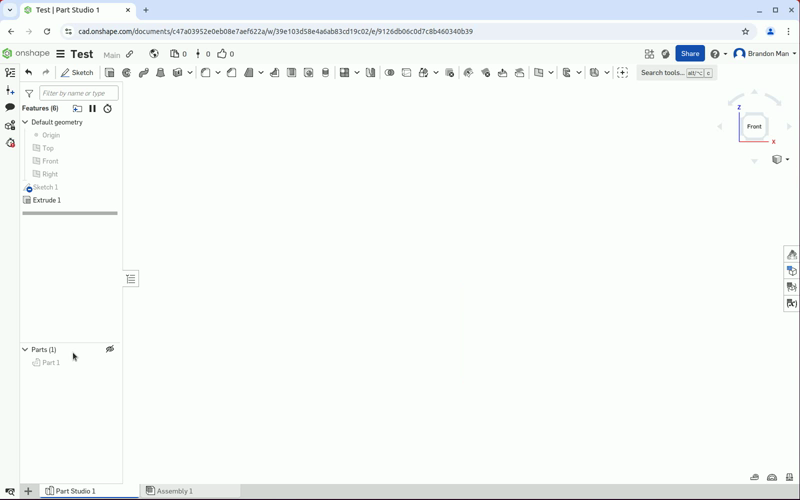
key(space)
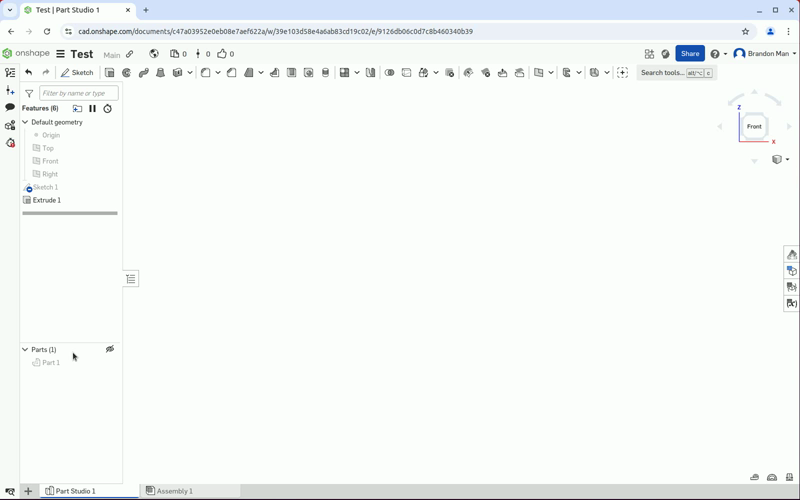
key_down(shift)
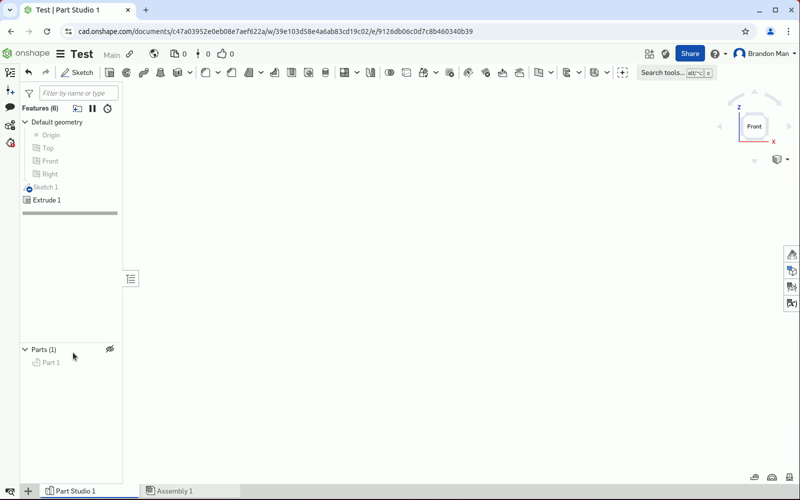
key(left)
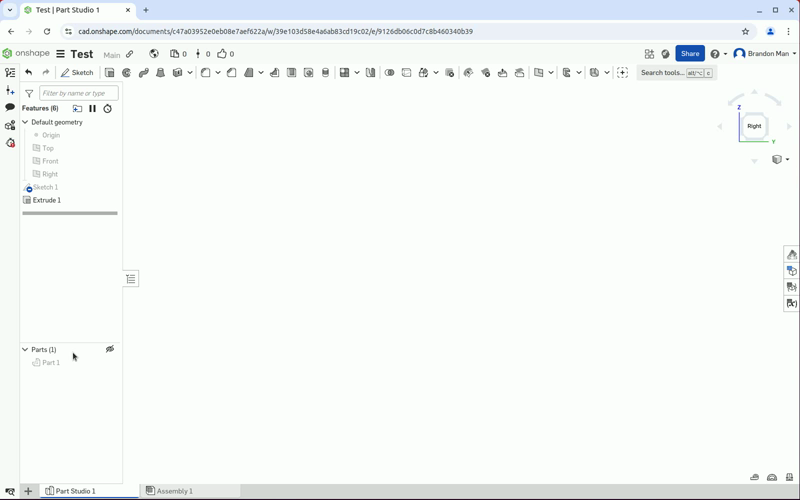
key_up(shift)
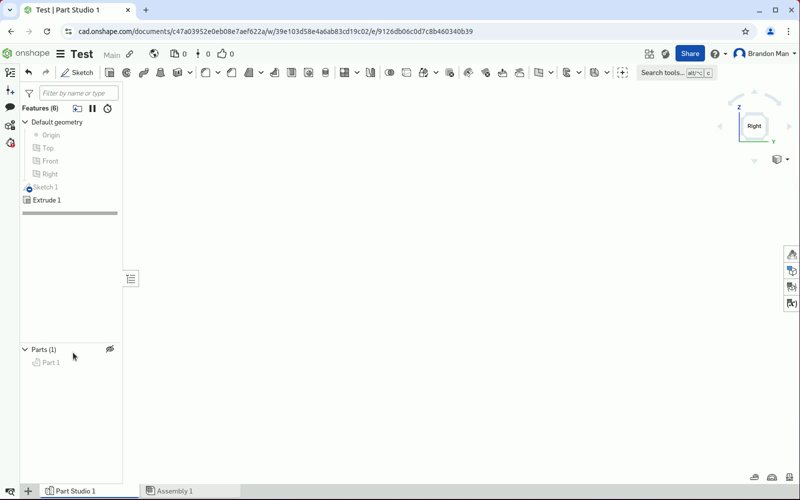
mouse_move(73, 352)
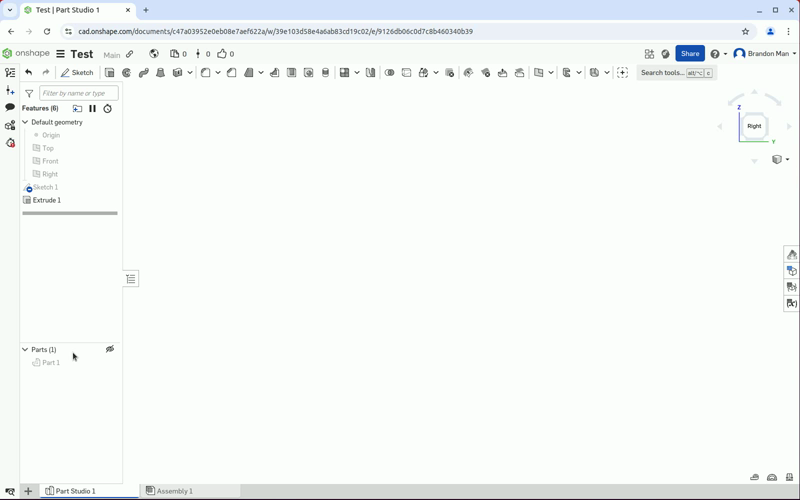
key(shift+y)
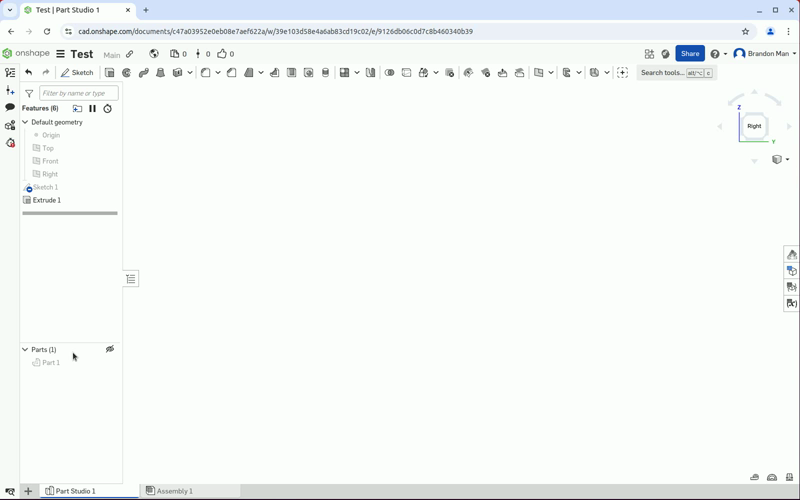
key(shift+s)
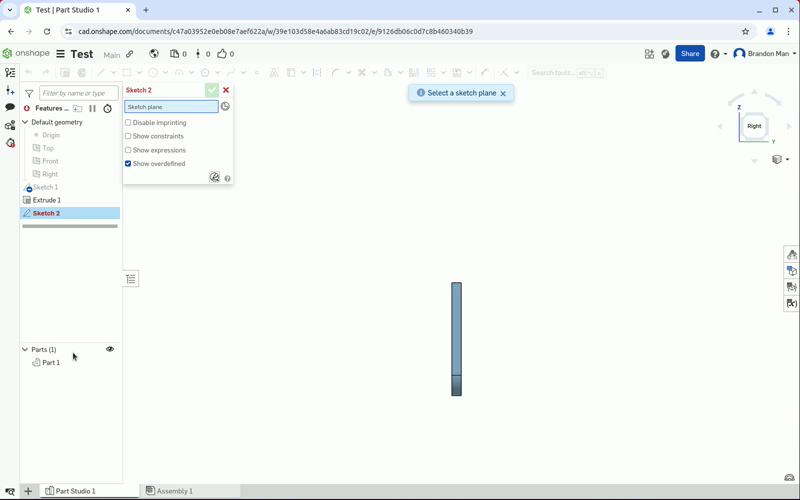
mouse_move(73, 176)
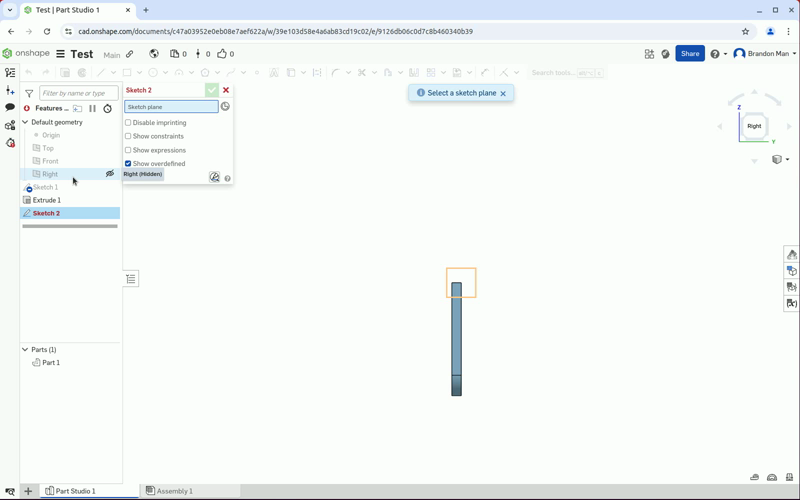
click(73, 176)
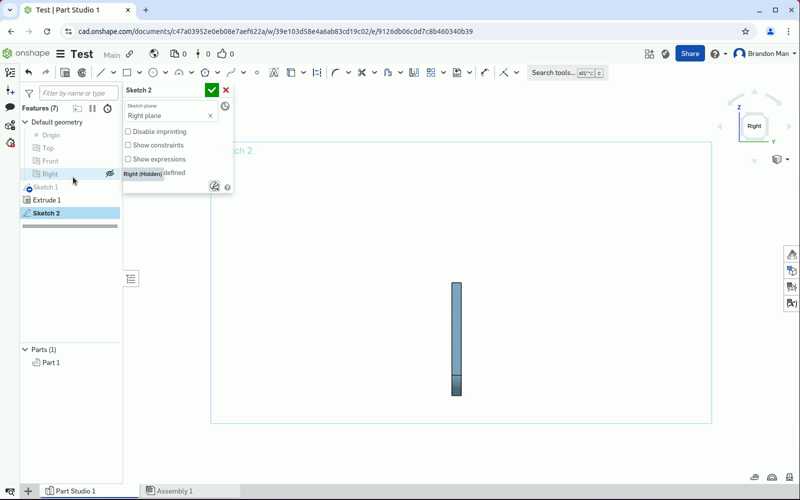
mouse_move(73, 352)
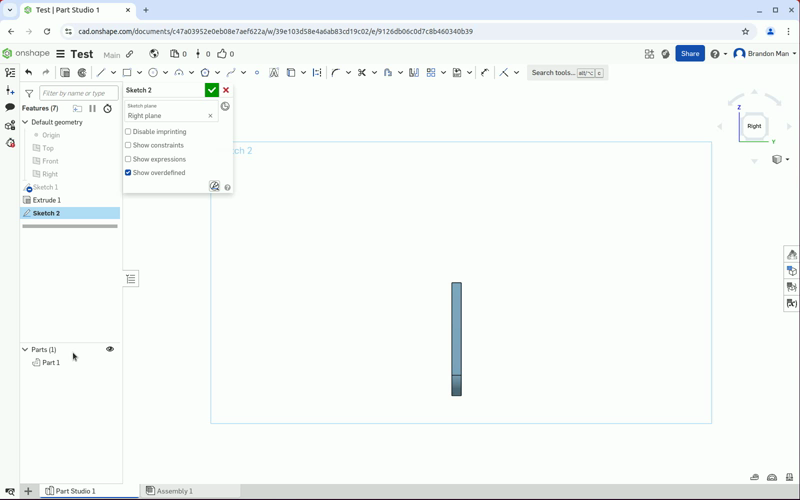
key(y)
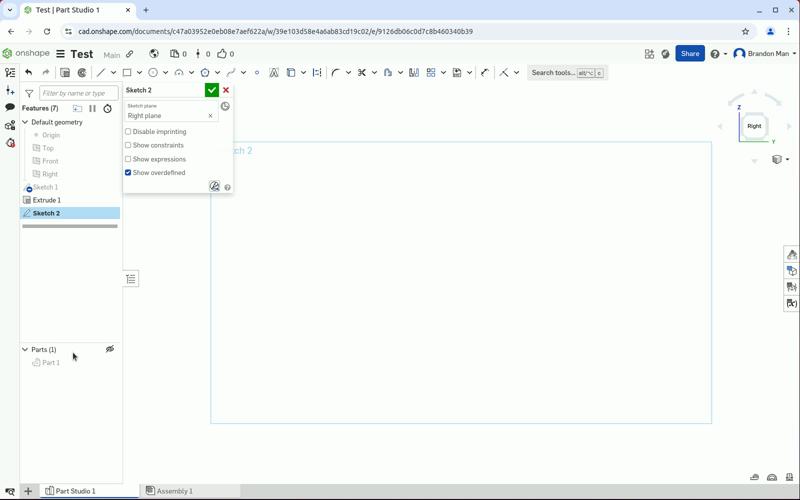
key(l)
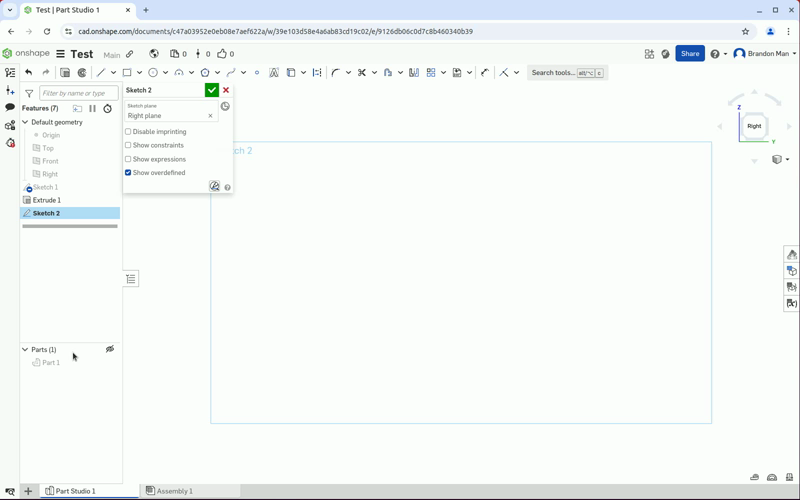
key_down(shift)
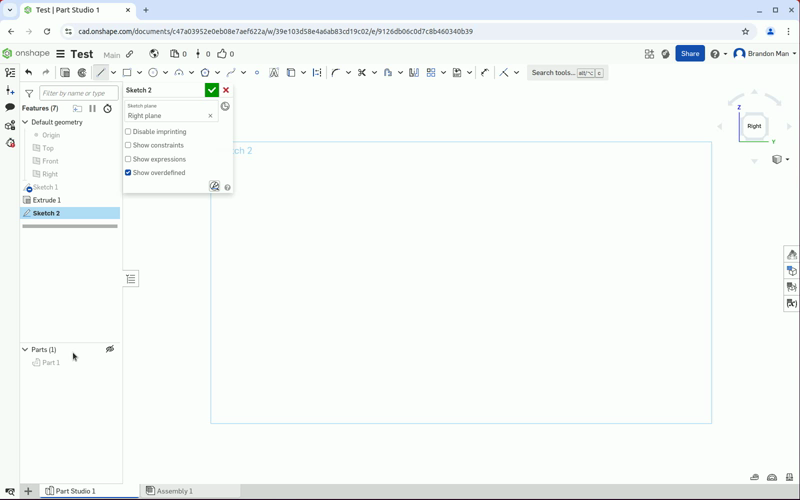
mouse_move(452, 282)
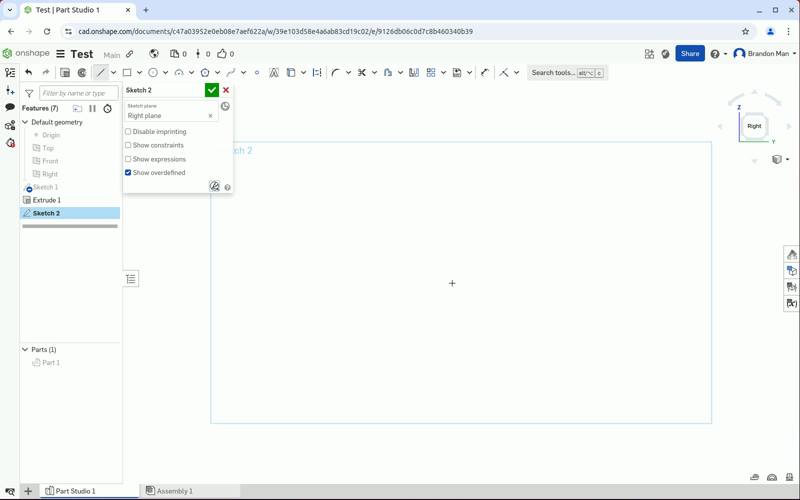
click(452, 282)
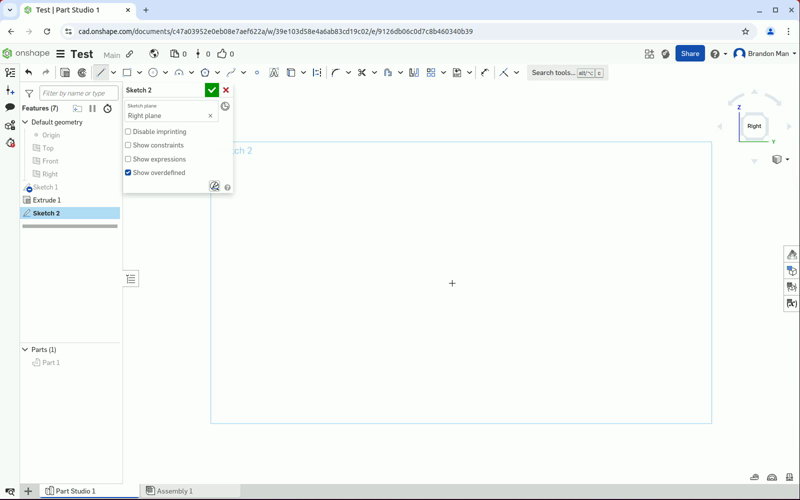
key_up(shift)
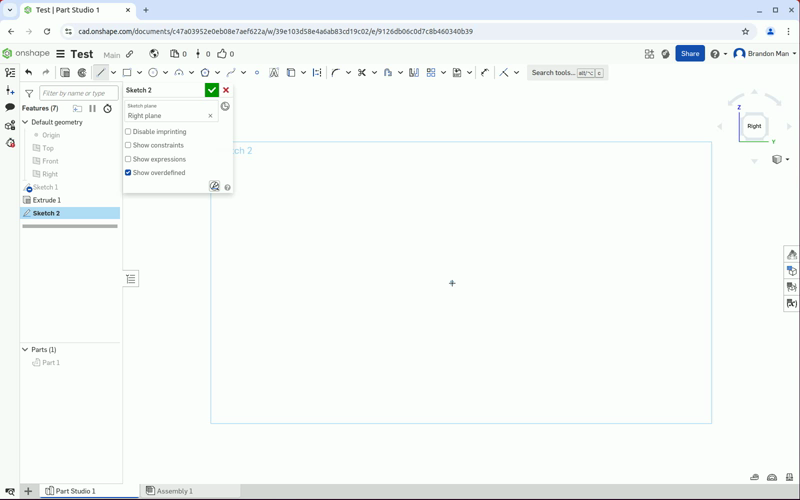
key_down(shift)
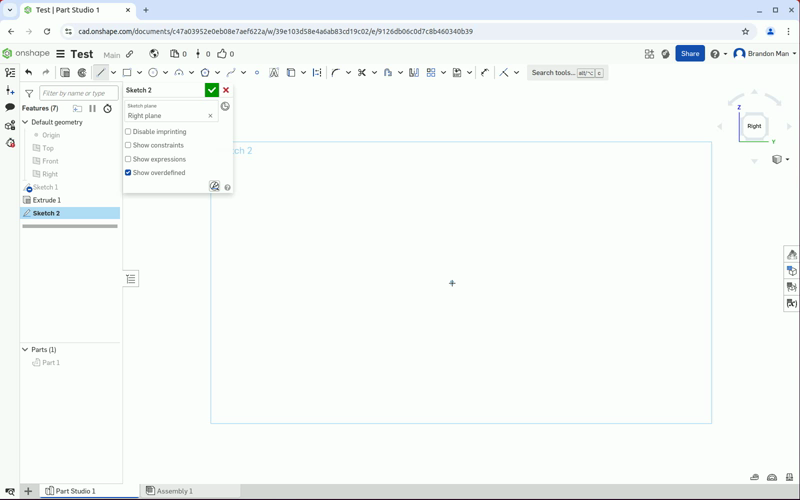
mouse_move(482, 282)
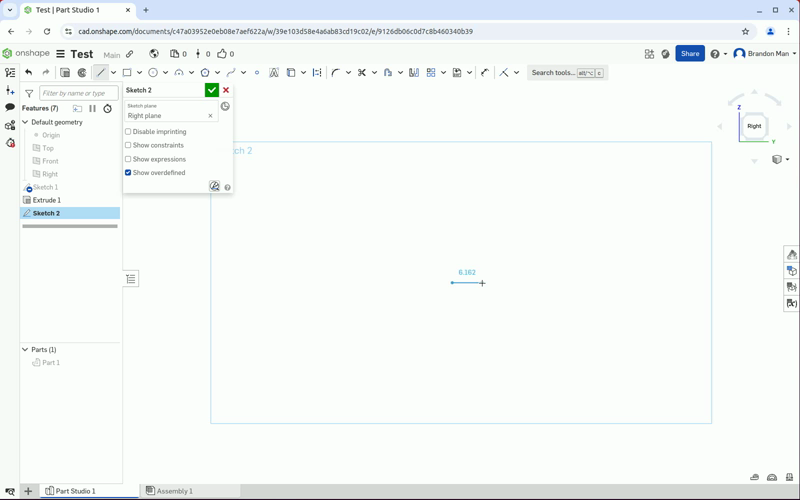
mouse_move(460, 282)
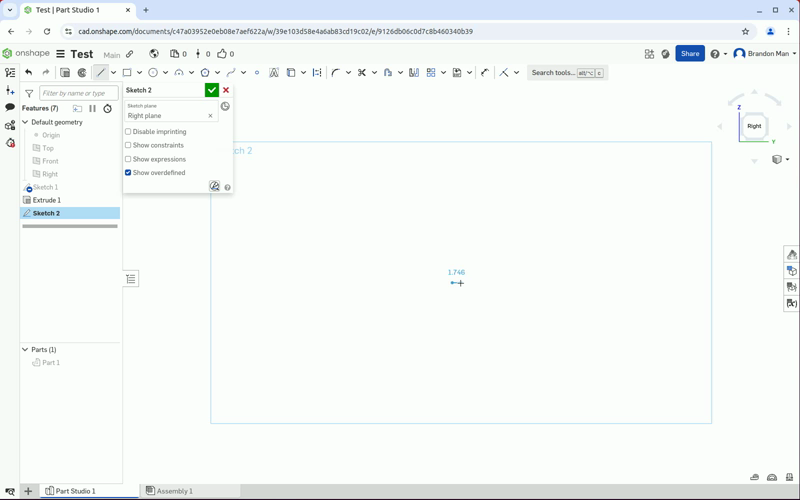
click(460, 282)
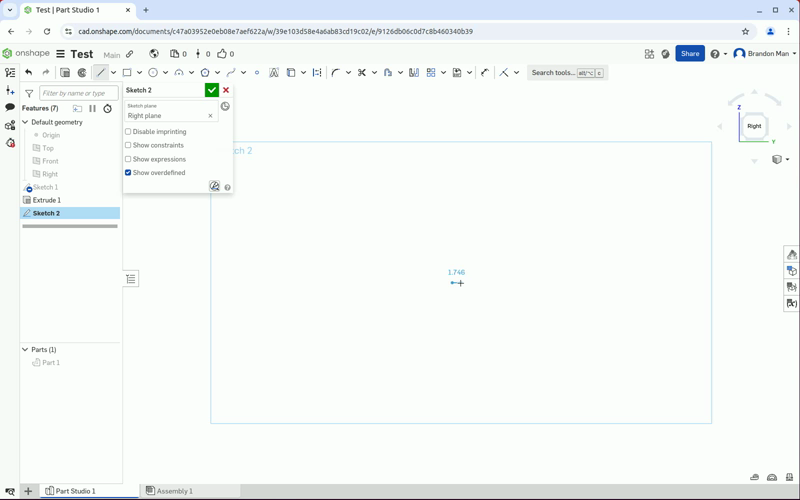
key_up(shift)
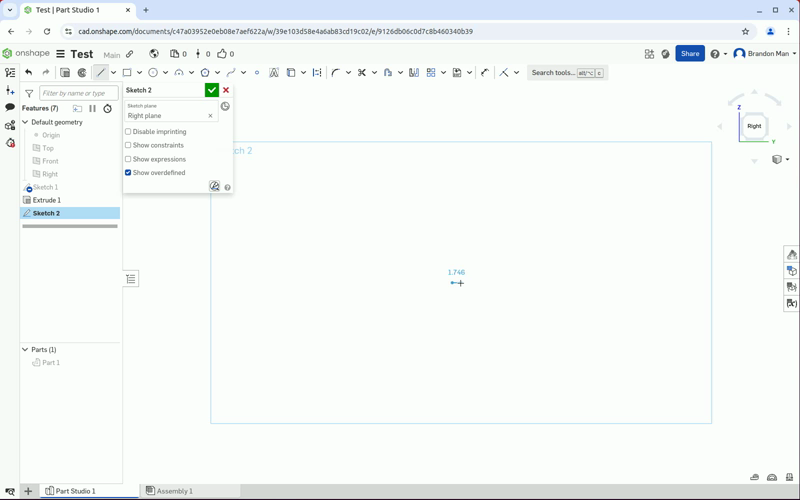
key(esc)
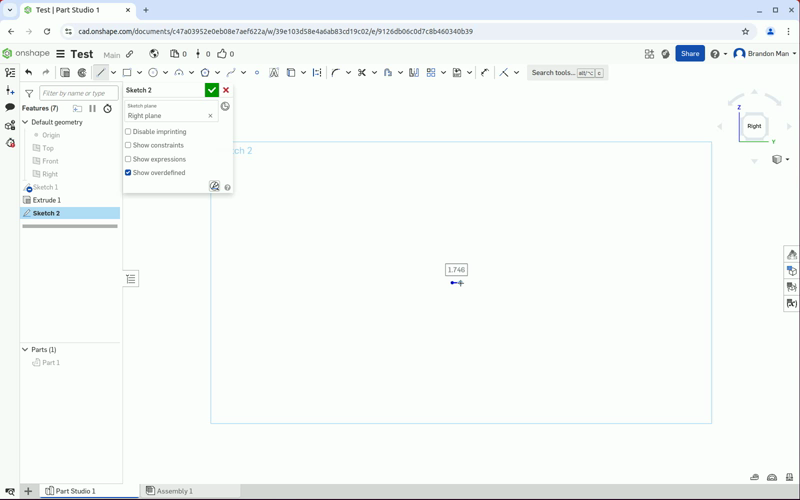
key(a)
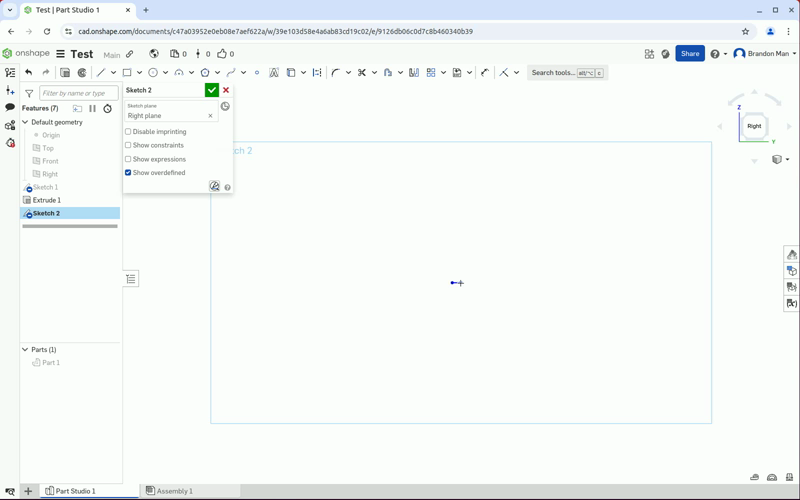
mouse_move(460, 282)
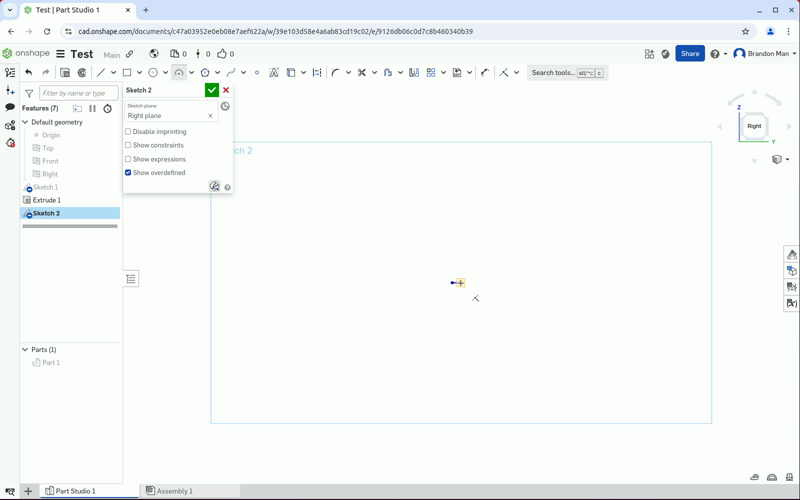
click(460, 282)
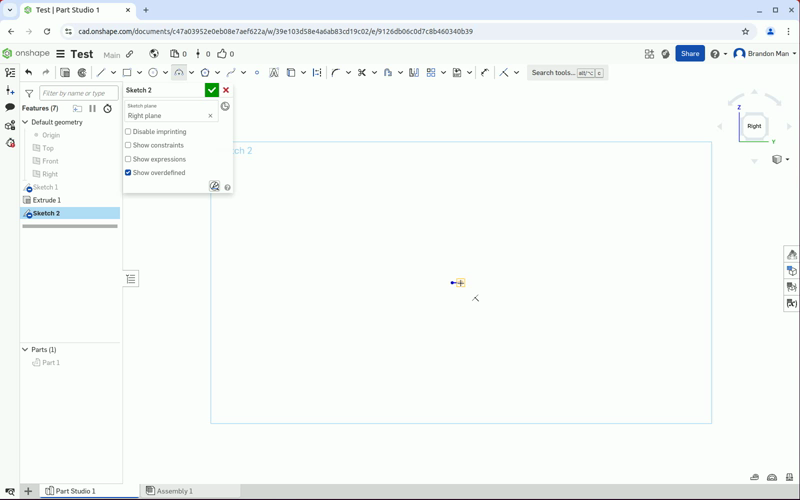
mouse_move(452, 282)
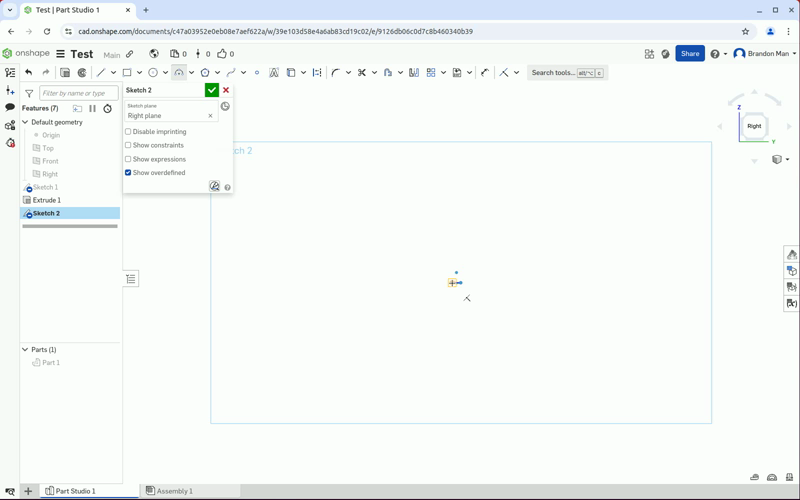
click(452, 282)
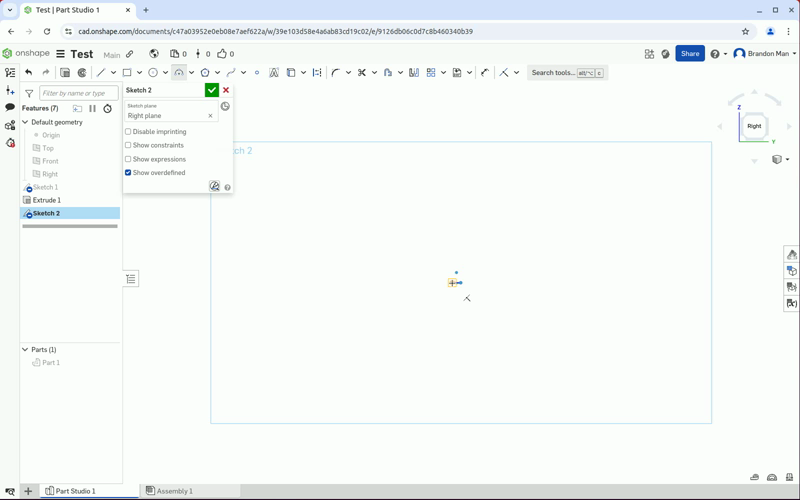
key_down(shift)
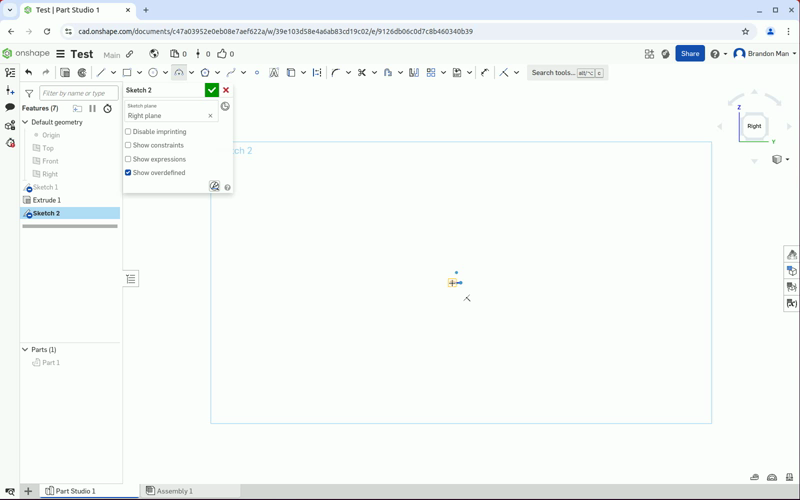
mouse_move(456, 262)
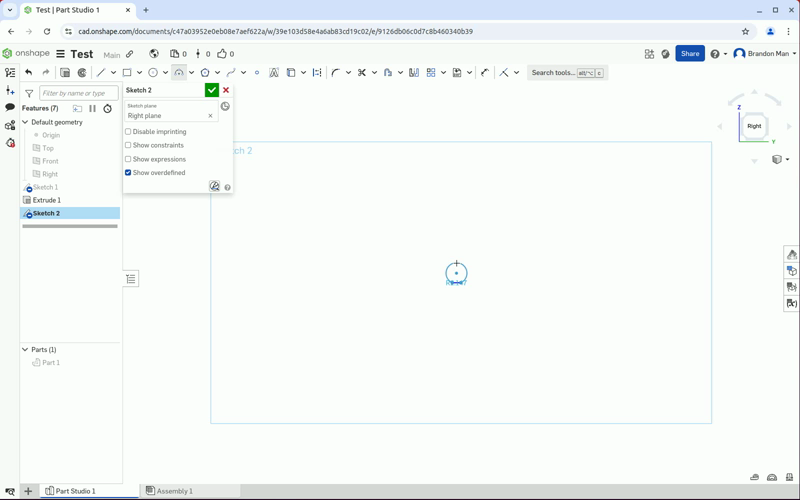
click(456, 262)
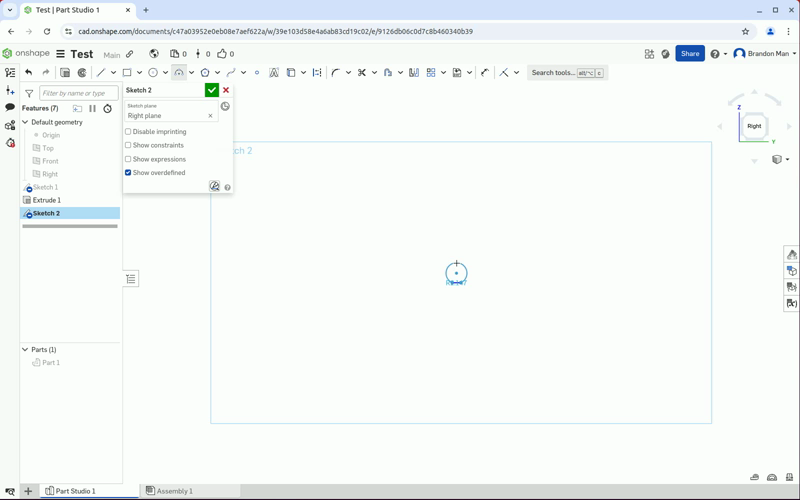
key_up(shift)
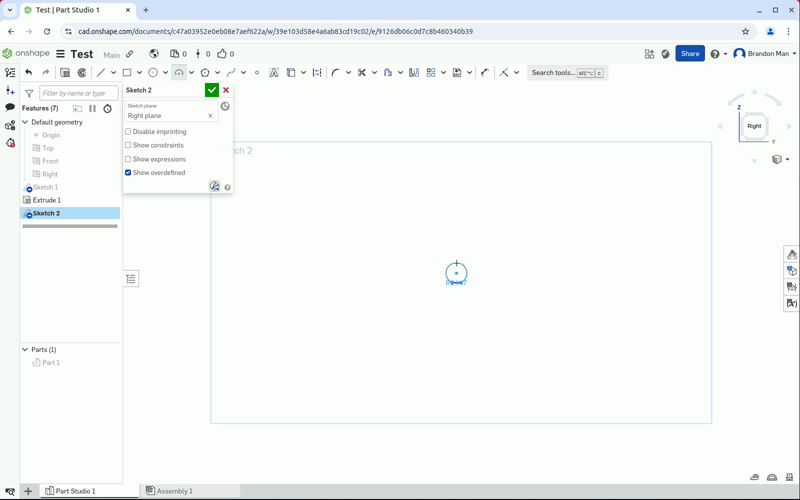
key(esc)
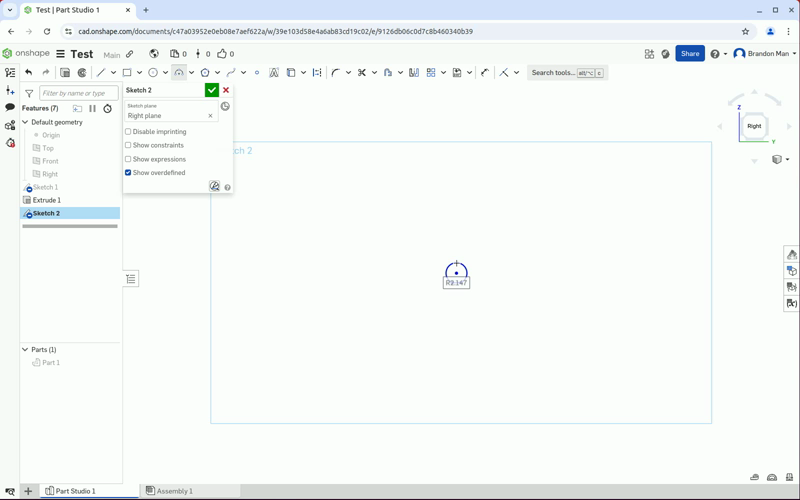
mouse_move(456, 272)
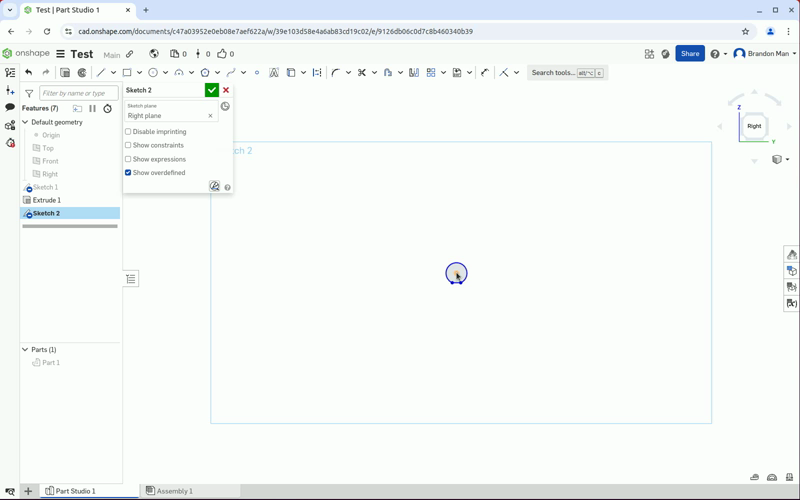
scroll(6)
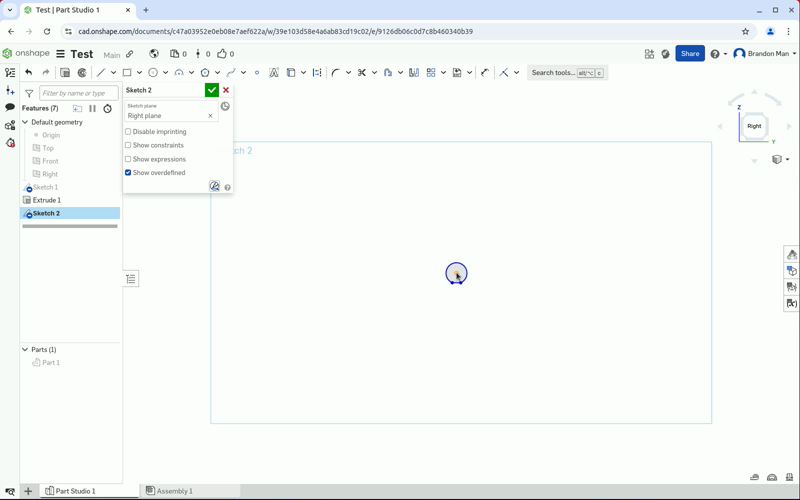
scroll(6)
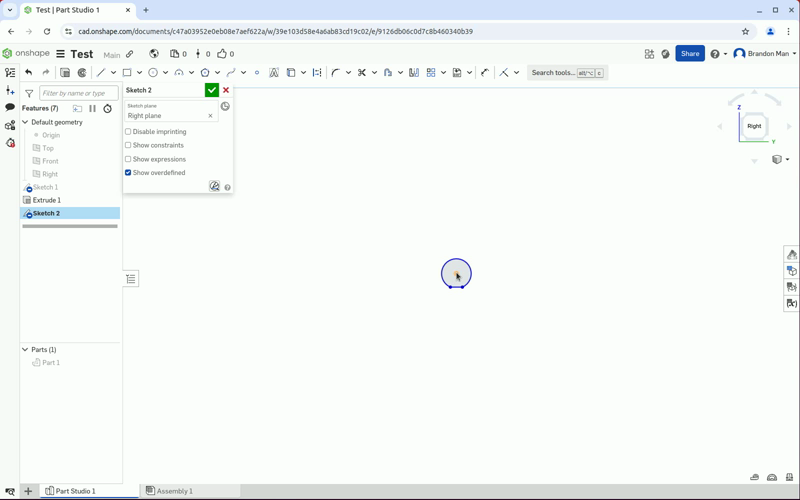
scroll(6)
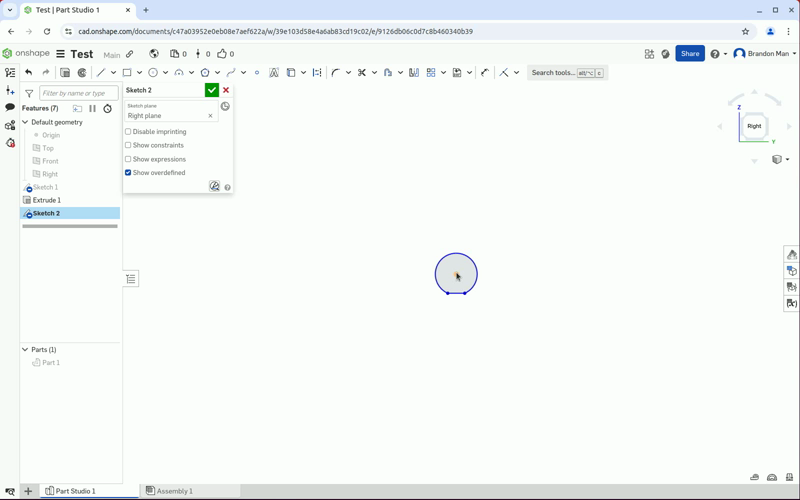
scroll(6)
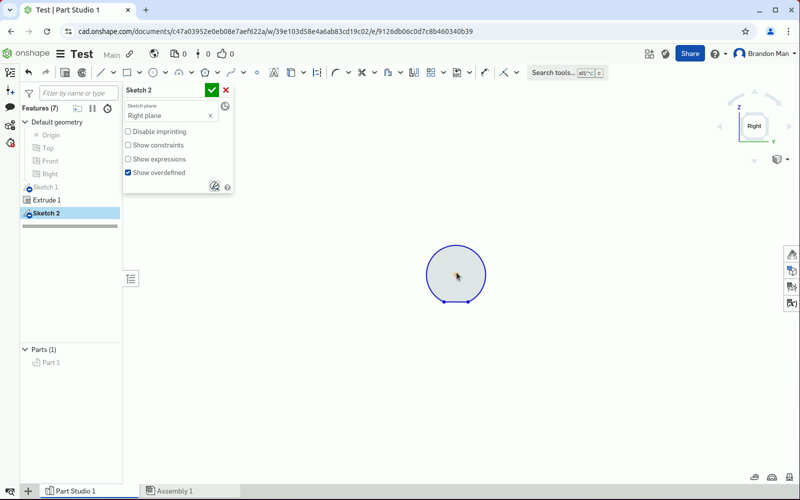
scroll(6)
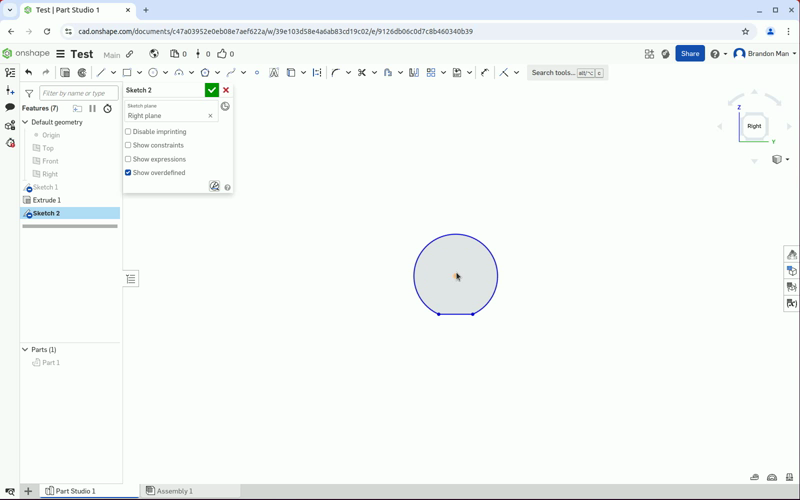
scroll(6)
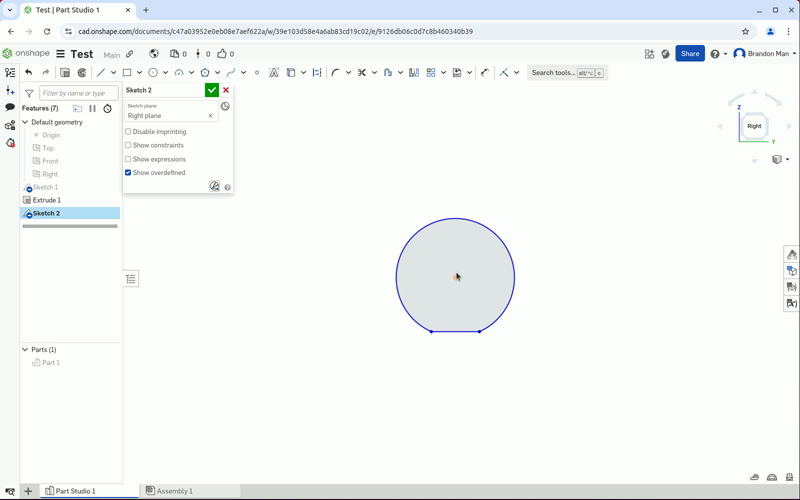
scroll(6)
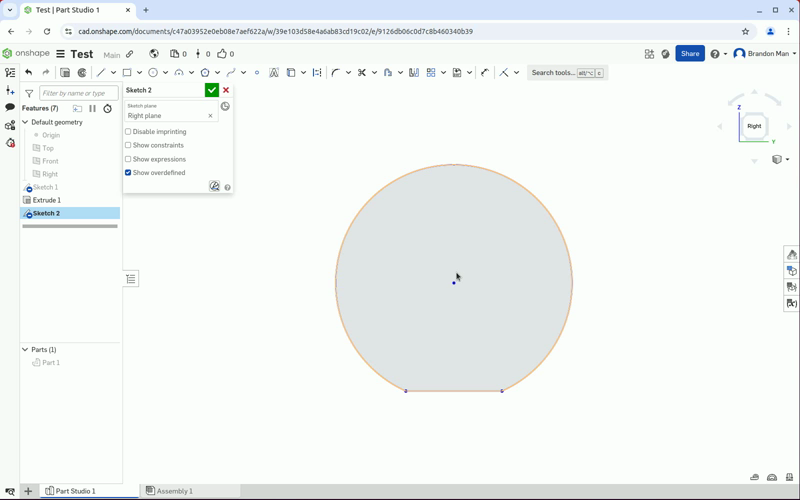
click(456, 272)
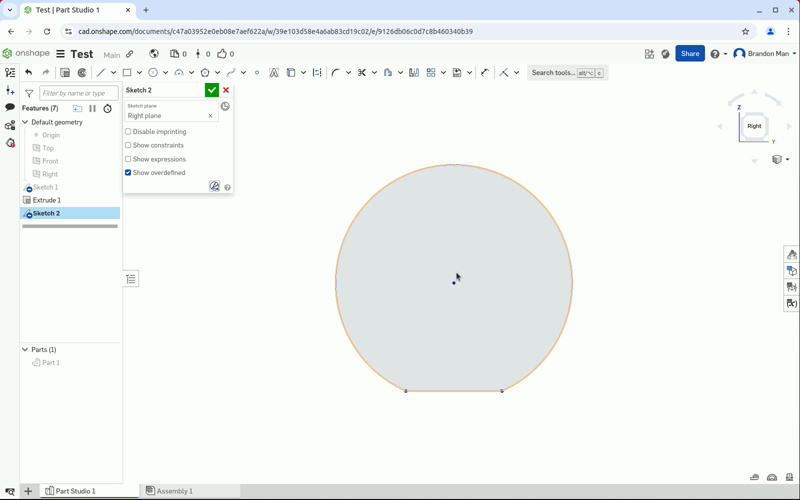
scroll(-6)
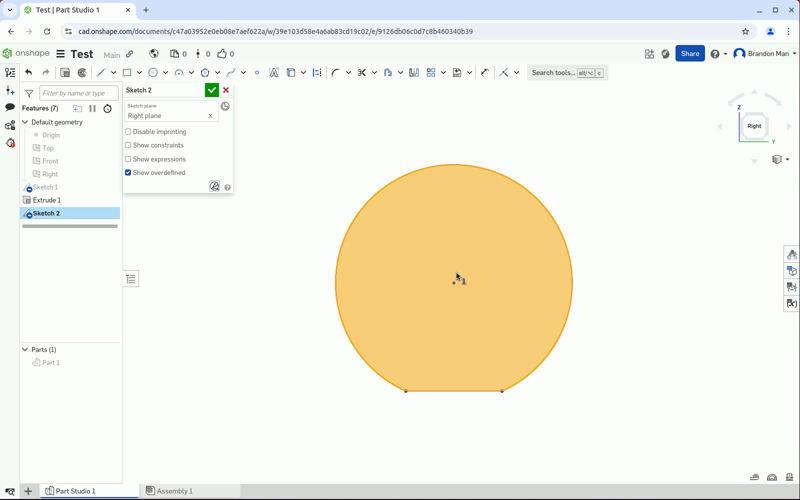
scroll(-6)
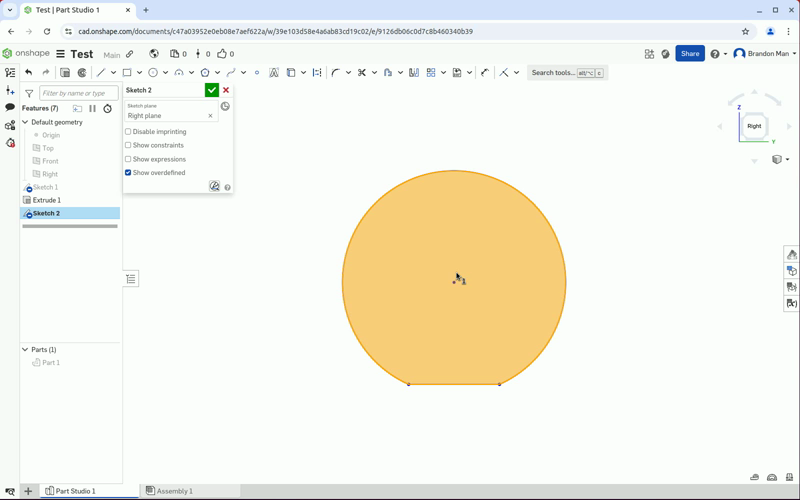
scroll(-6)
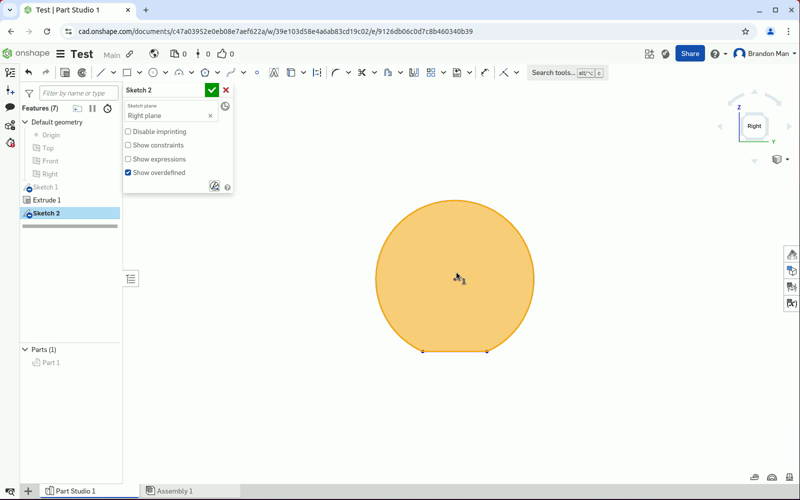
scroll(-6)
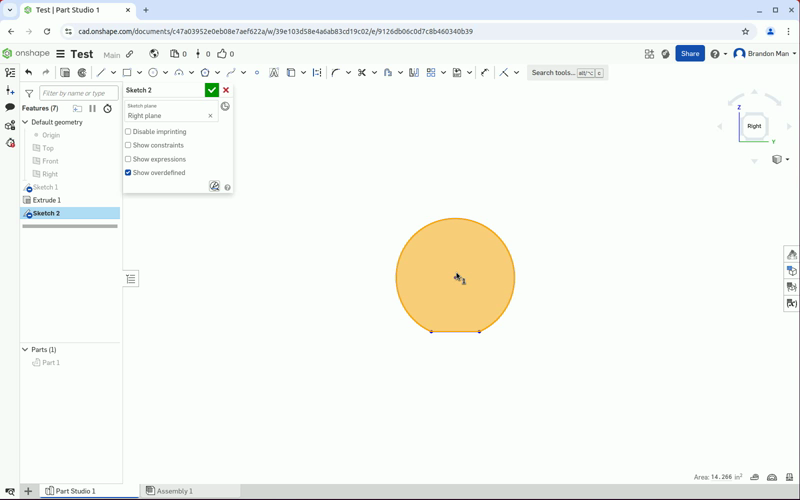
scroll(-6)
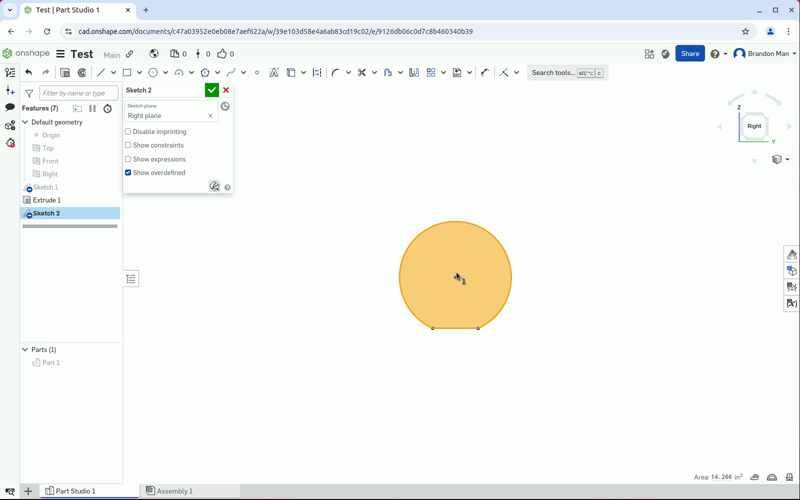
scroll(-6)
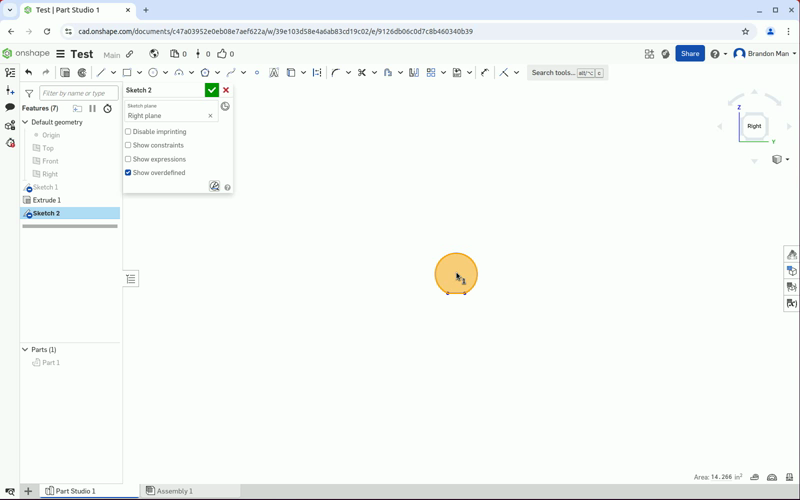
scroll(-6)
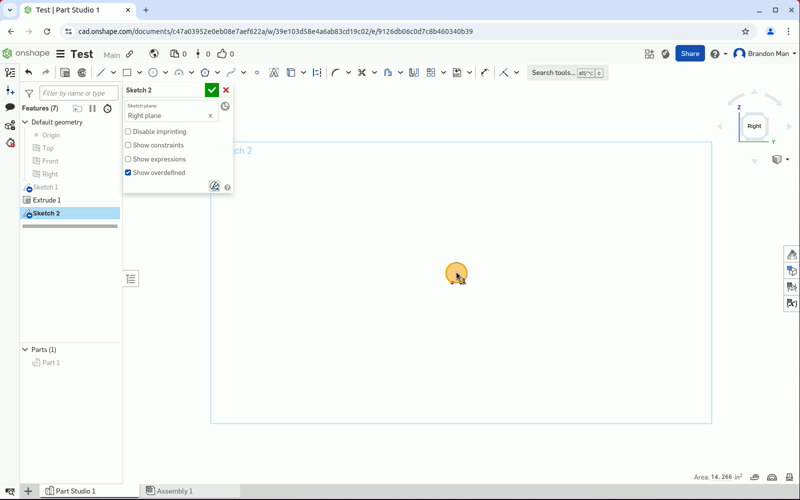
mouse_move(73, 352)
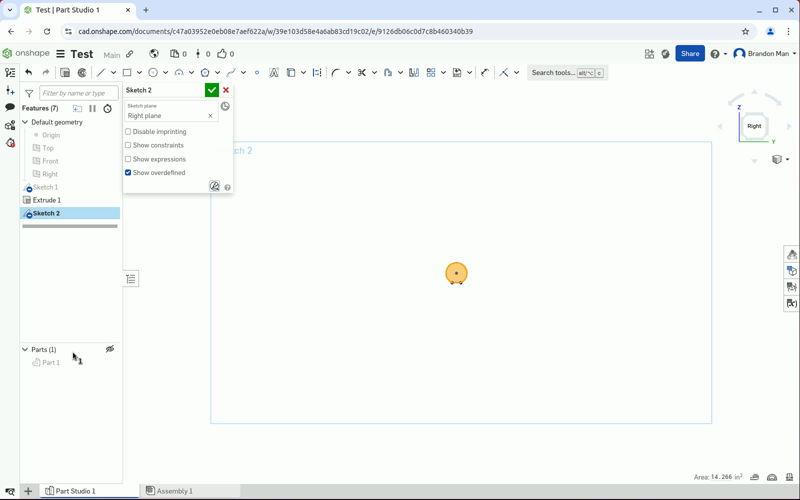
key(shift+y)
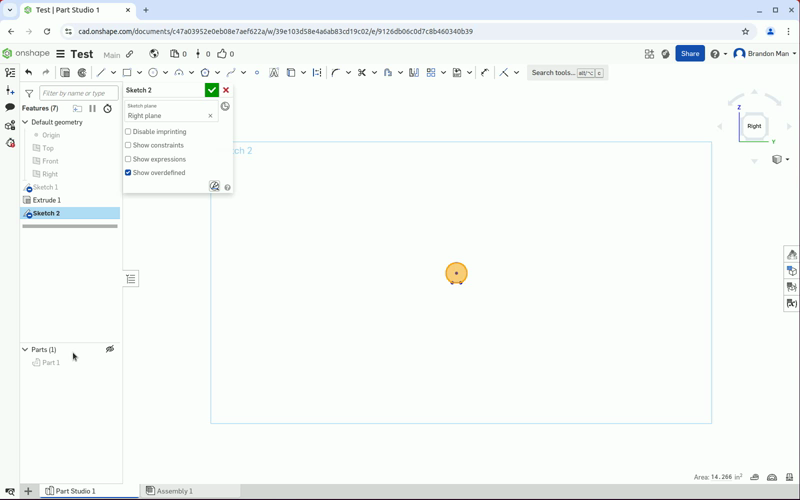
key(shift+e)
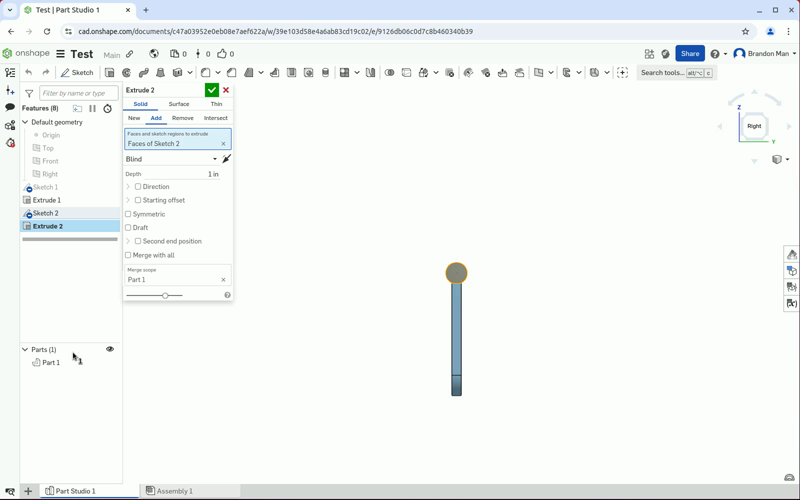
mouse_move(143, 106)
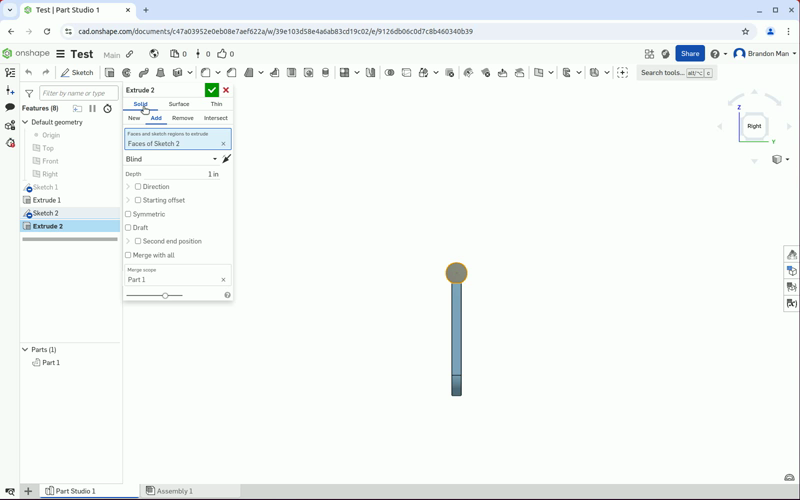
click(143, 106)
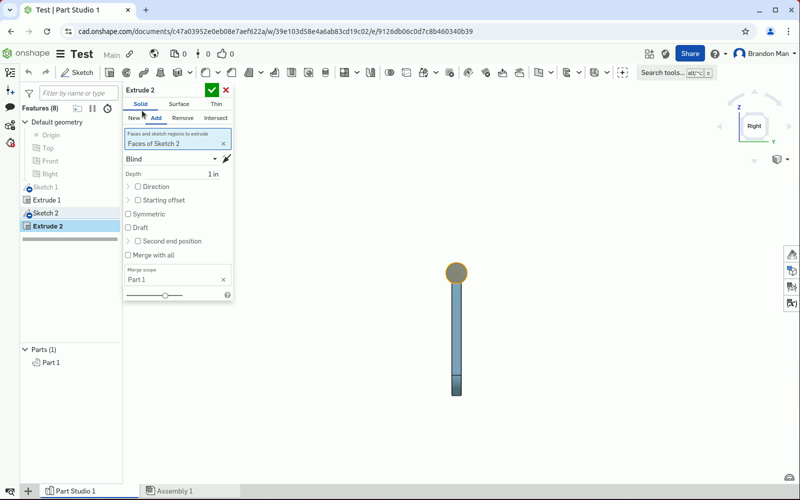
mouse_move(137, 120)
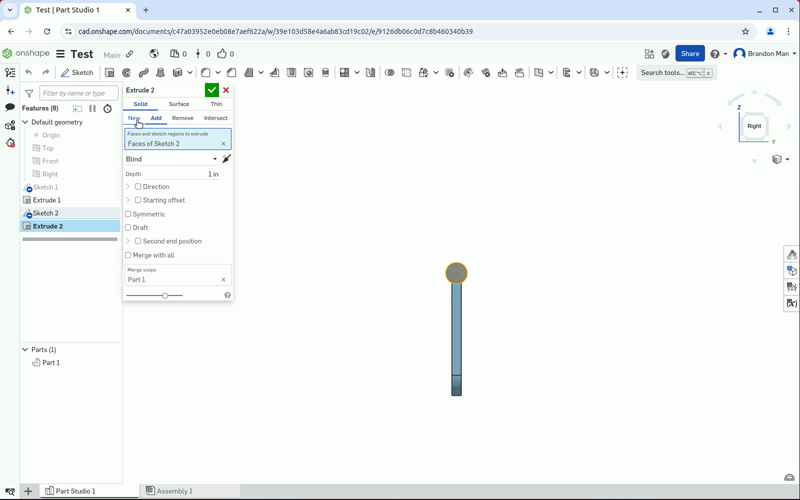
click(137, 120)
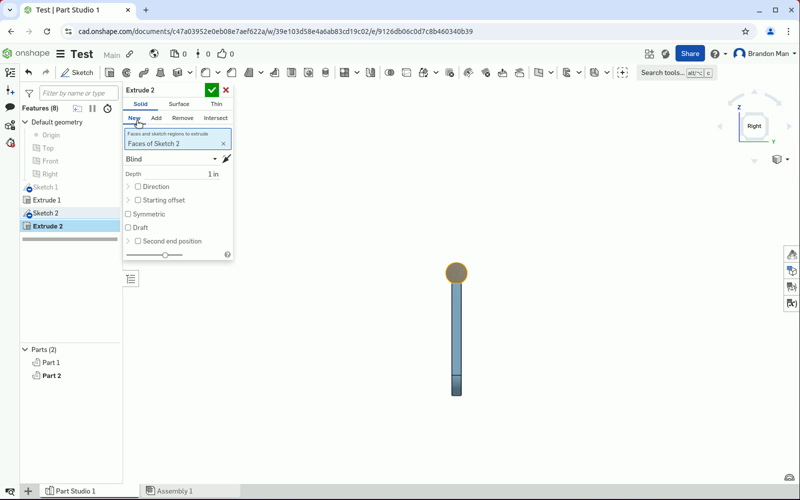
key(tab, 4)
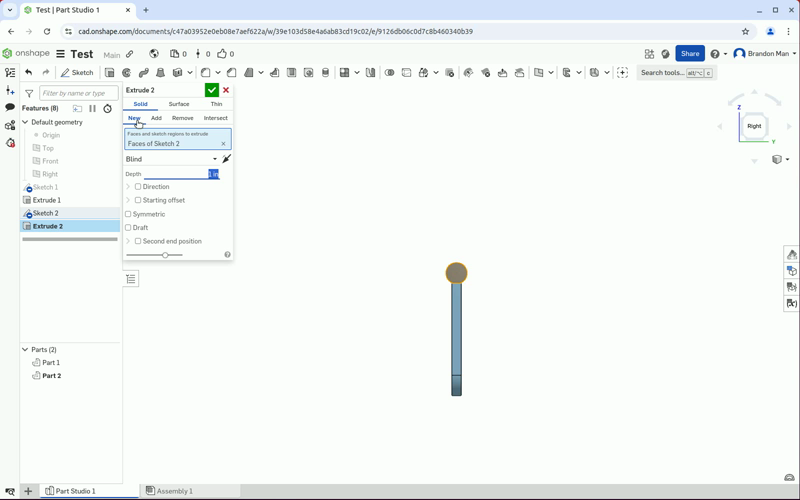
text(3.129)
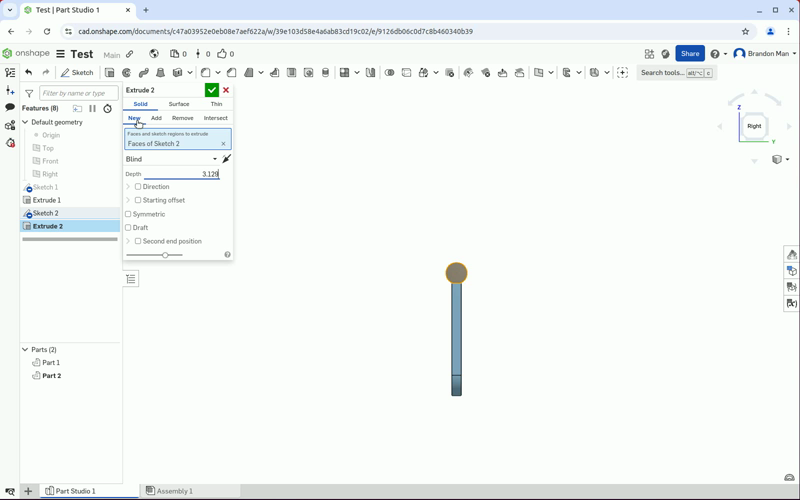
key(tab, 3)
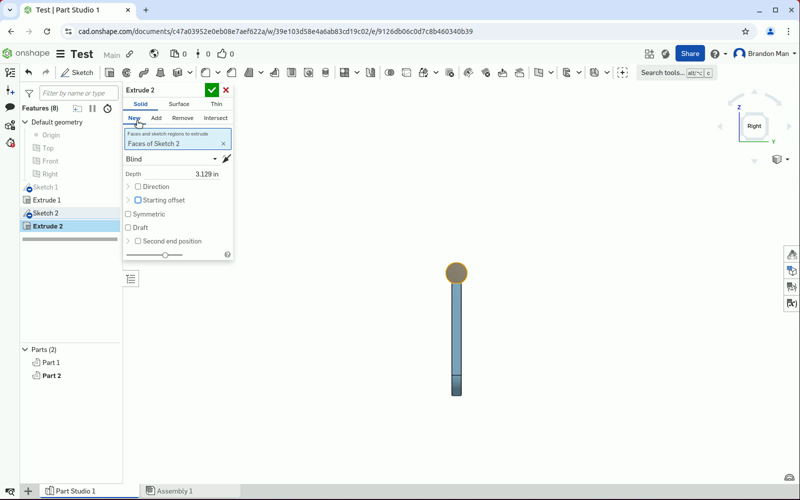
key(tab, 2)
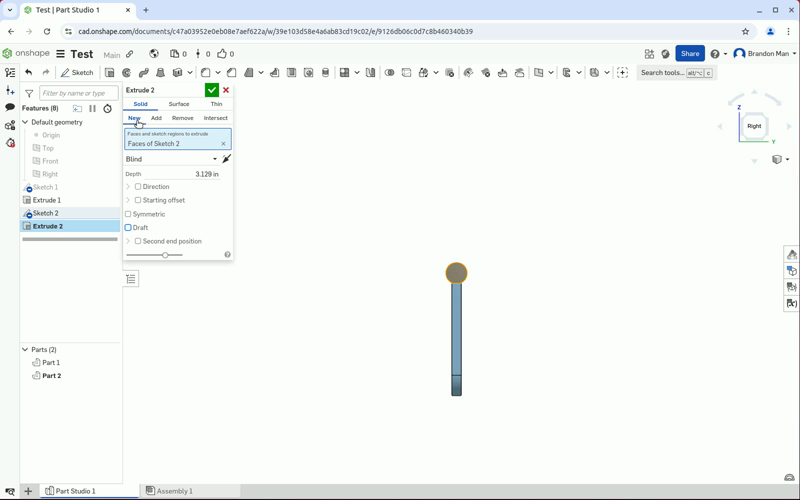
key(space)
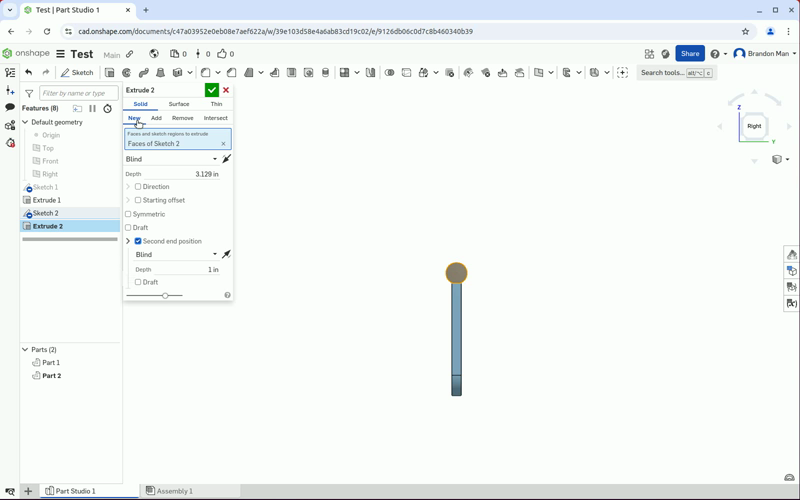
key(tab, 3)
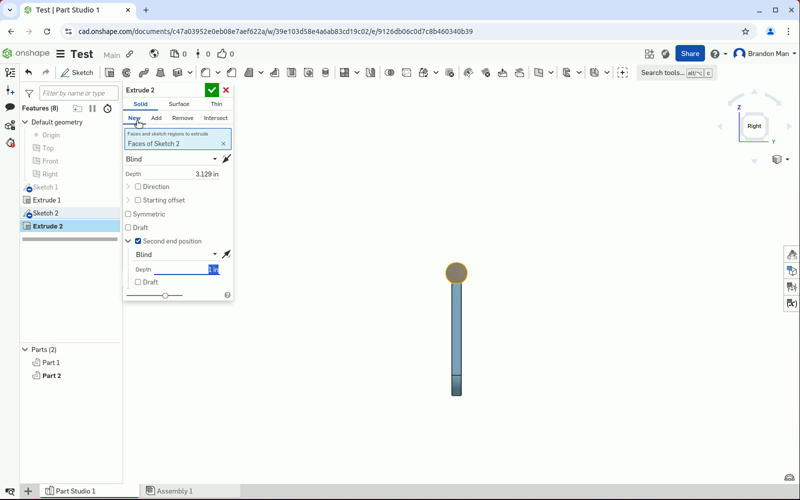
text(6.258)
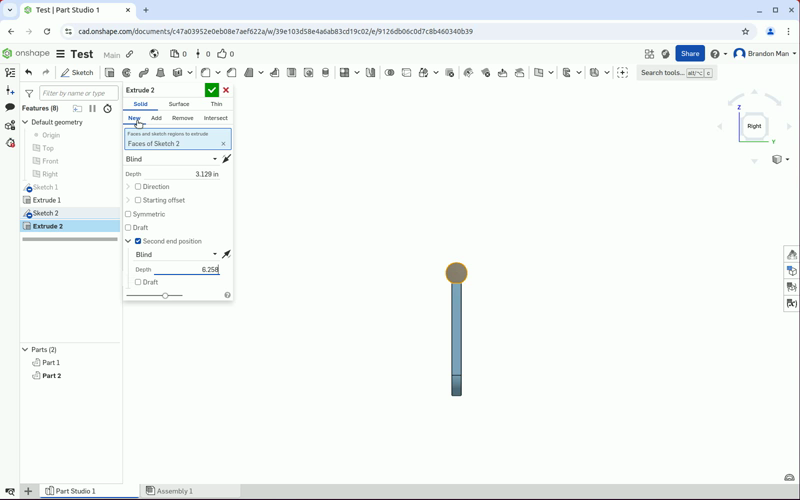
key(enter)
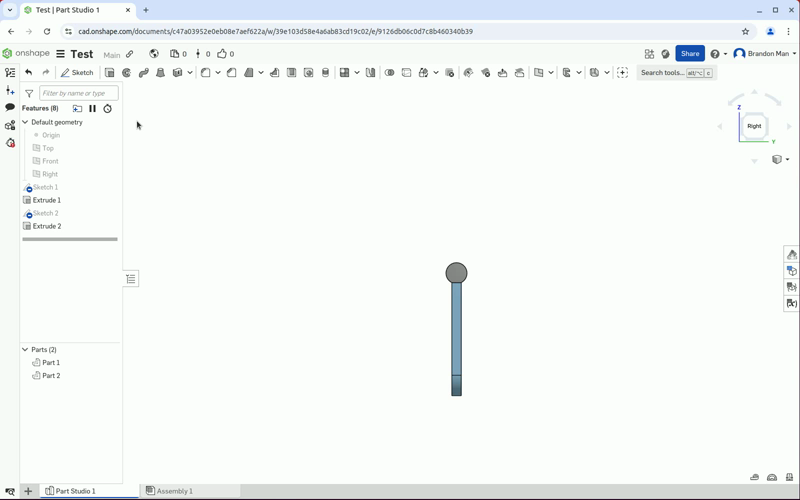
key(shift+h)
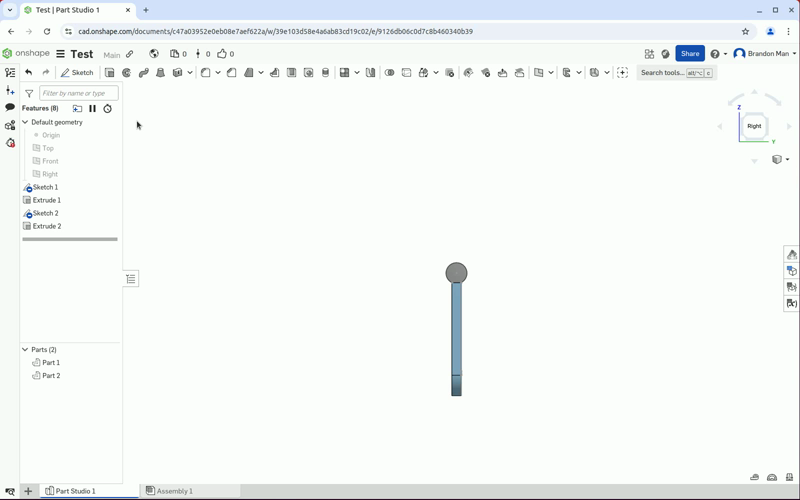
key(shift+h)
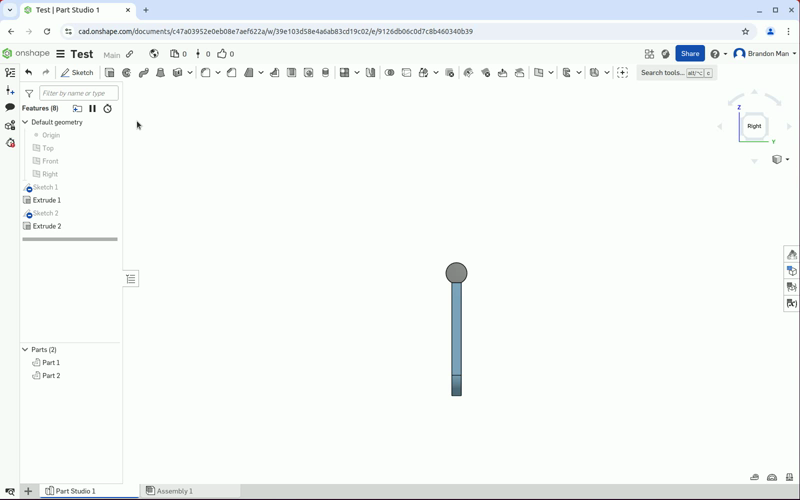
mouse_move(73, 189)
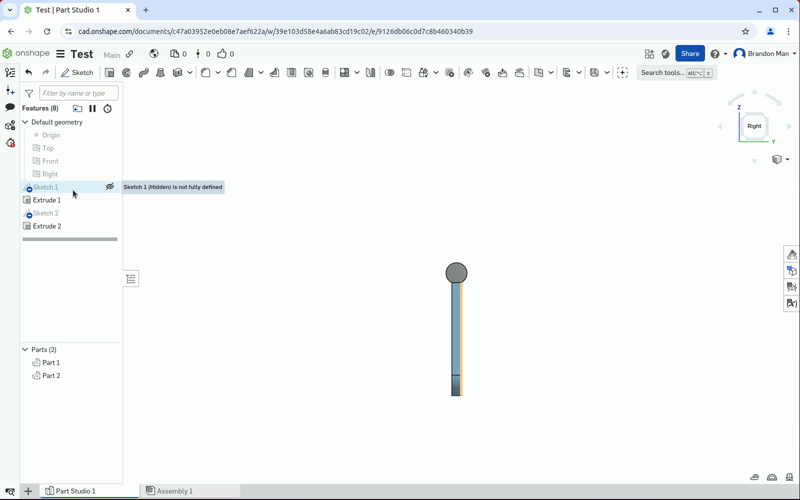
click(73, 189)
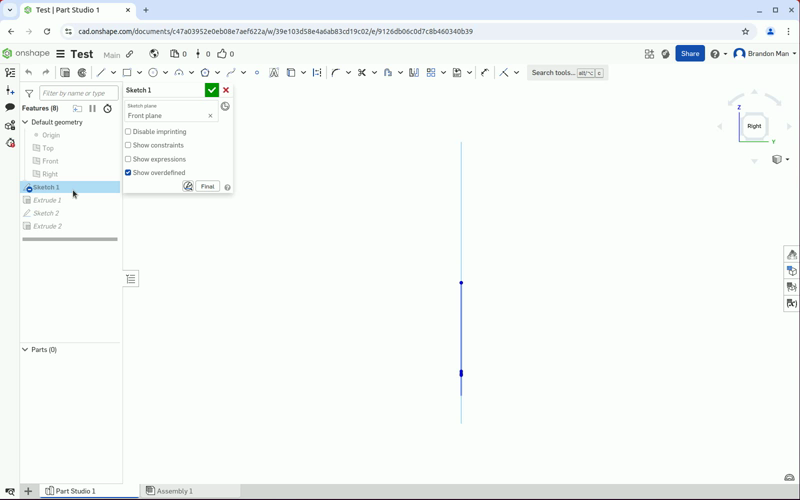
mouse_move(229, 92)
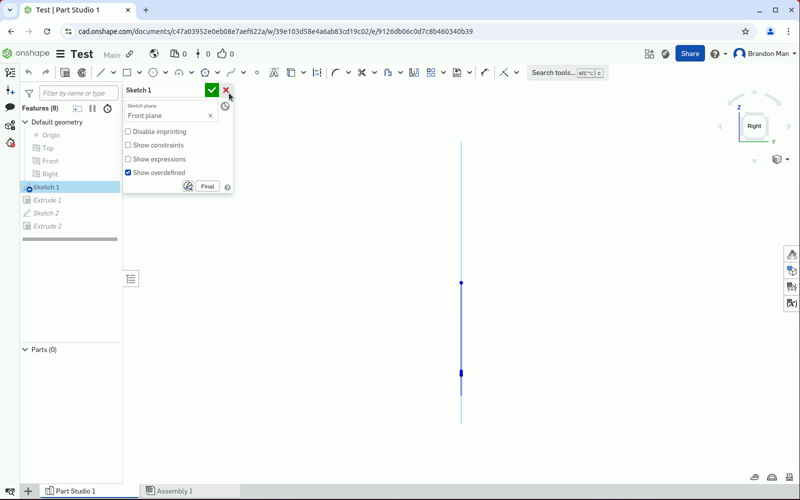
click(229, 92)
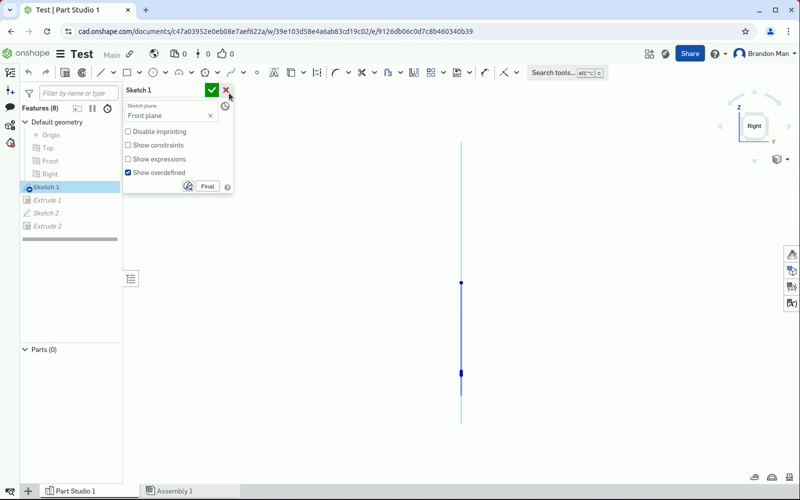
key(shift+s)
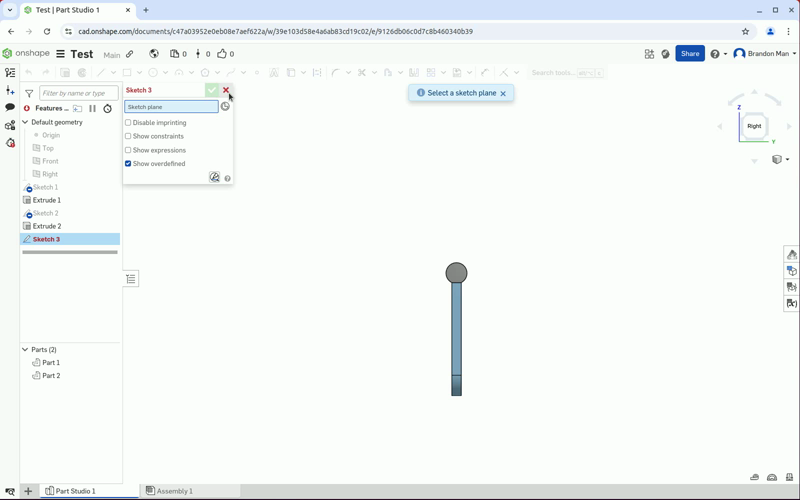
mouse_move(73, 176)
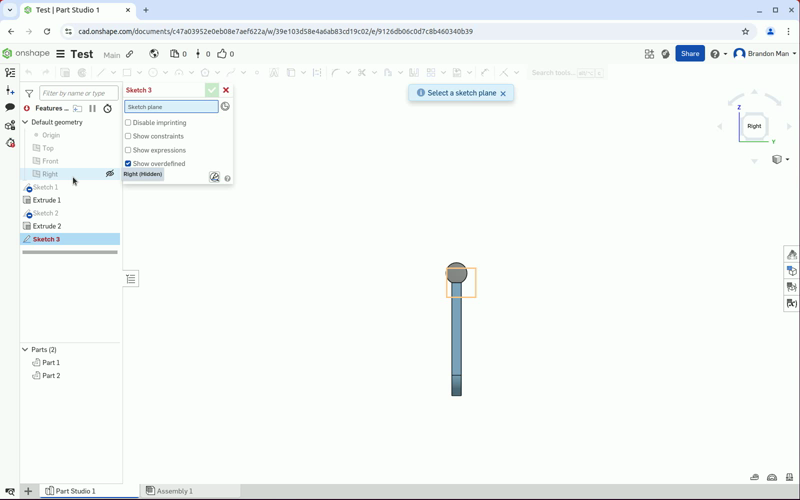
click(73, 176)
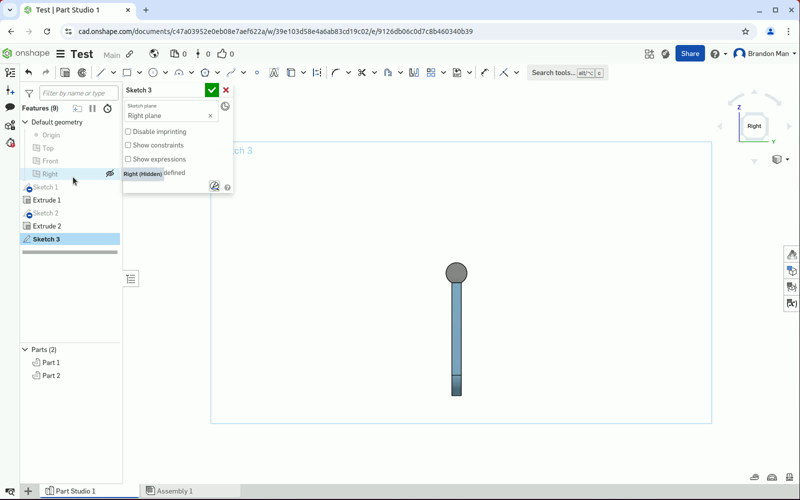
mouse_move(73, 352)
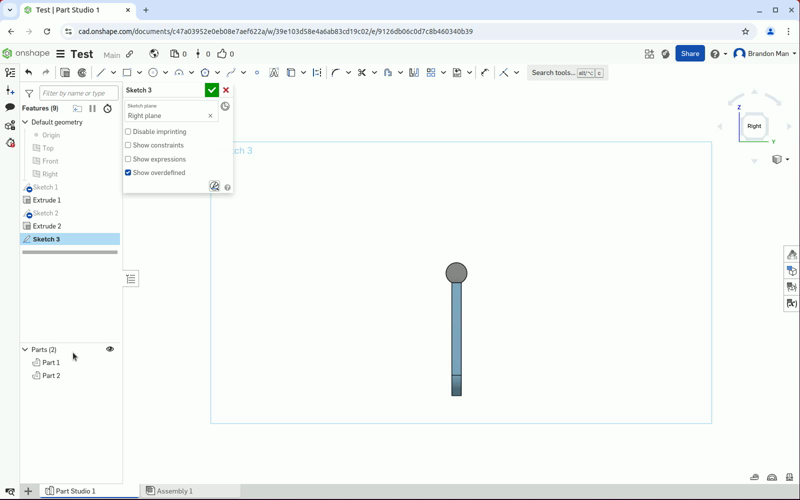
key(y)
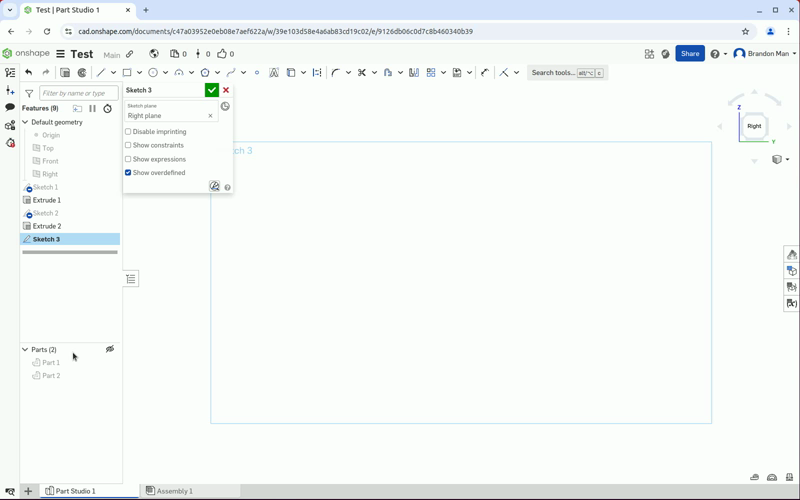
key(a)
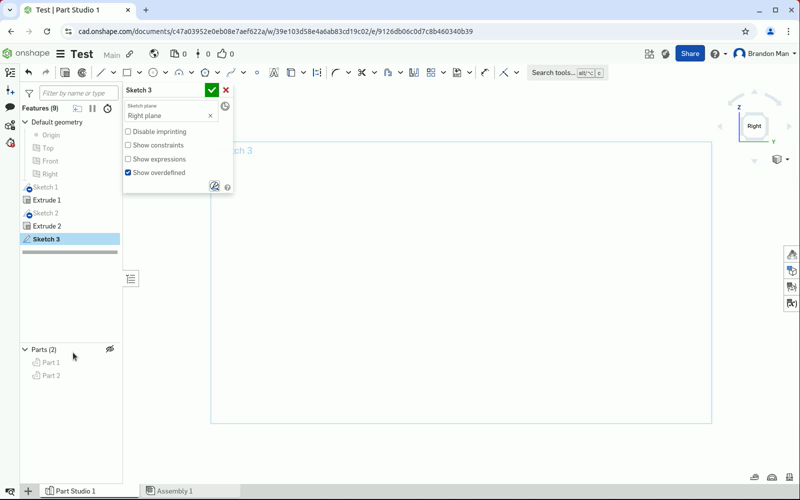
key_down(shift)
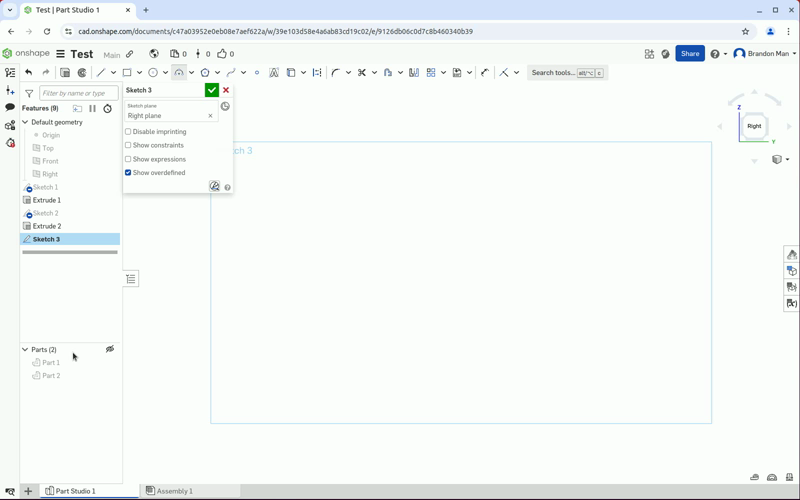
mouse_move(452, 282)
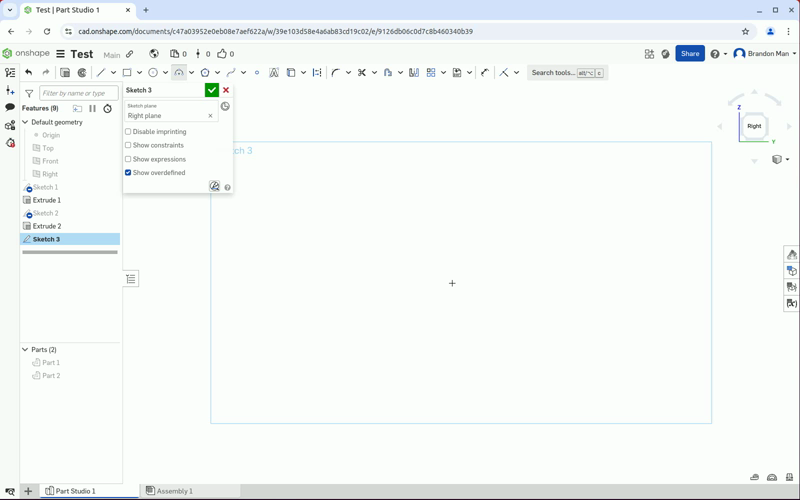
click(452, 282)
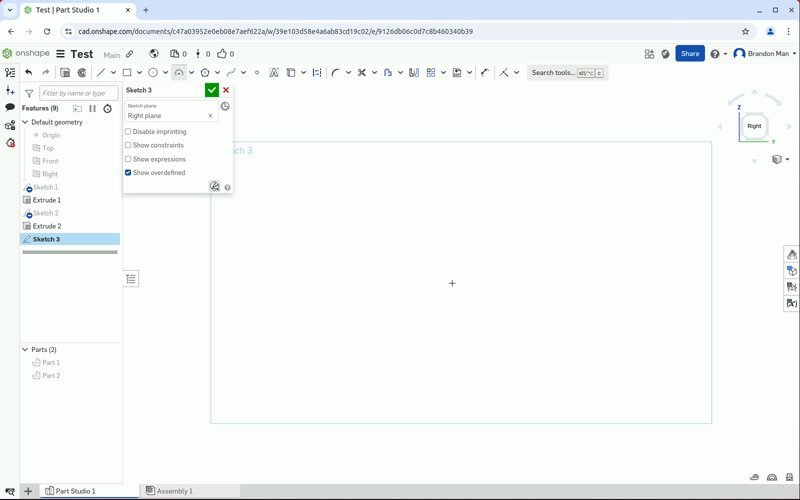
key_up(shift)
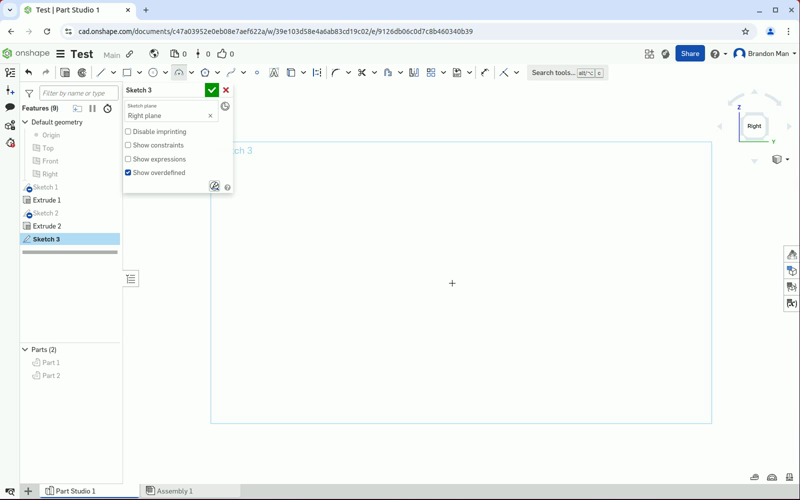
key_down(shift)
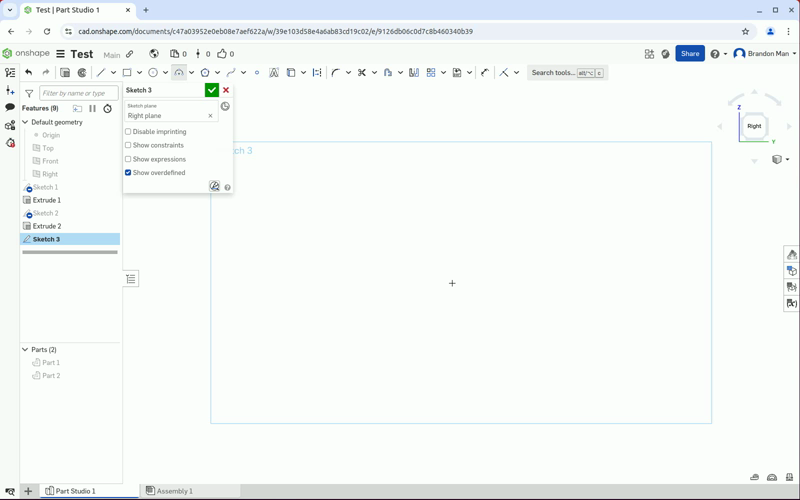
mouse_move(461, 282)
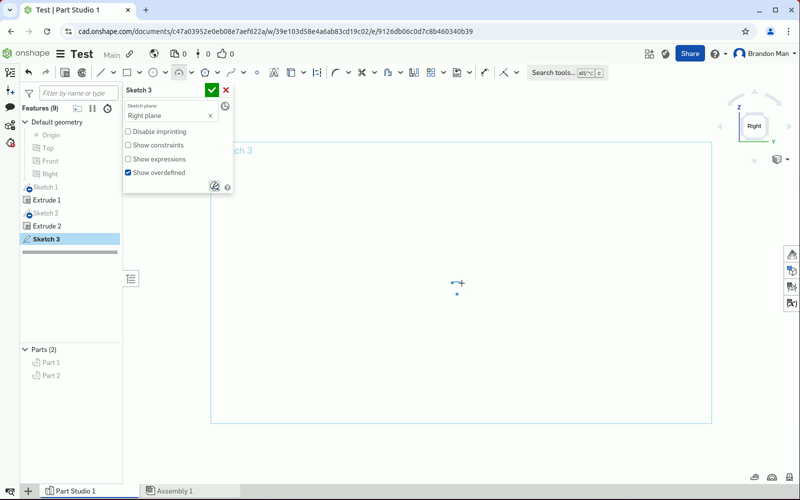
click(461, 282)
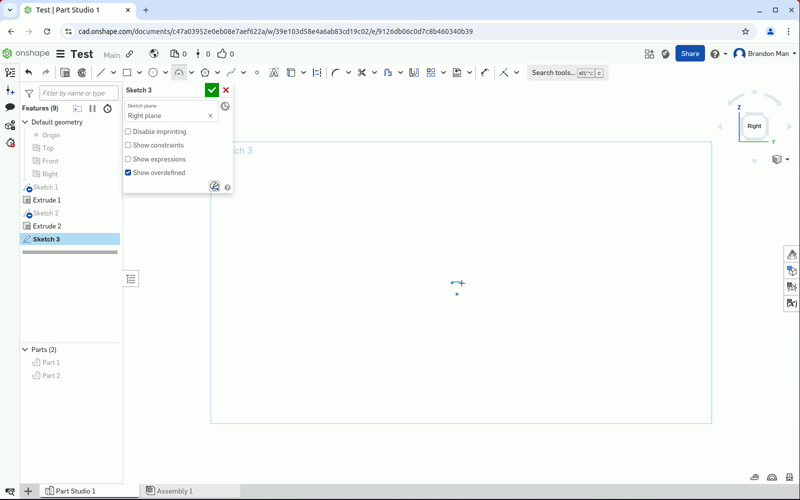
mouse_move(457, 283)
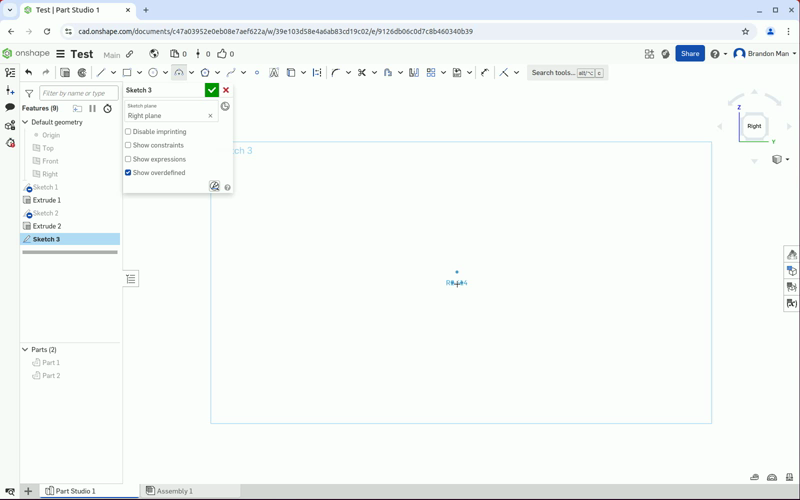
click(457, 283)
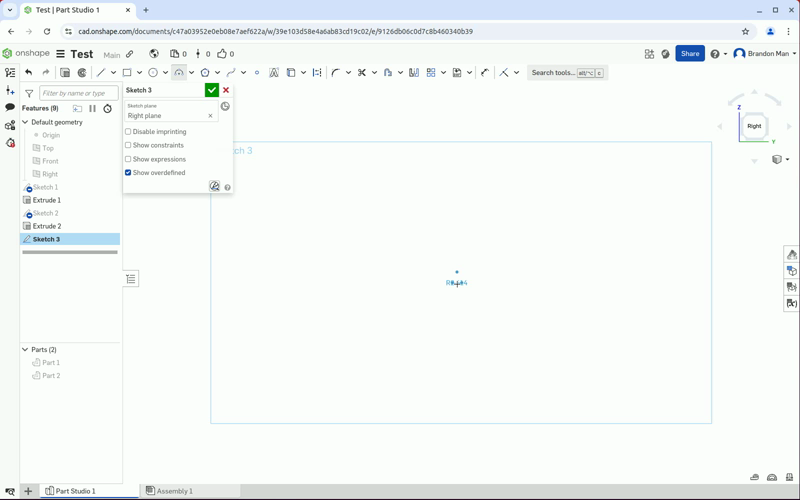
key_up(shift)
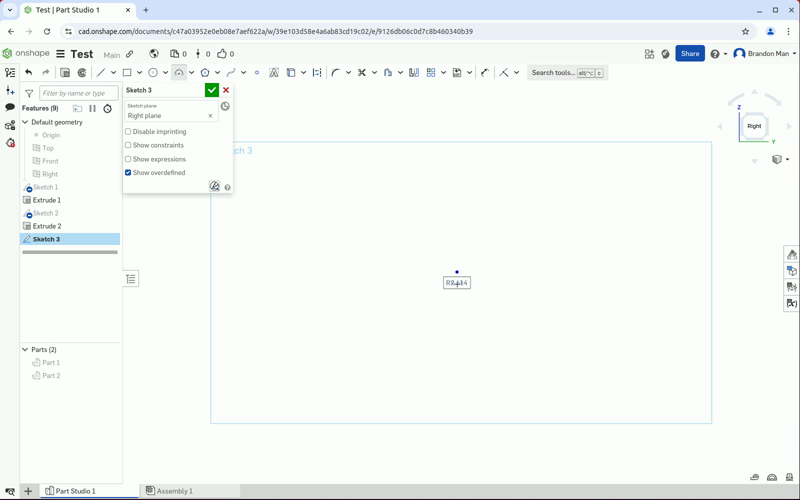
key(esc)
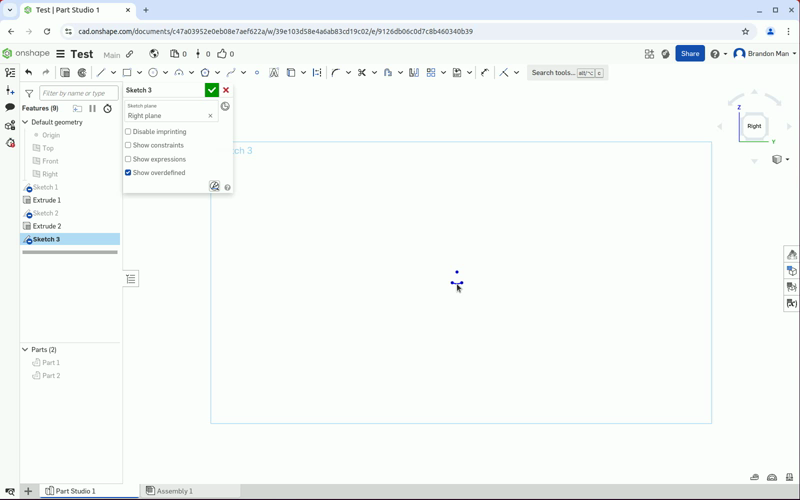
key(l)
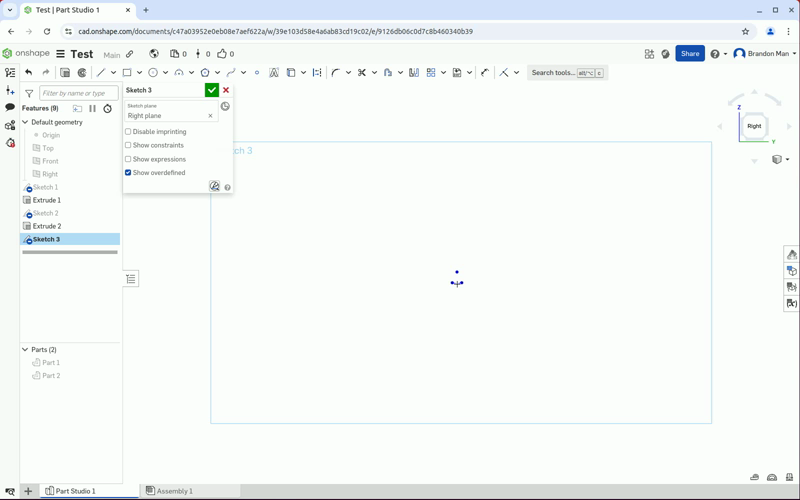
mouse_move(461, 282)
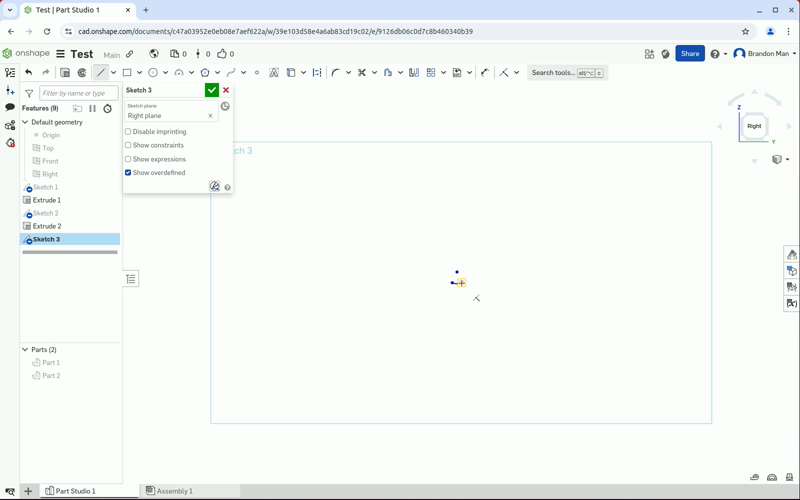
click(461, 282)
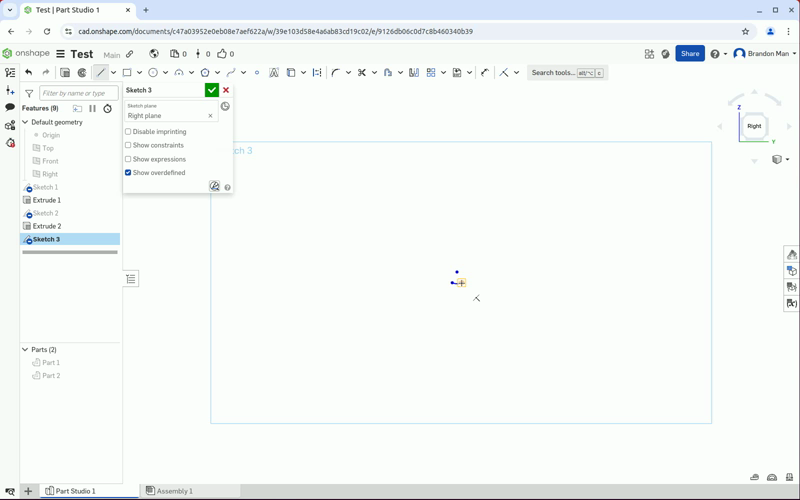
mouse_move(491, 282)
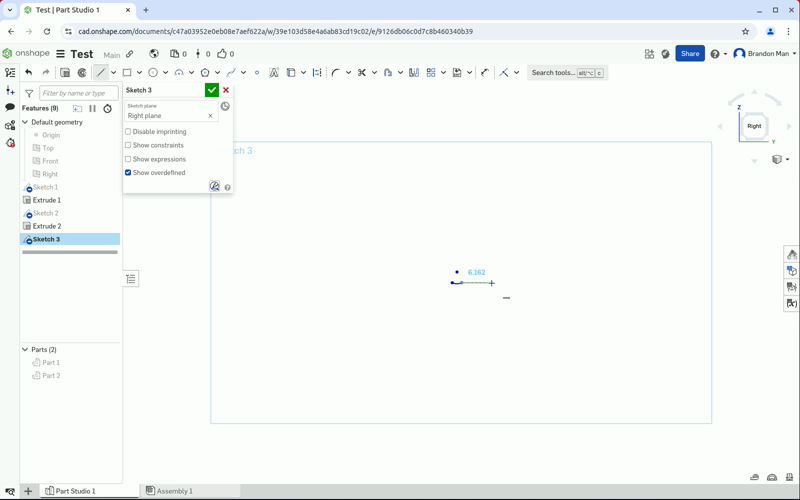
key_down(shift)
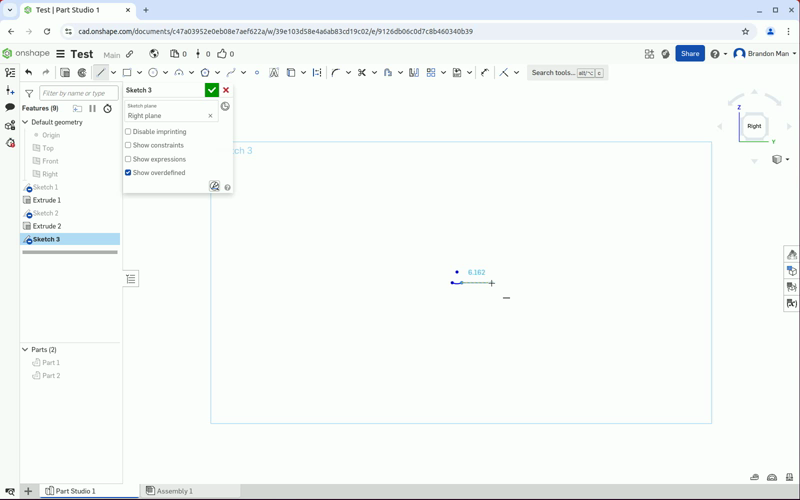
mouse_move(452, 282)
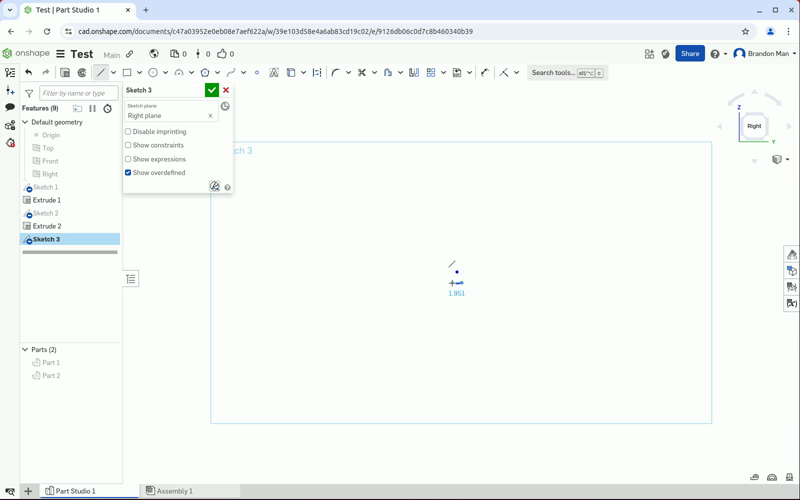
key_up(shift)
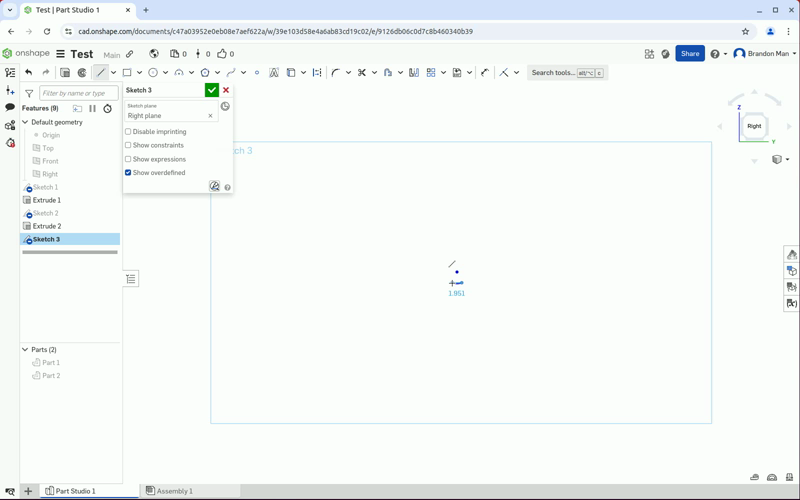
click(452, 282)
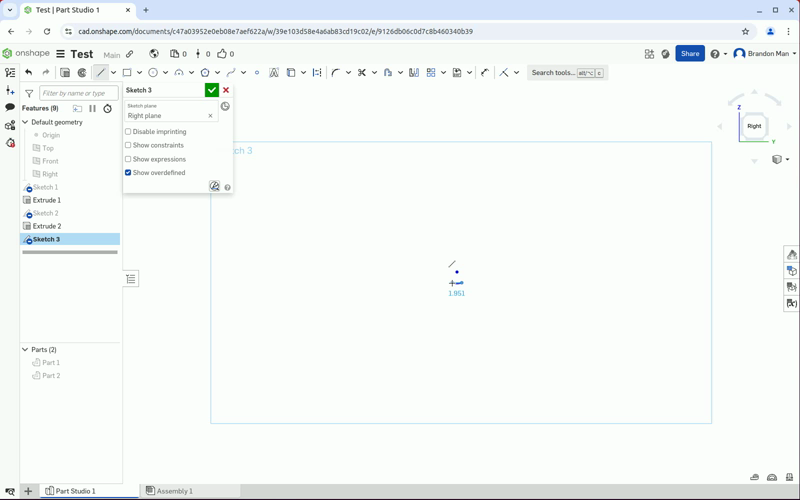
key(esc)
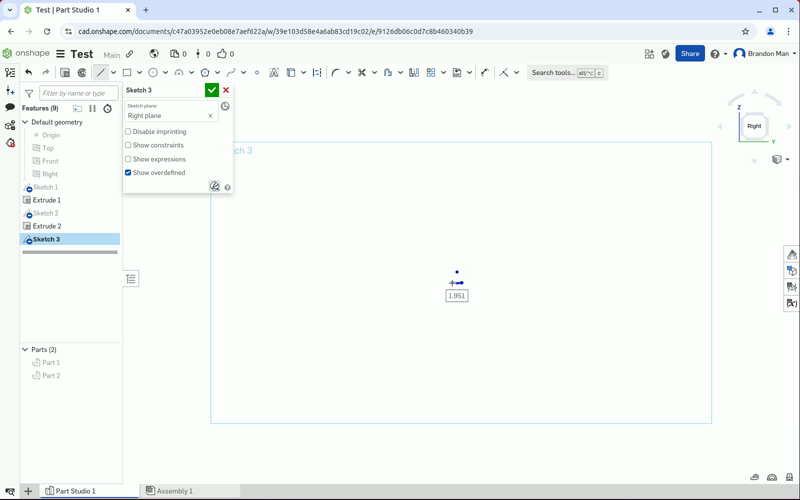
mouse_move(459, 283)
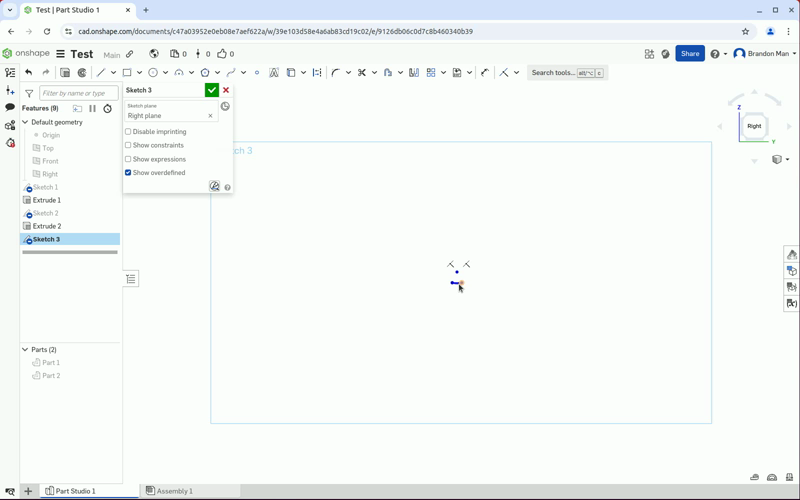
scroll(6)
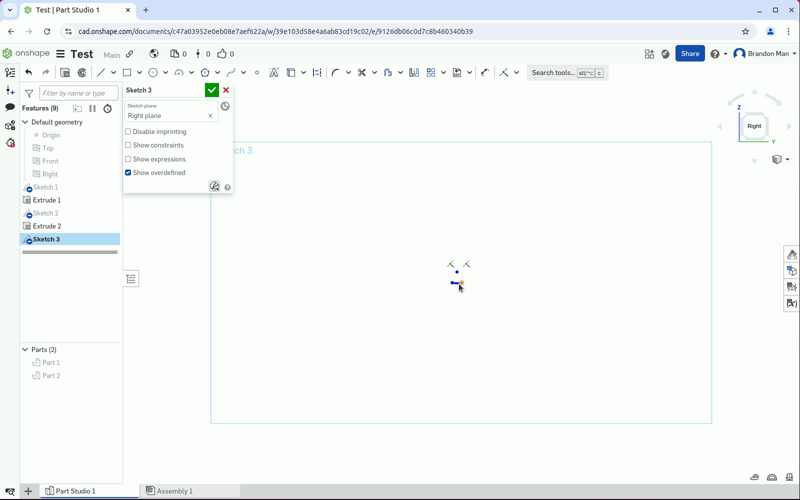
scroll(6)
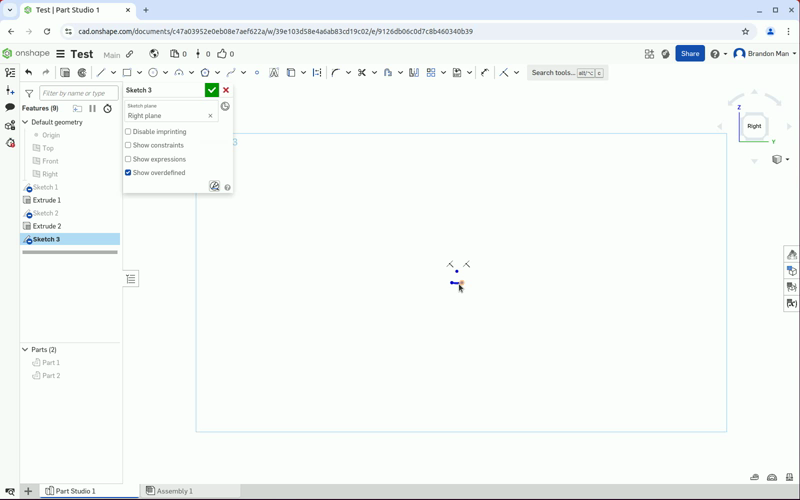
scroll(6)
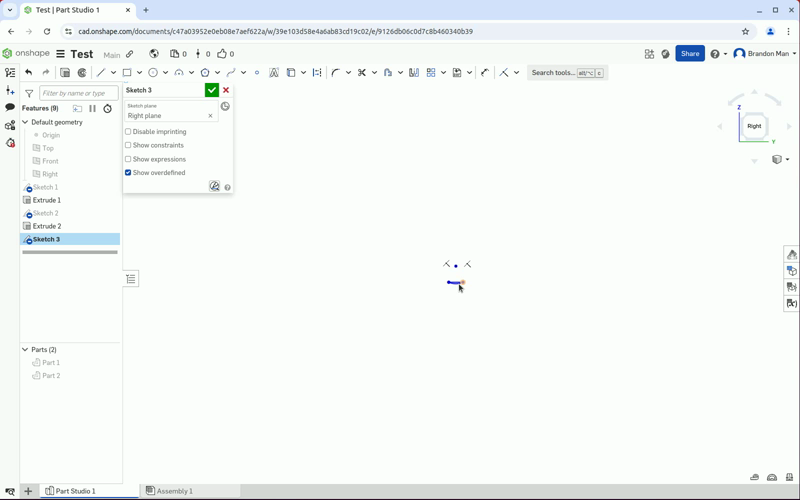
scroll(6)
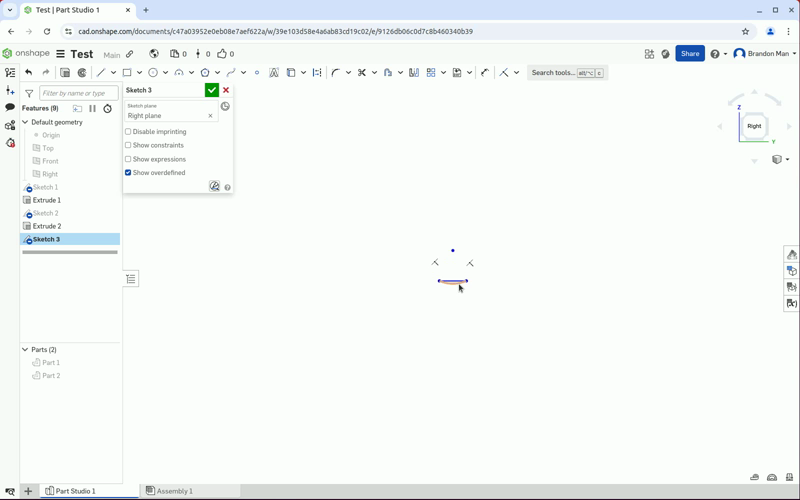
scroll(6)
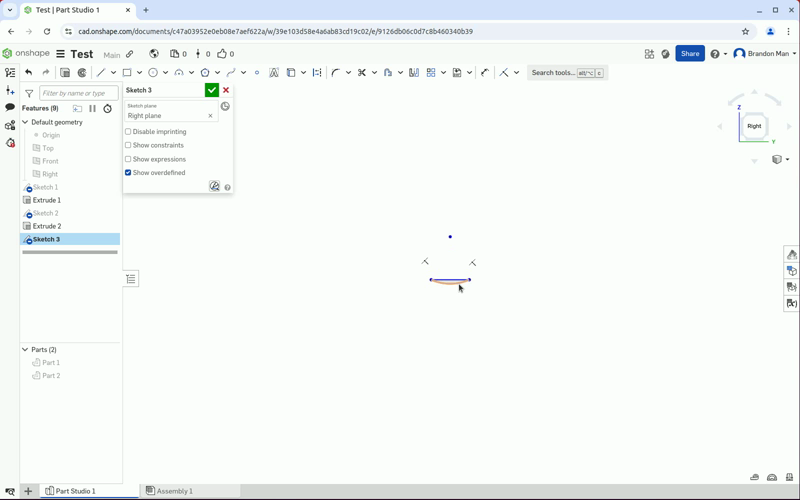
scroll(6)
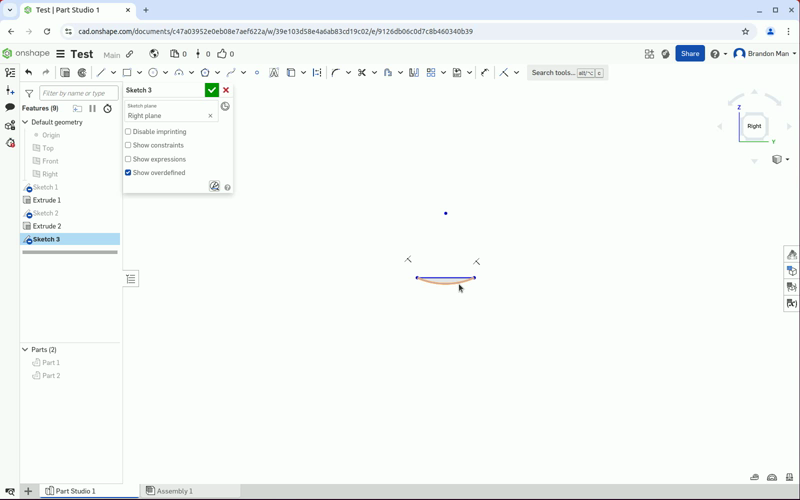
scroll(6)
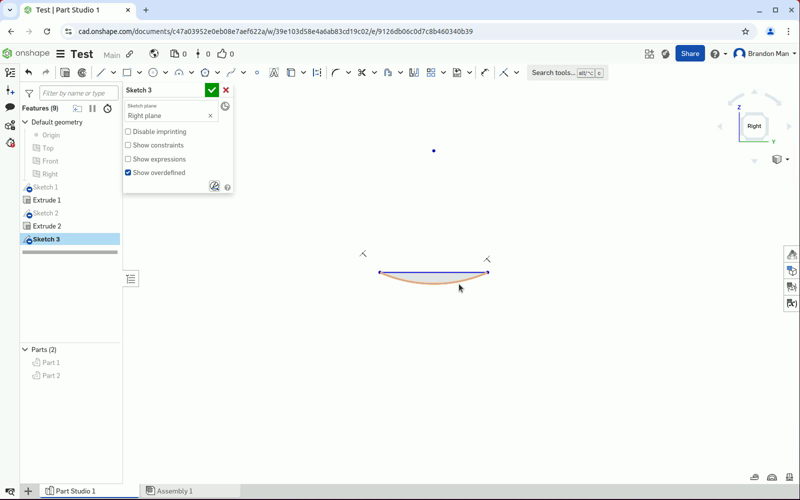
click(459, 283)
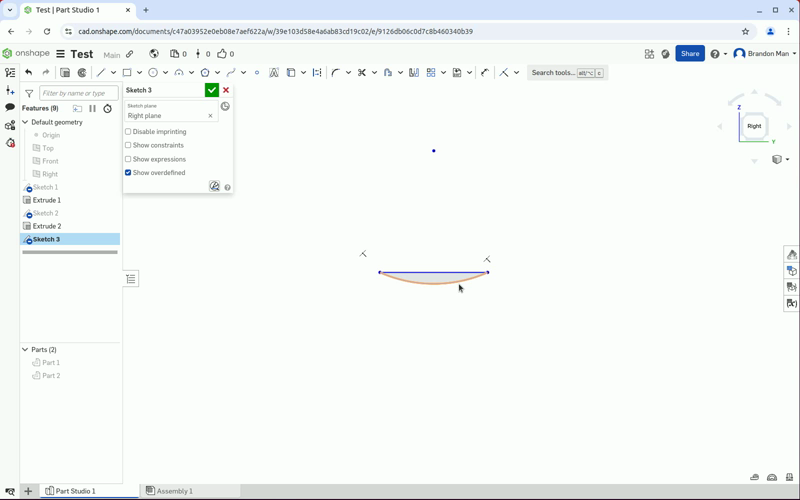
scroll(-6)
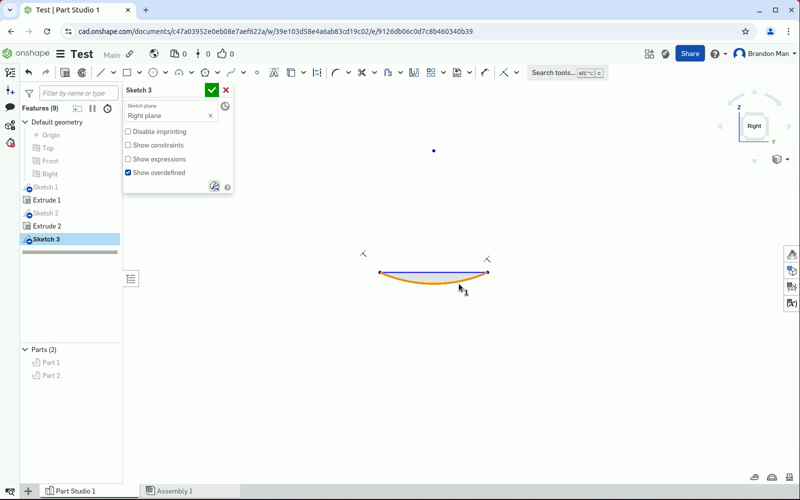
scroll(-6)
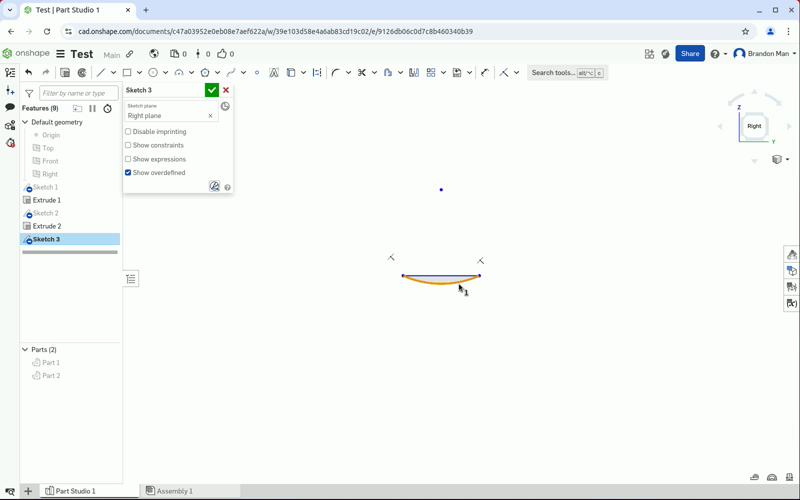
scroll(-6)
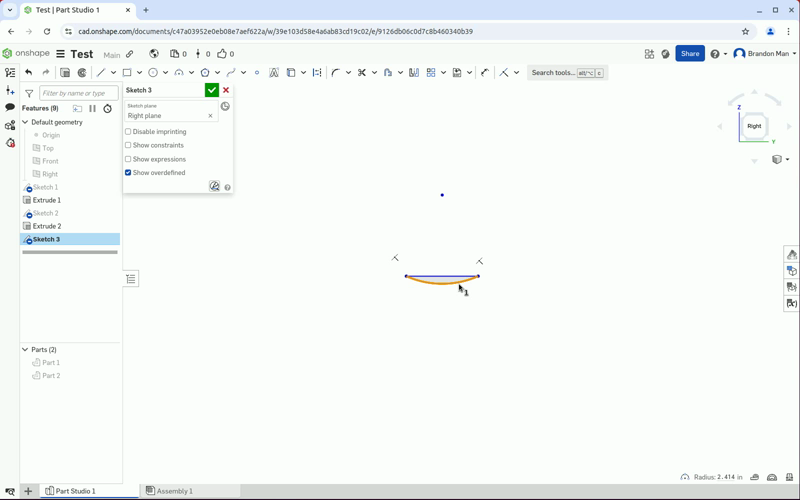
scroll(-6)
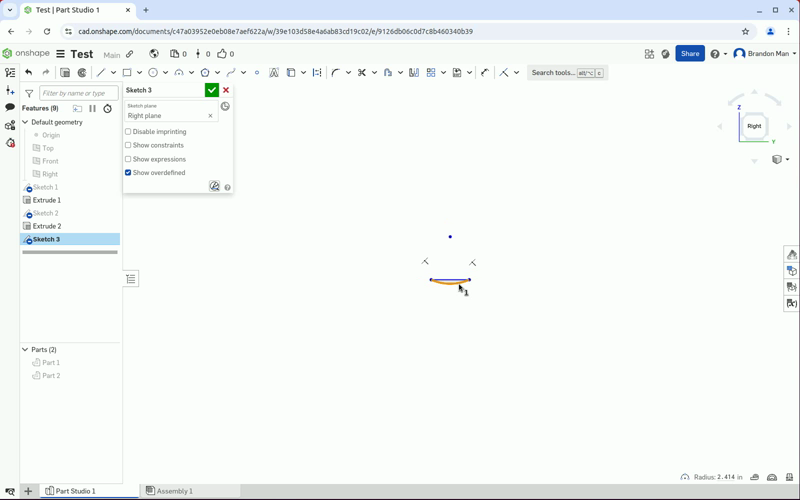
scroll(-6)
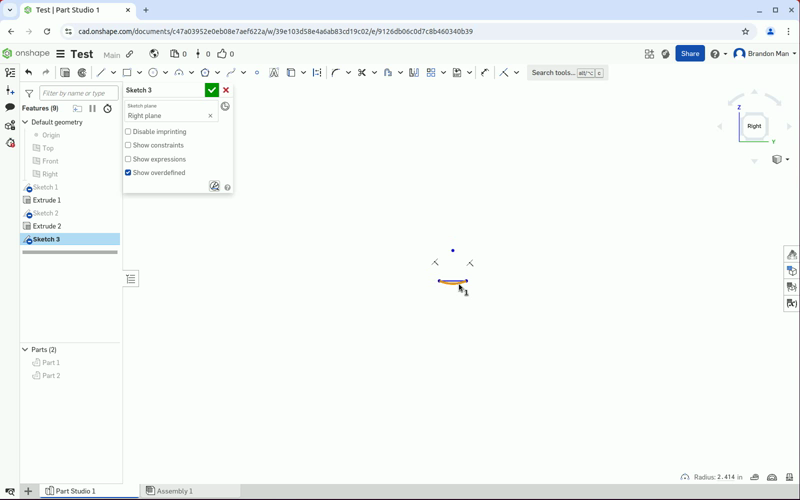
scroll(-6)
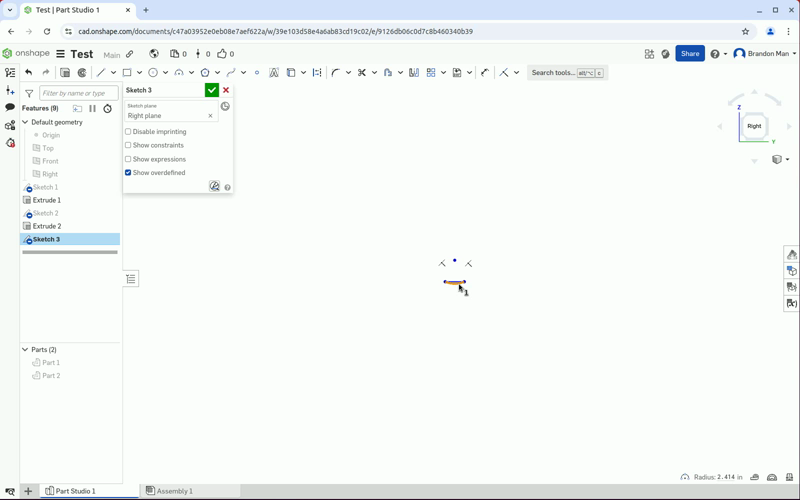
scroll(-6)
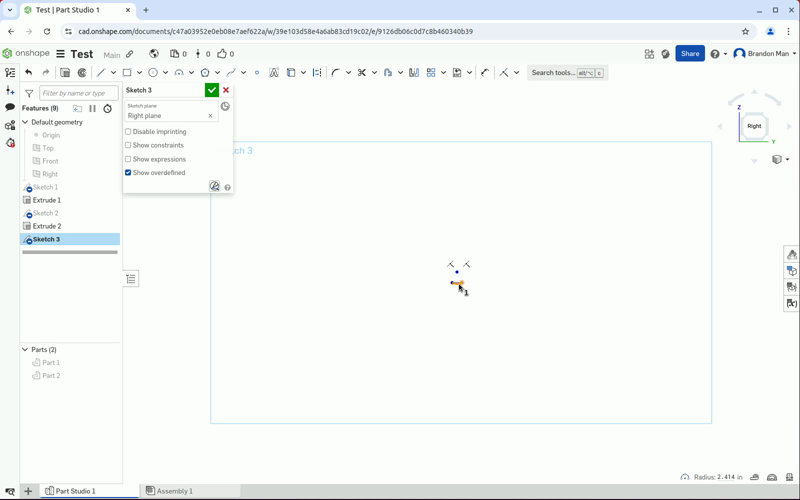
mouse_move(73, 352)
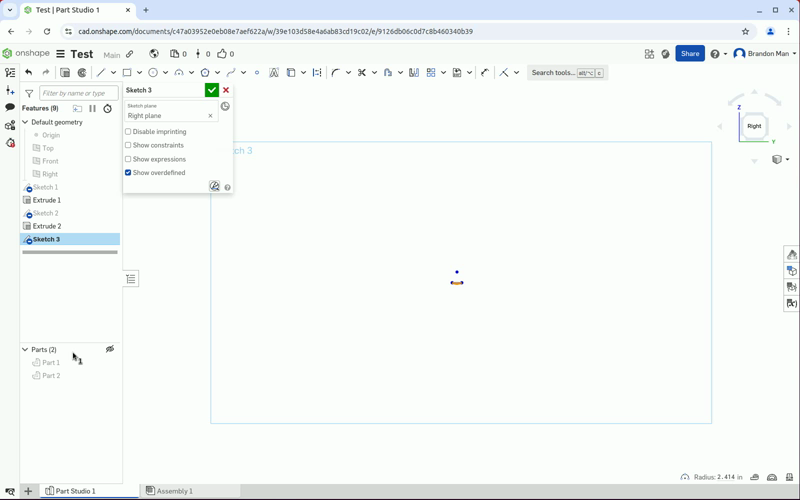
key(shift+y)
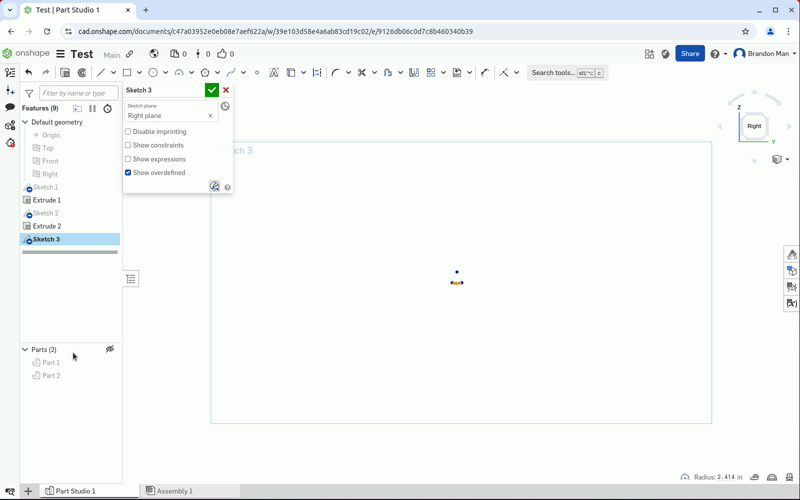
key(shift+e)
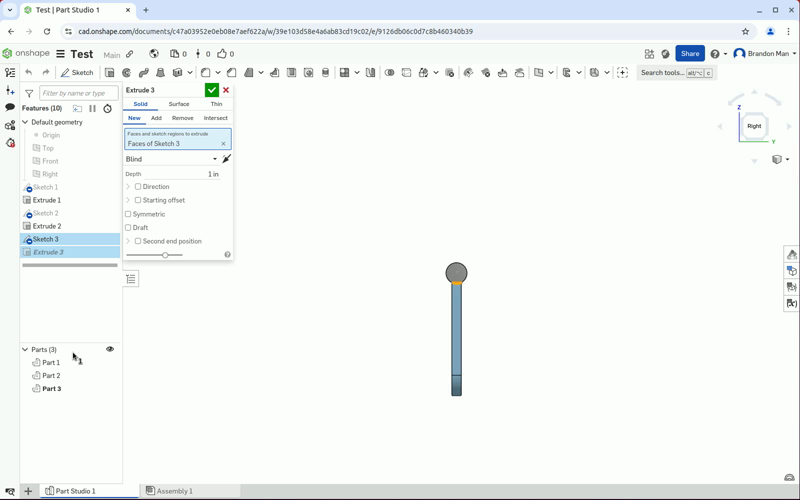
mouse_move(143, 106)
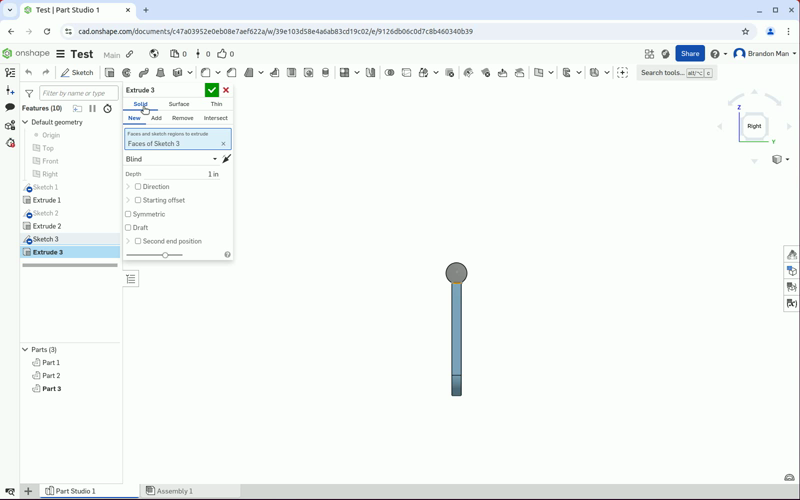
click(143, 106)
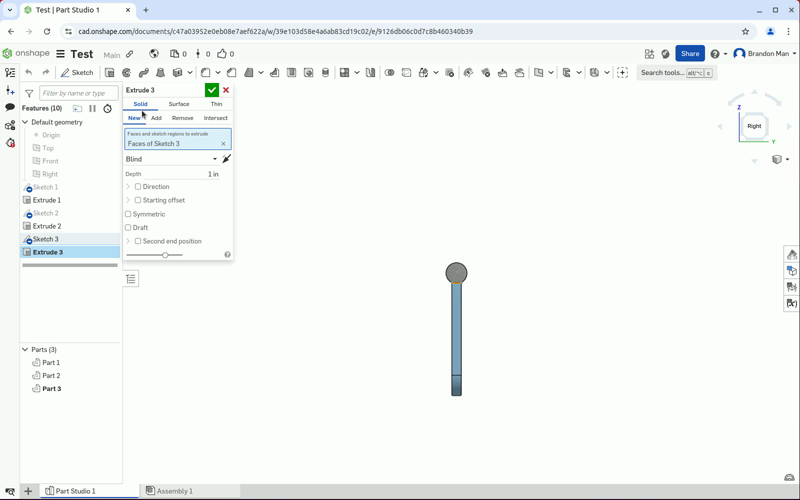
mouse_move(137, 120)
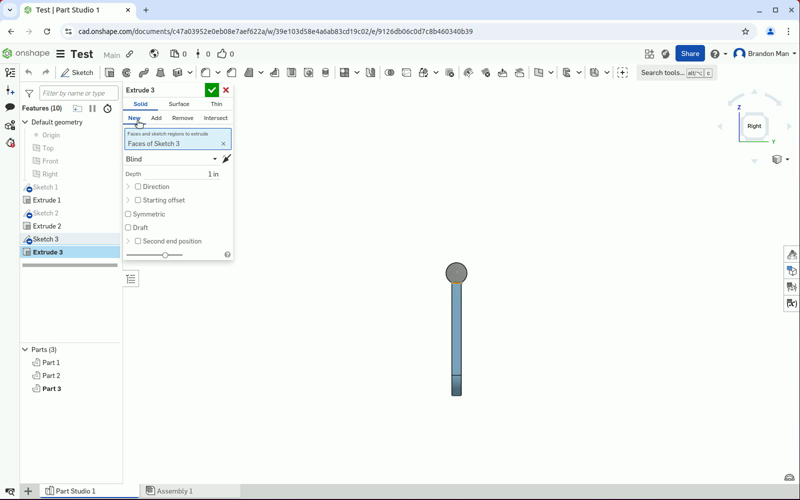
click(137, 120)
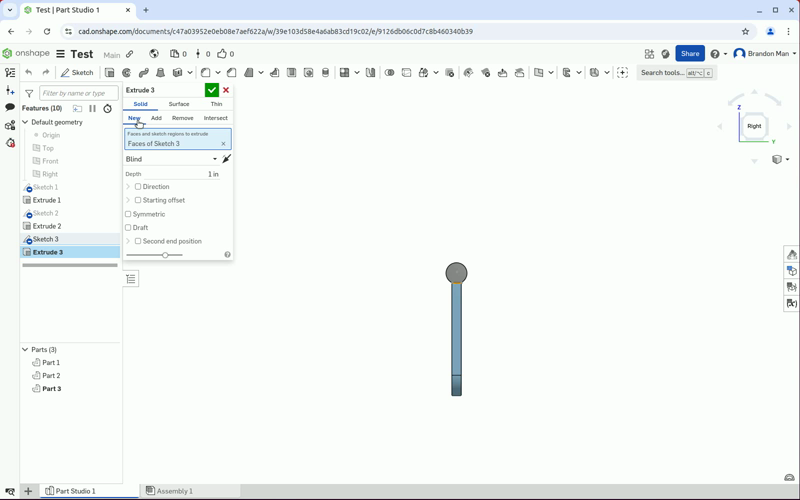
key(tab, 4)
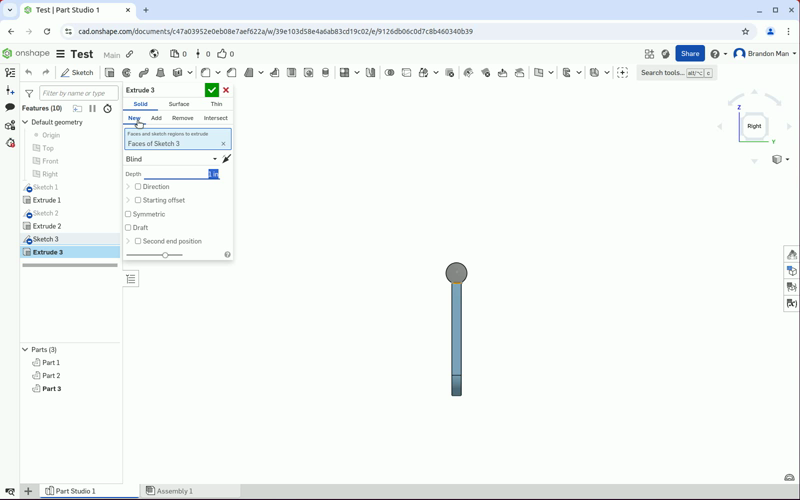
text(3.129)
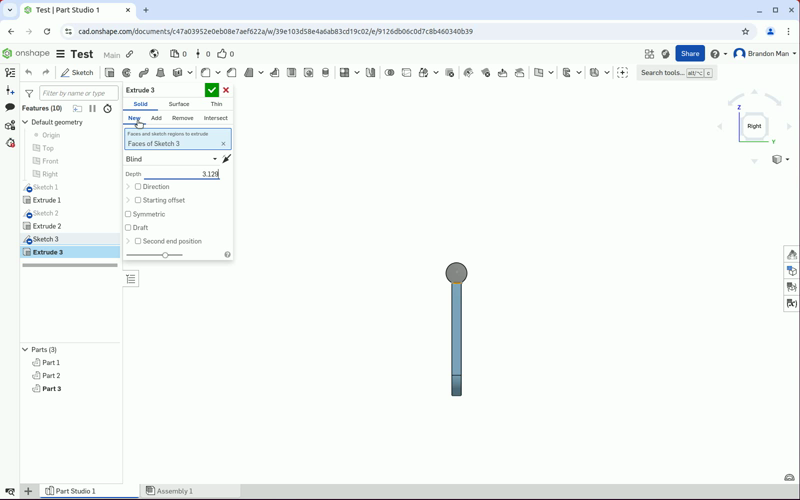
key(tab, 3)
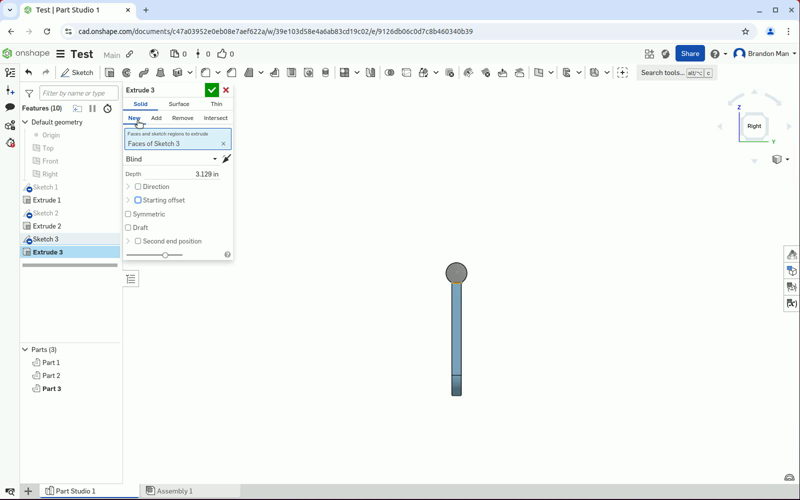
key(tab, 2)
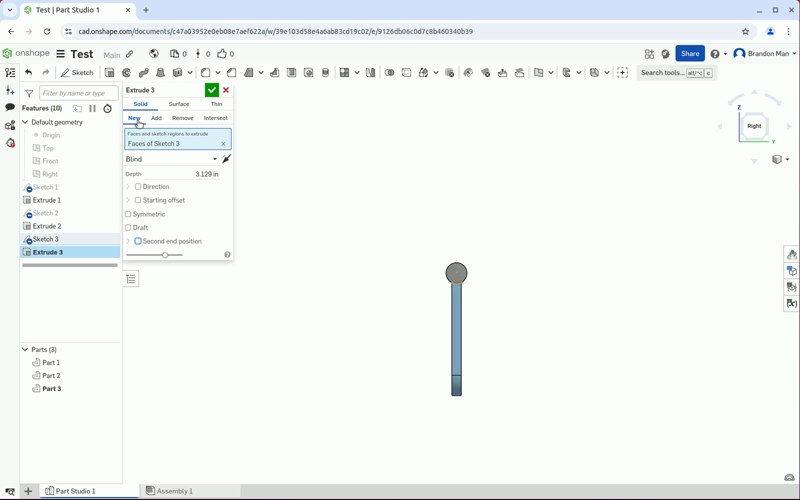
key(space)
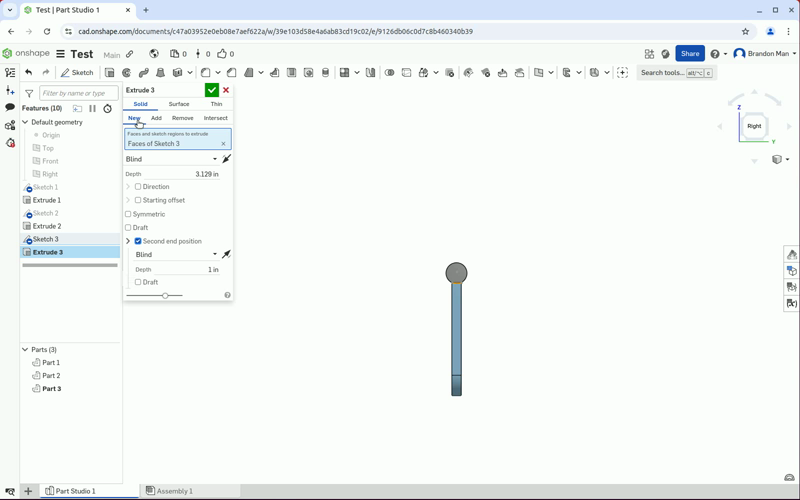
key(tab, 3)
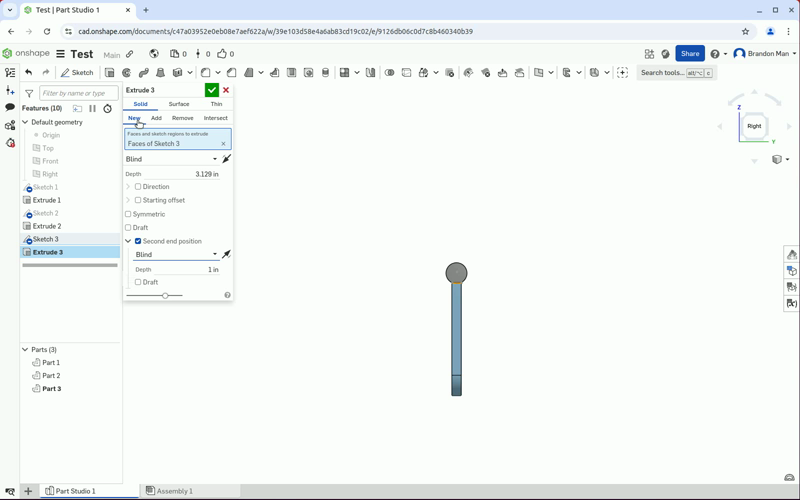
text(6.258)
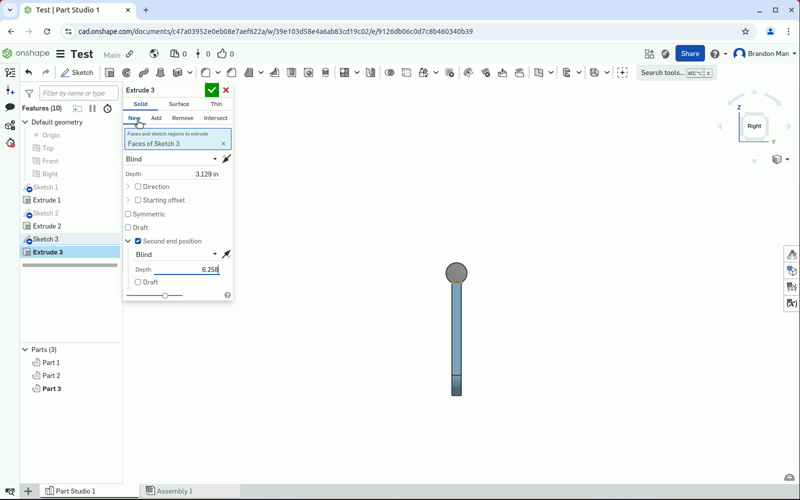
key(enter)
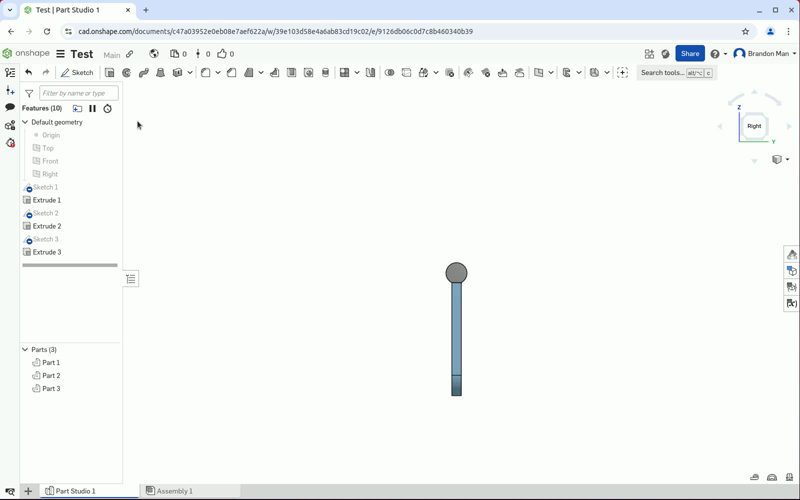
key(shift+h)
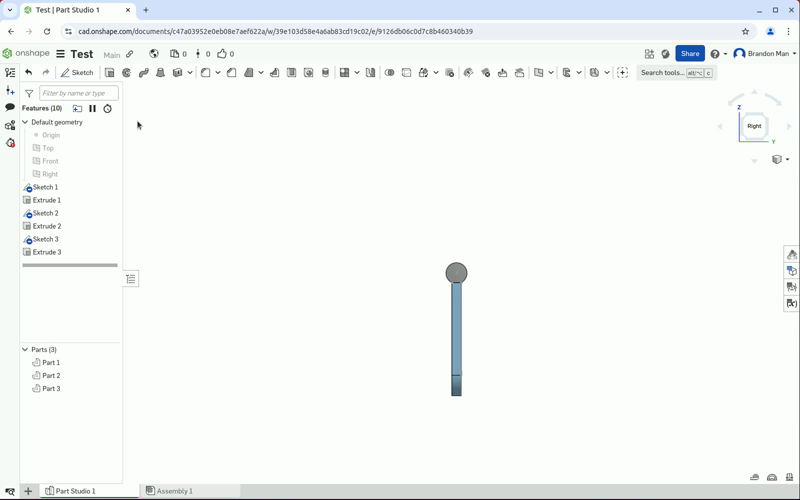
key(shift+h)
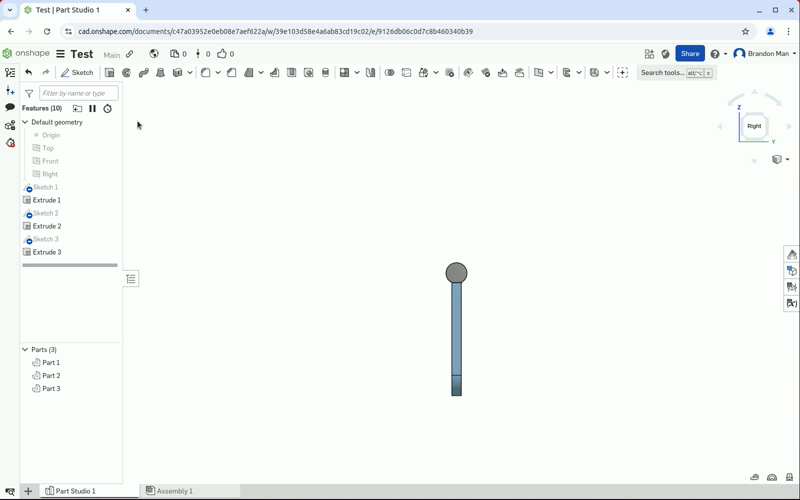
mouse_move(73, 189)
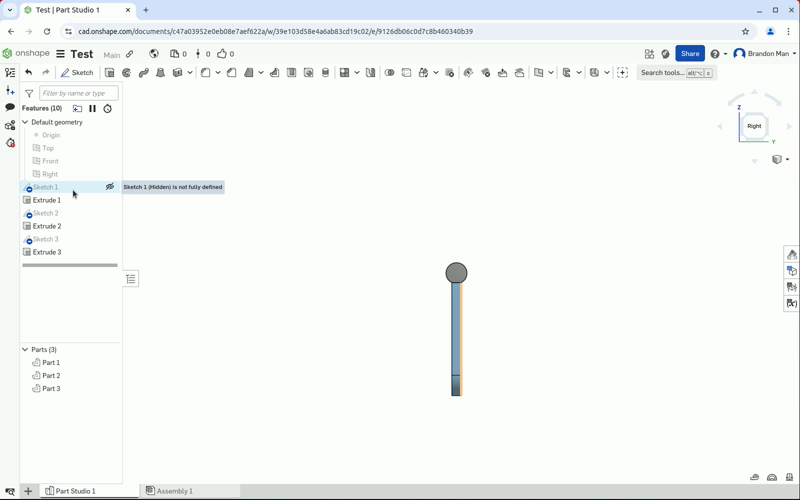
click(73, 189)
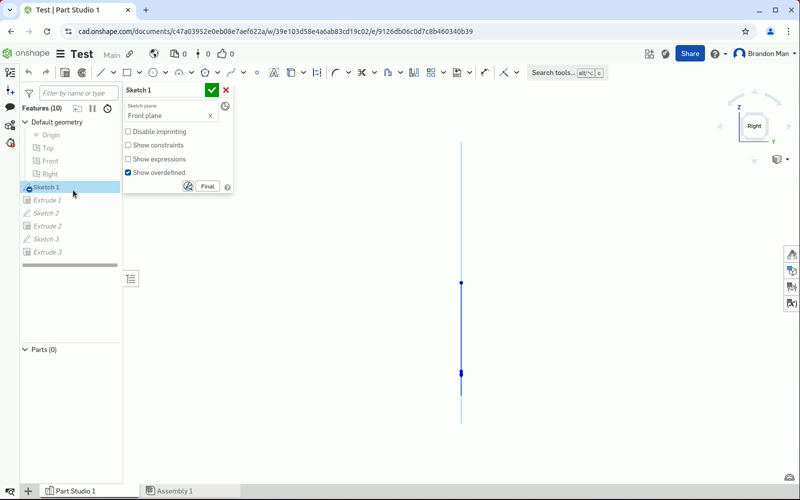
mouse_move(229, 92)
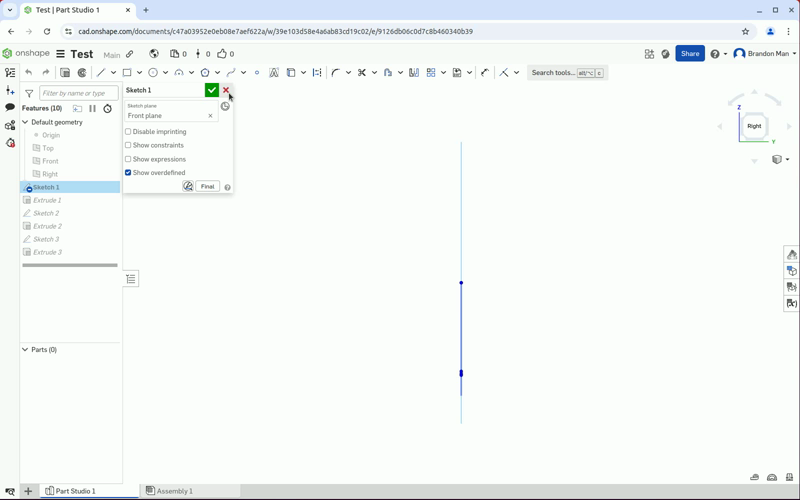
click(229, 92)
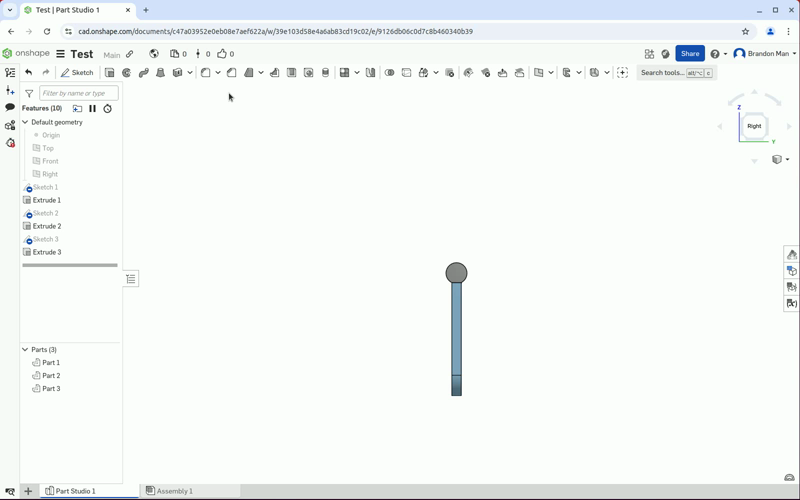
mouse_move(541, 75)
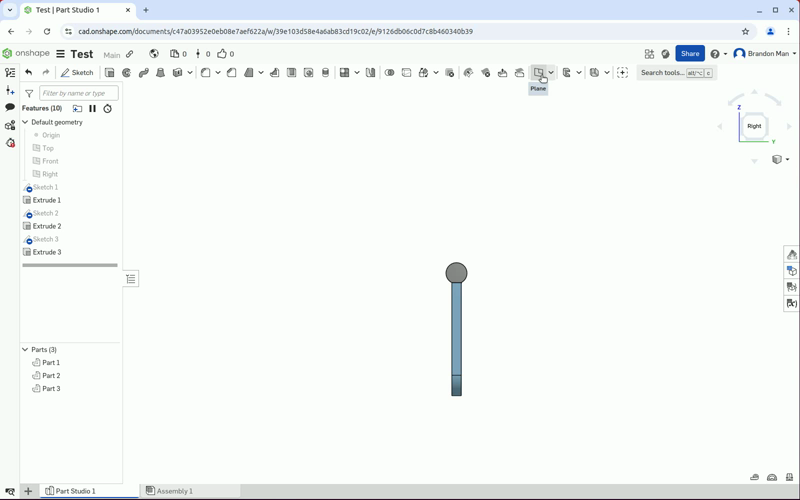
click(541, 75)
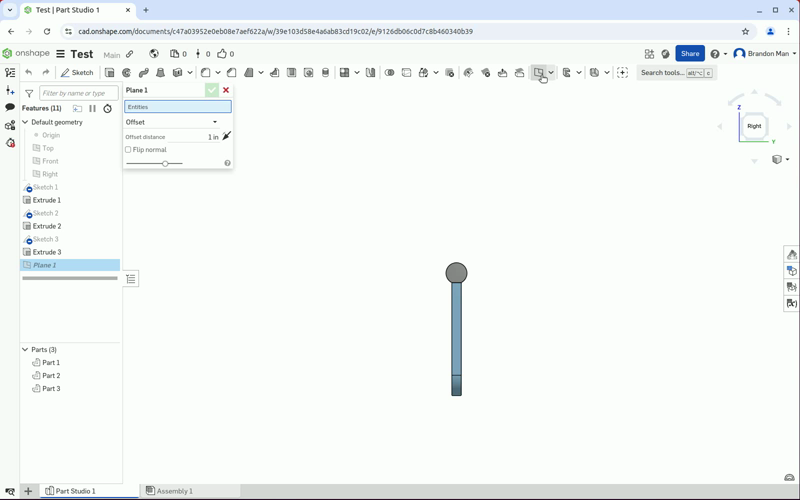
mouse_move(73, 176)
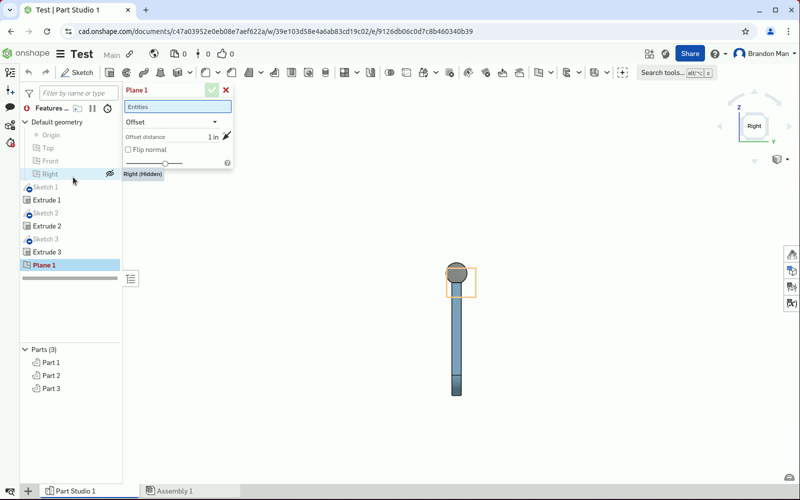
click(73, 176)
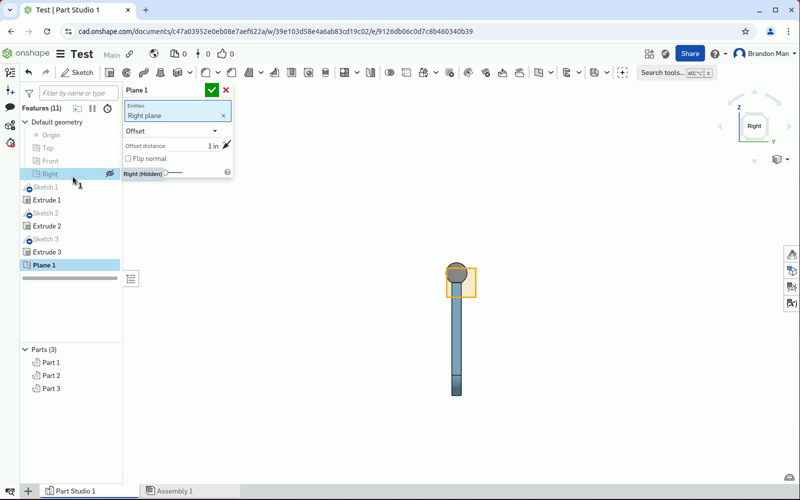
key(tab, 2)
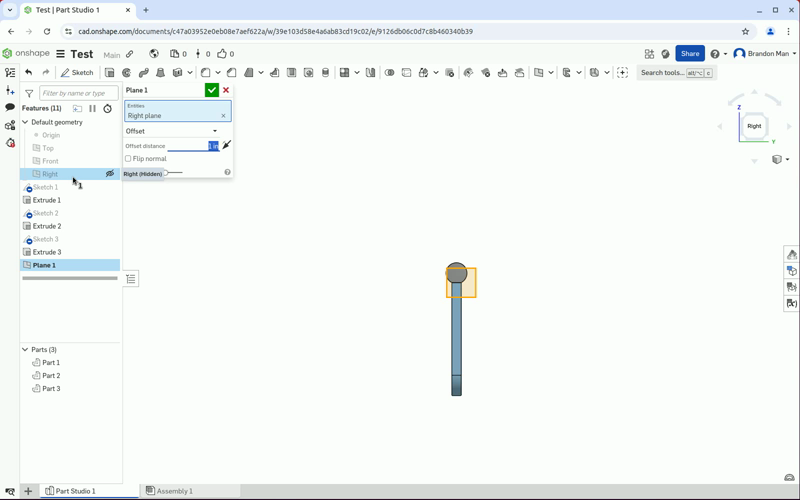
text(9.151)
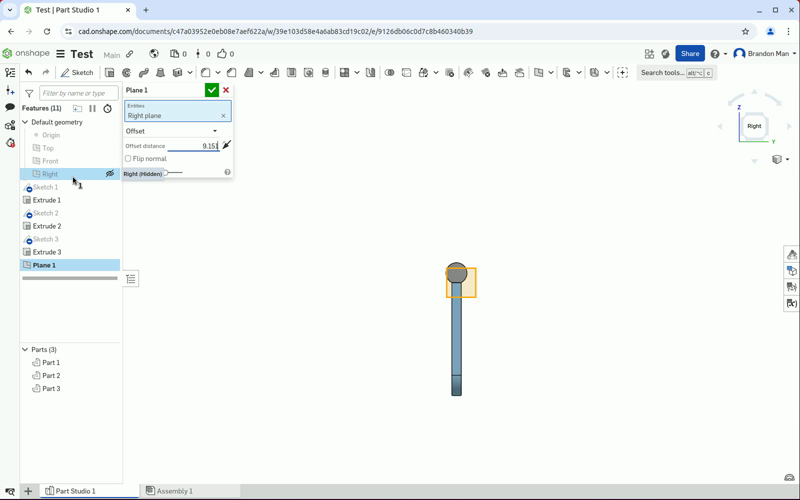
key(enter, 2)
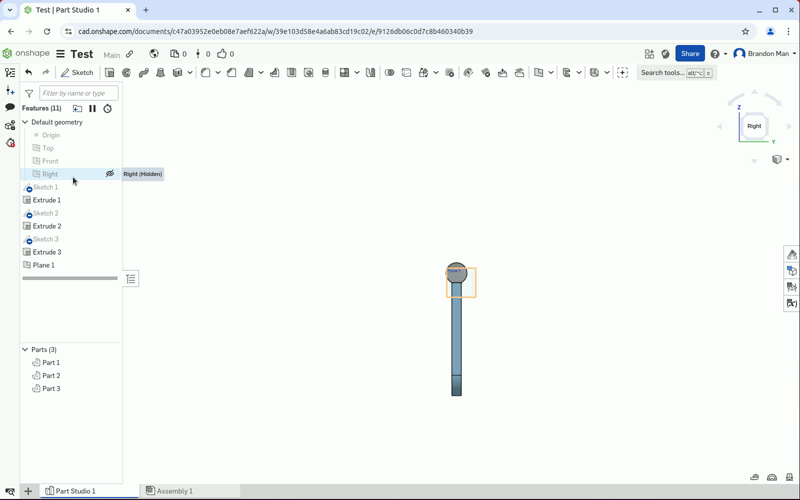
key(shift+s)
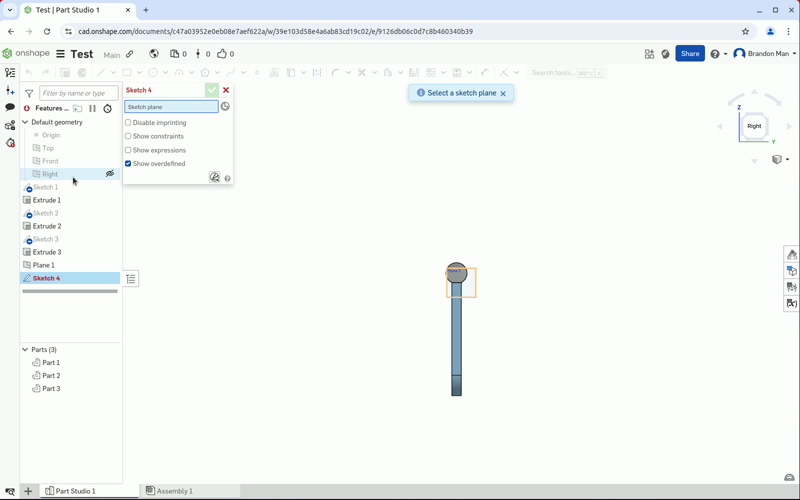
mouse_move(73, 267)
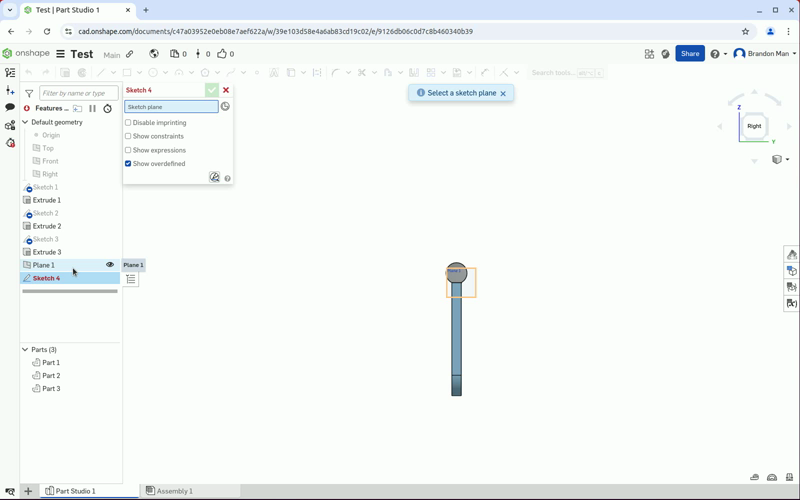
click(73, 267)
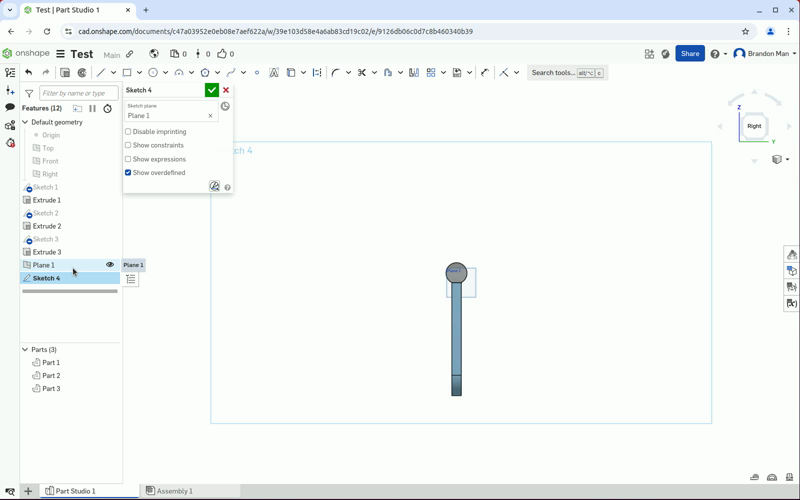
mouse_move(73, 352)
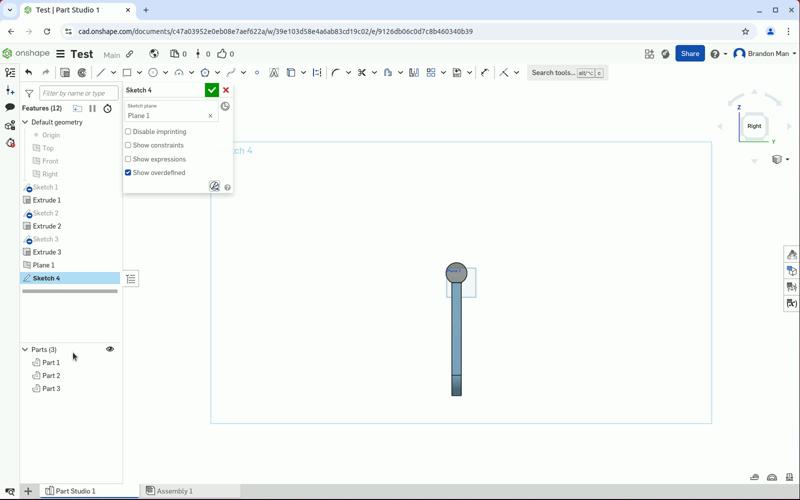
key(y)
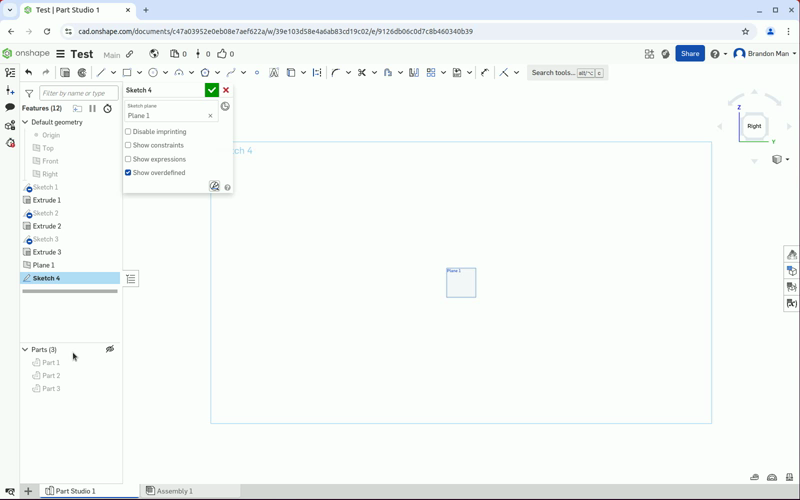
key(c)
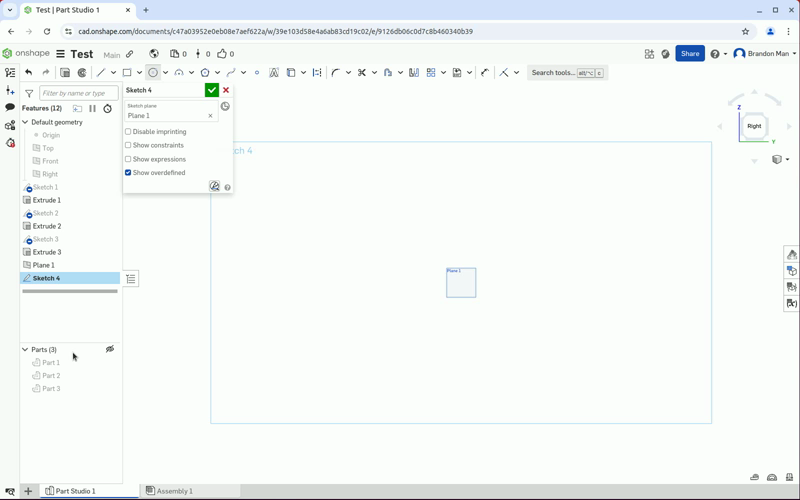
key_down(shift)
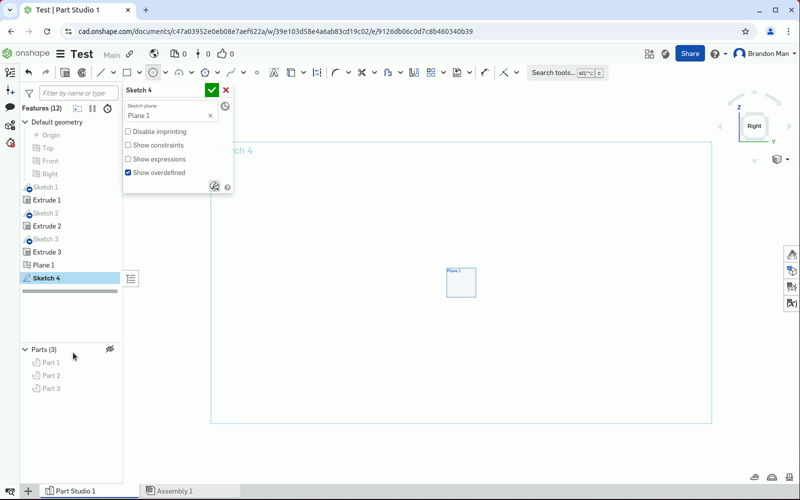
mouse_move(457, 273)
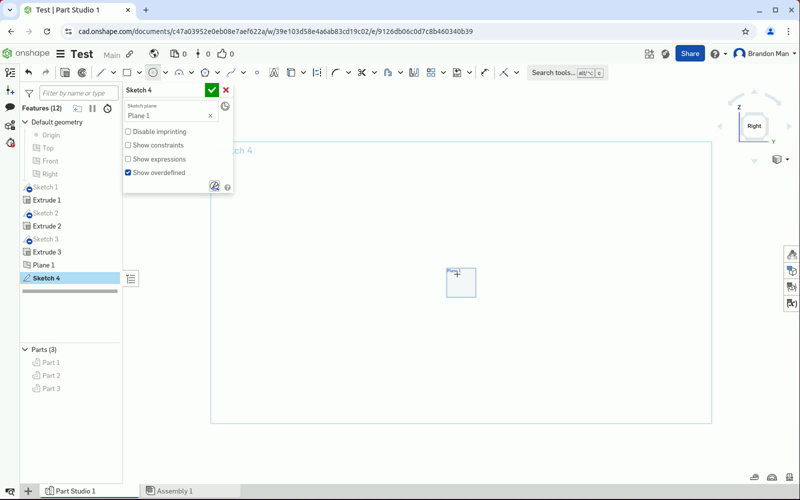
click(457, 273)
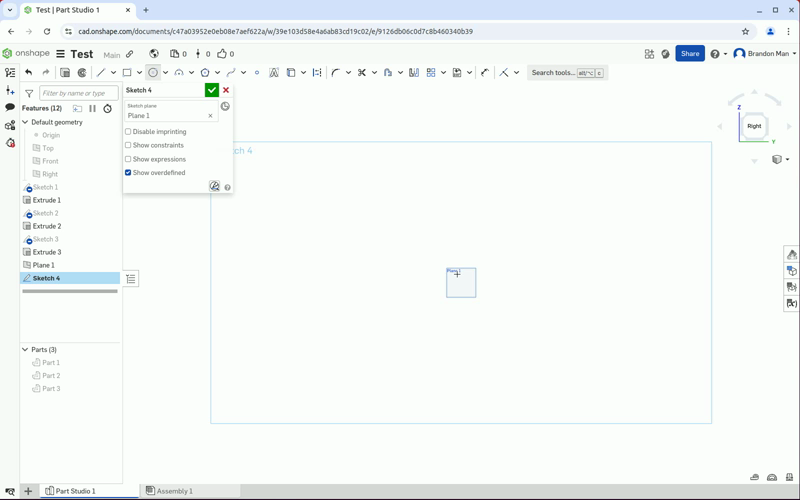
key_up(shift)
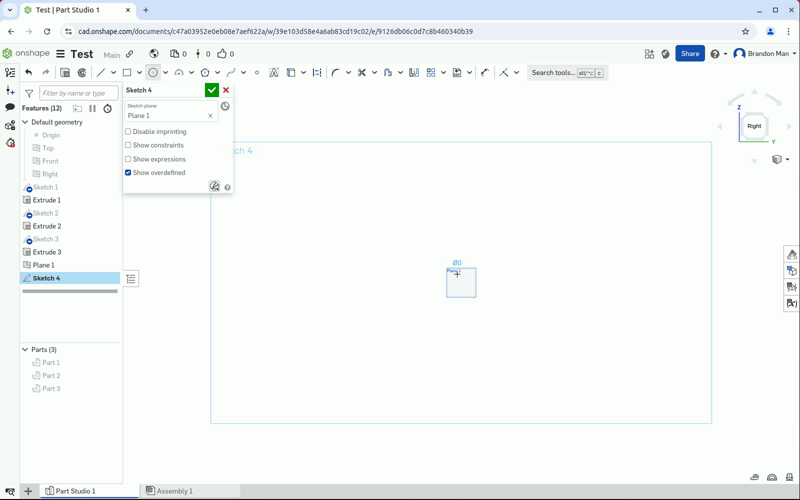
mouse_move(465, 273)
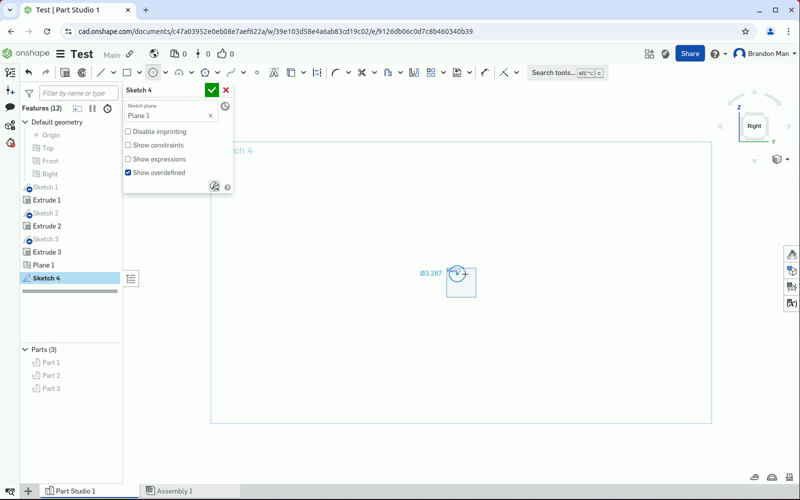
click(465, 273)
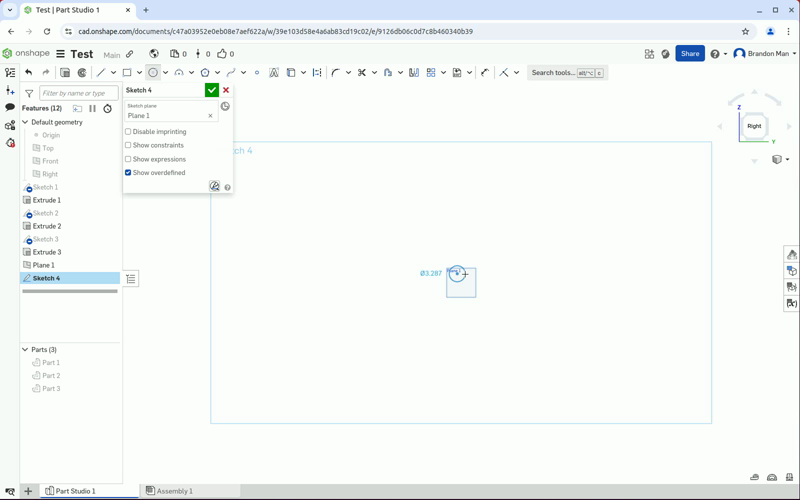
key(esc)
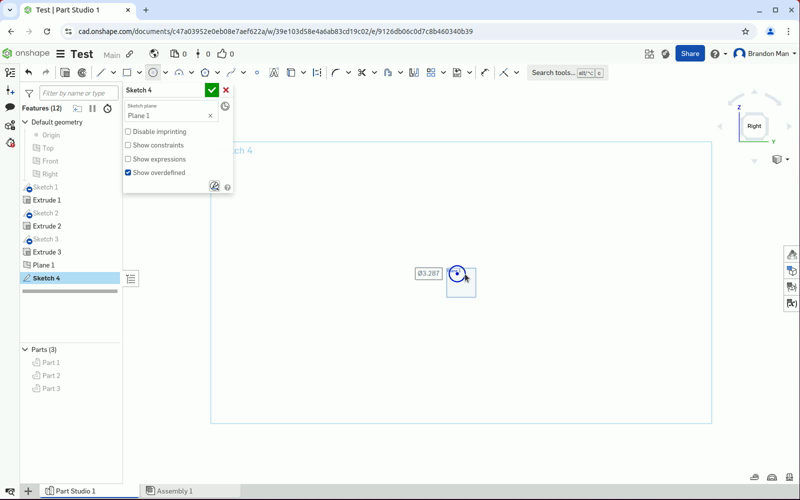
mouse_move(461, 276)
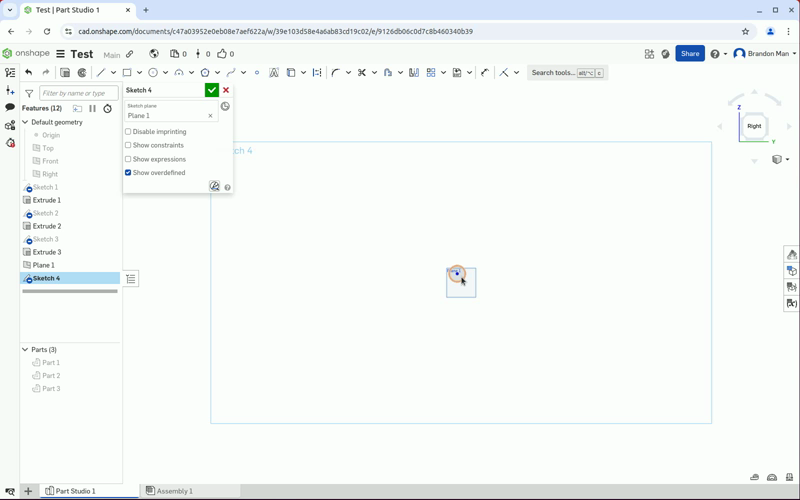
scroll(6)
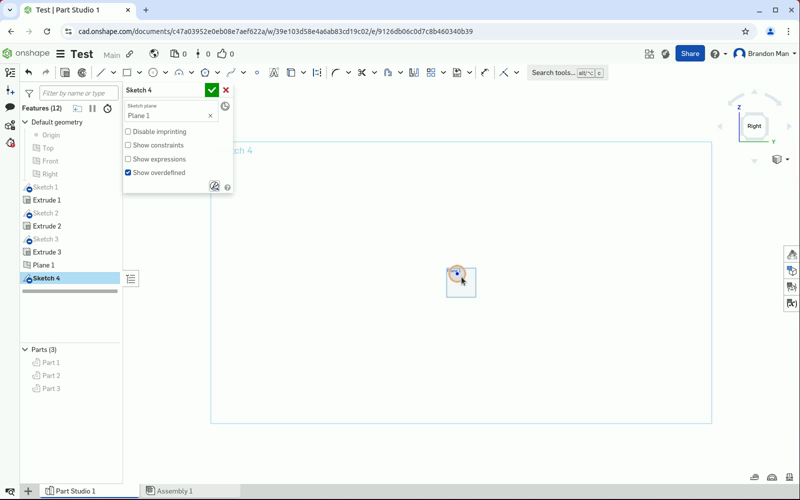
scroll(6)
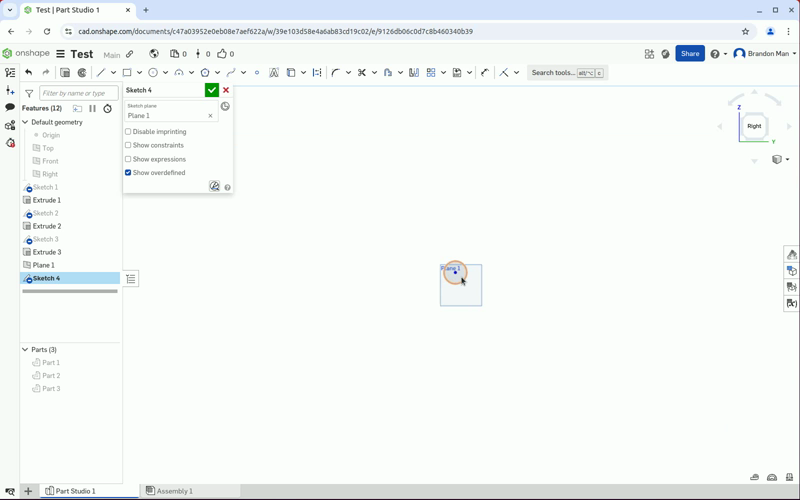
scroll(6)
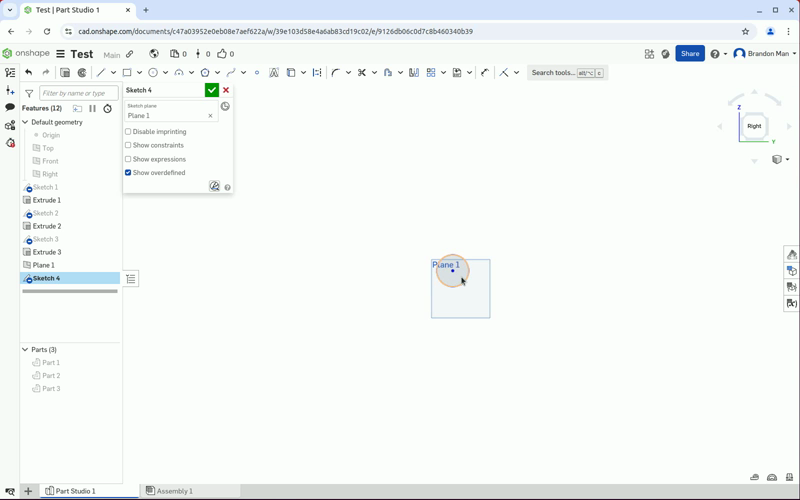
scroll(6)
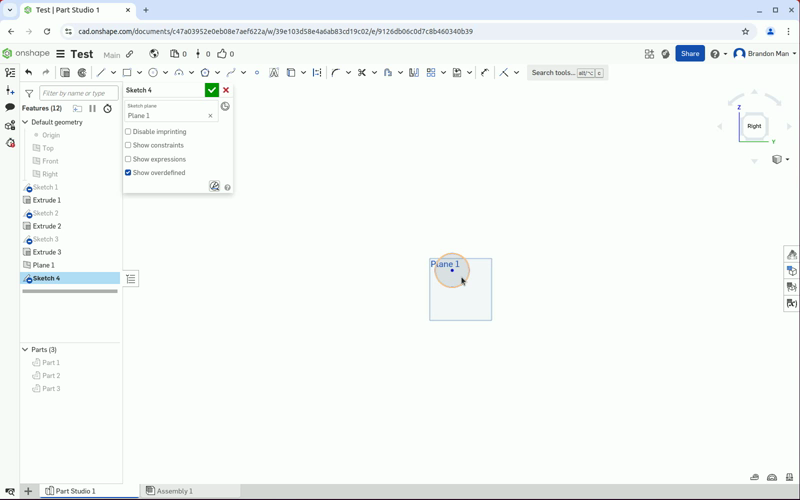
scroll(6)
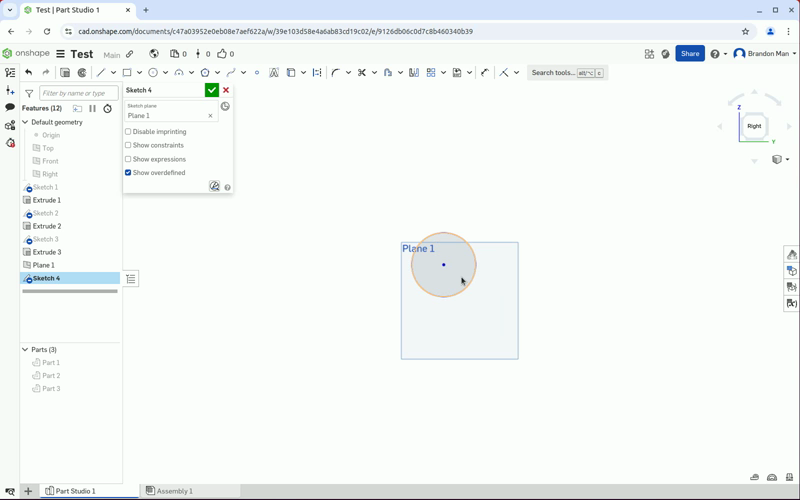
scroll(6)
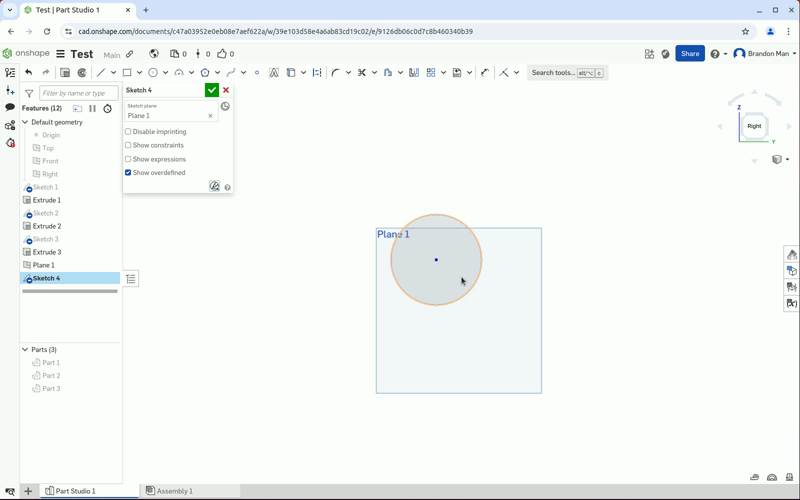
scroll(6)
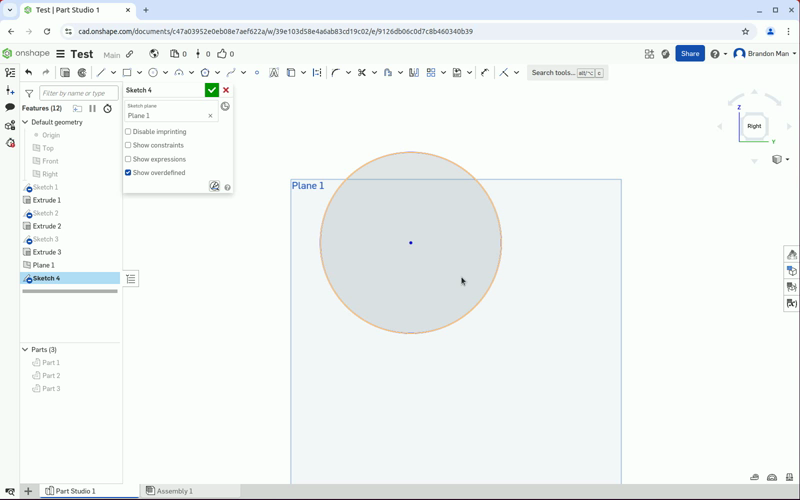
click(461, 276)
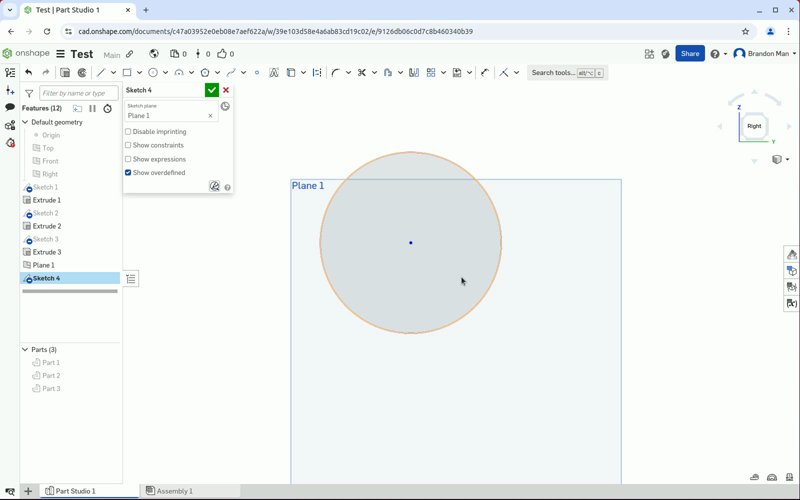
scroll(-6)
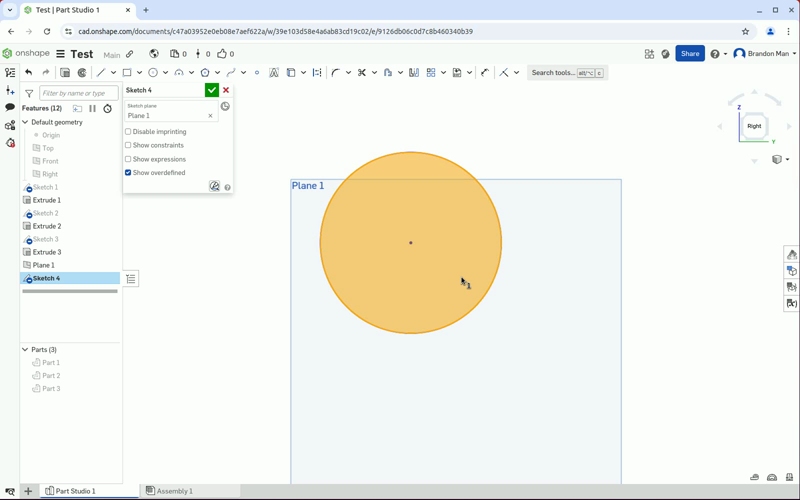
scroll(-6)
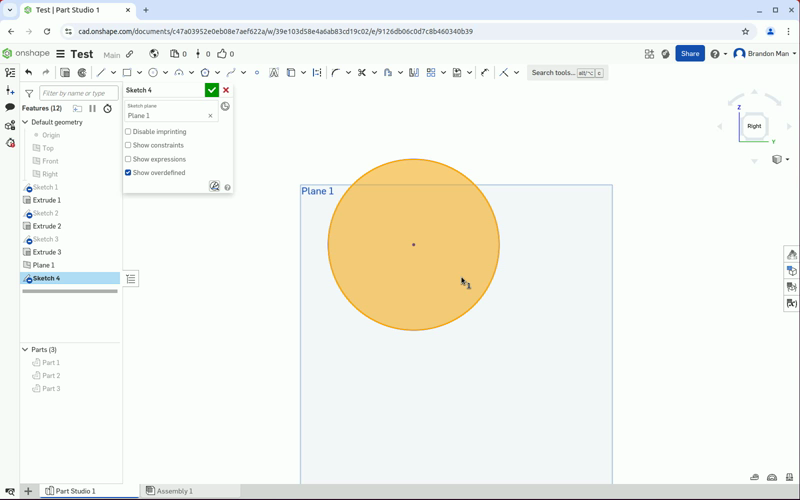
scroll(-6)
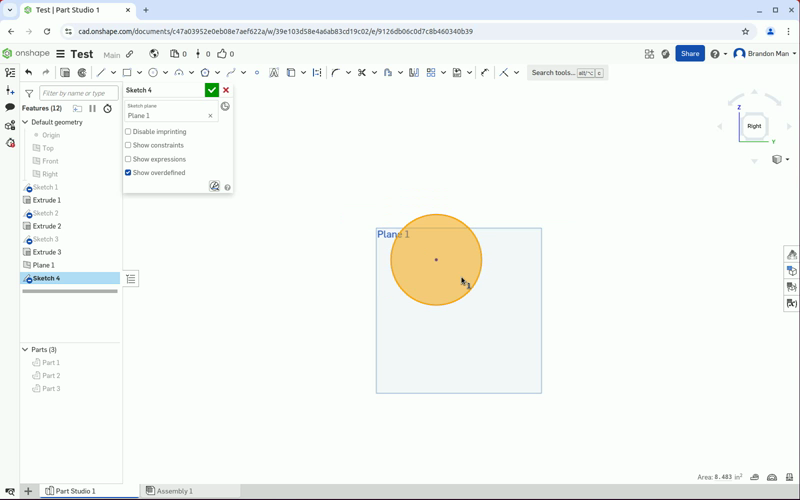
scroll(-6)
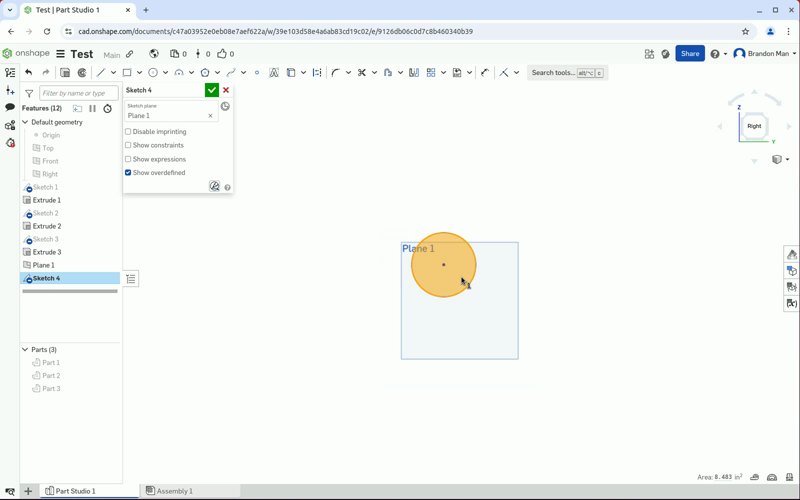
scroll(-6)
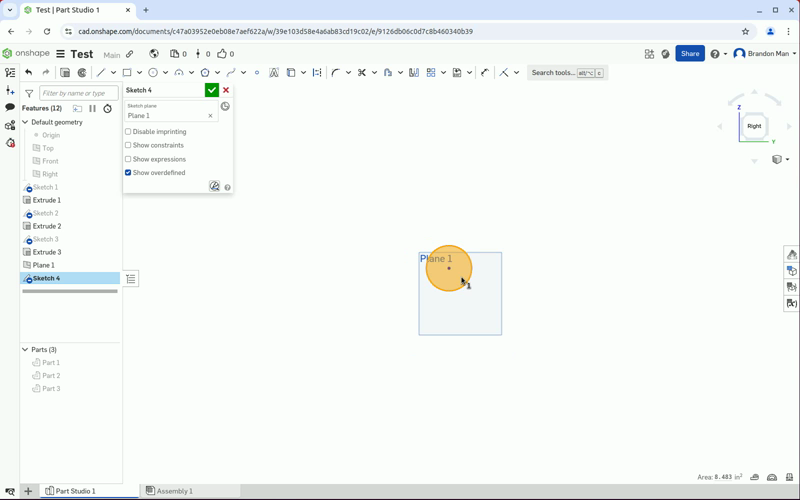
scroll(-6)
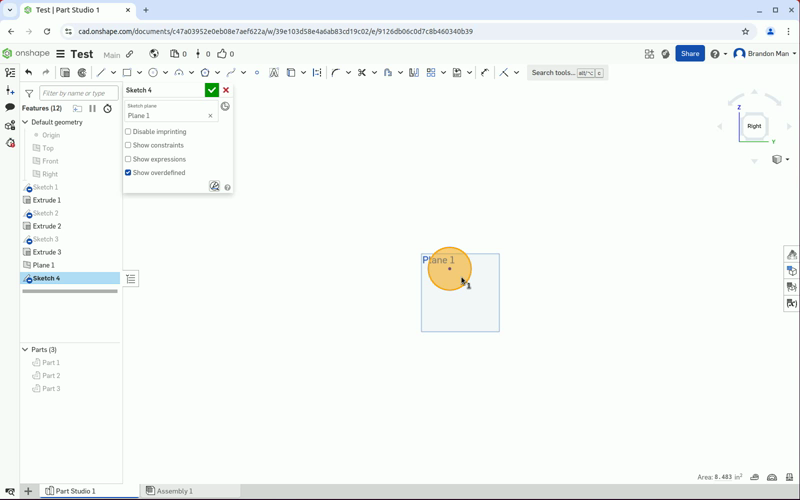
scroll(-6)
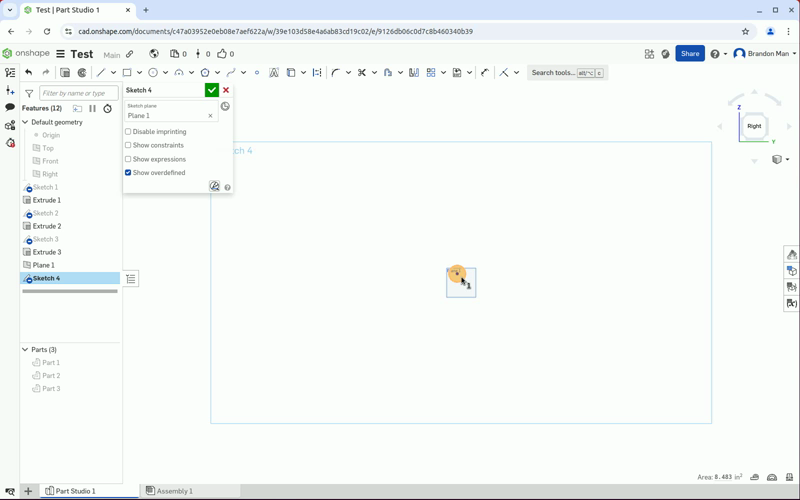
mouse_move(73, 352)
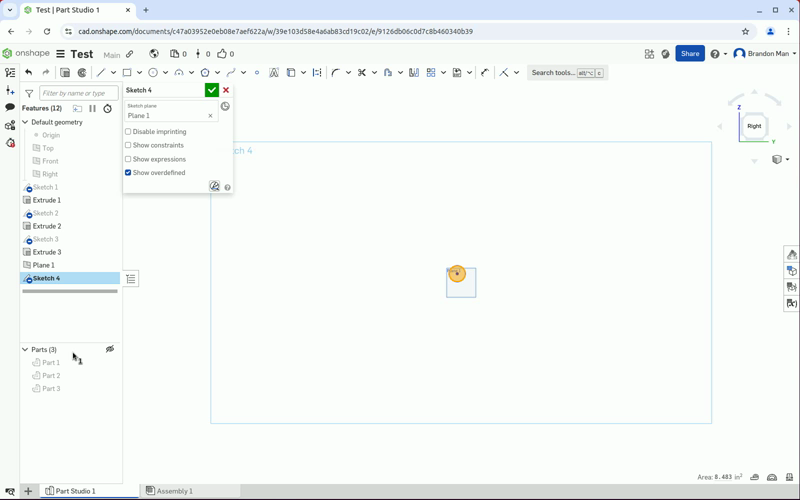
key(shift+y)
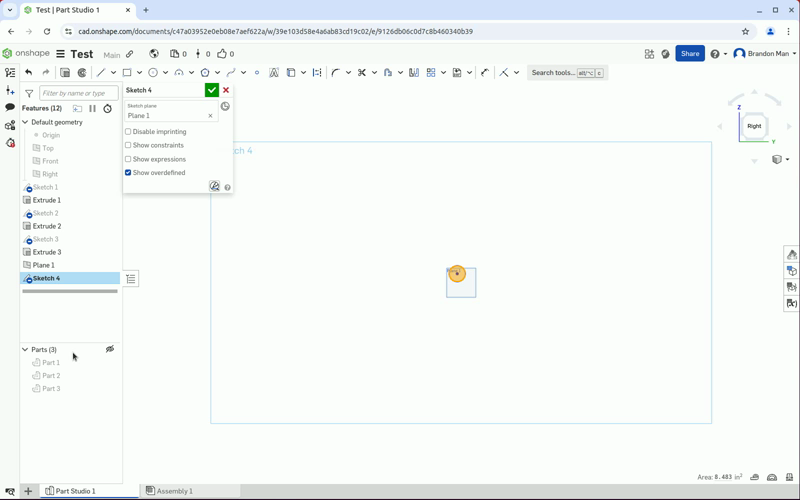
key(shift+e)
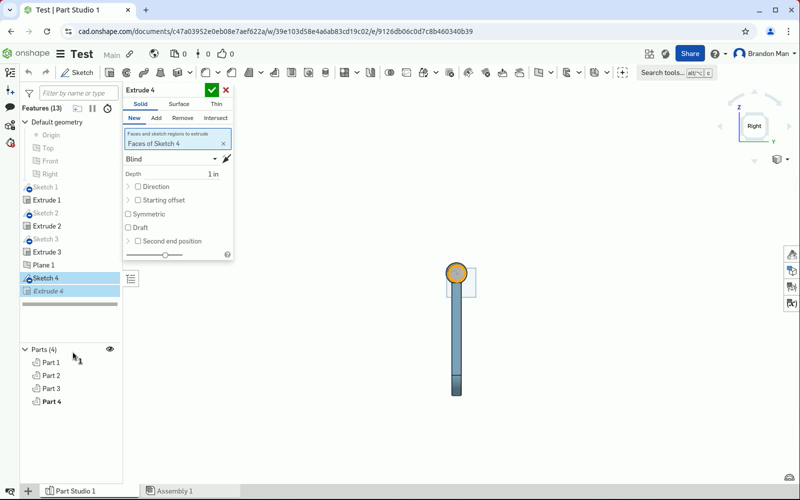
mouse_move(143, 106)
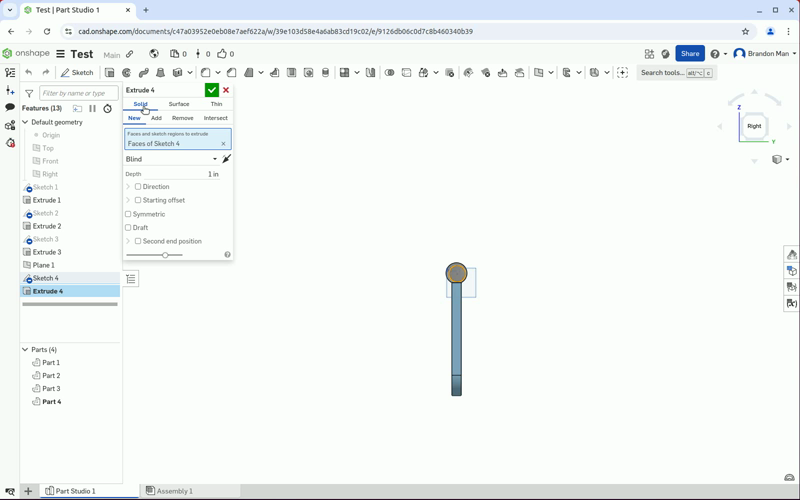
click(143, 106)
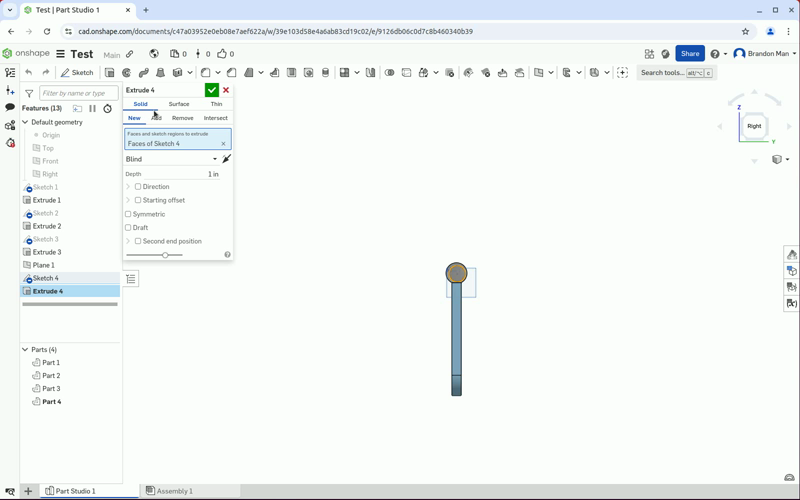
mouse_move(186, 120)
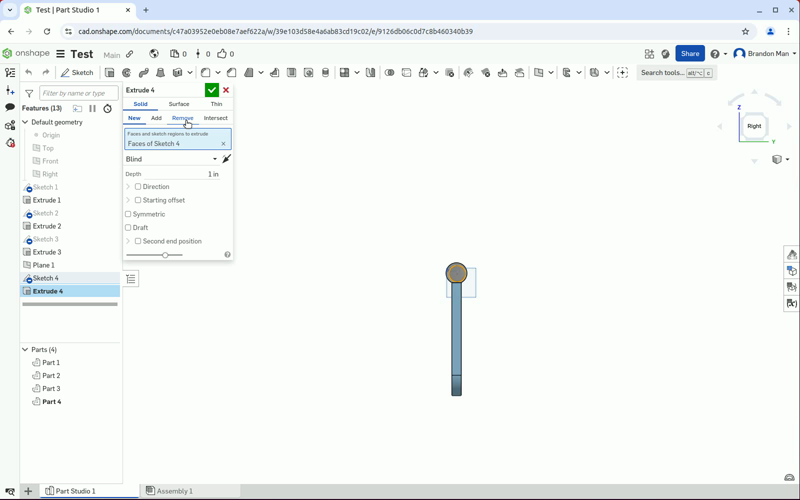
click(186, 120)
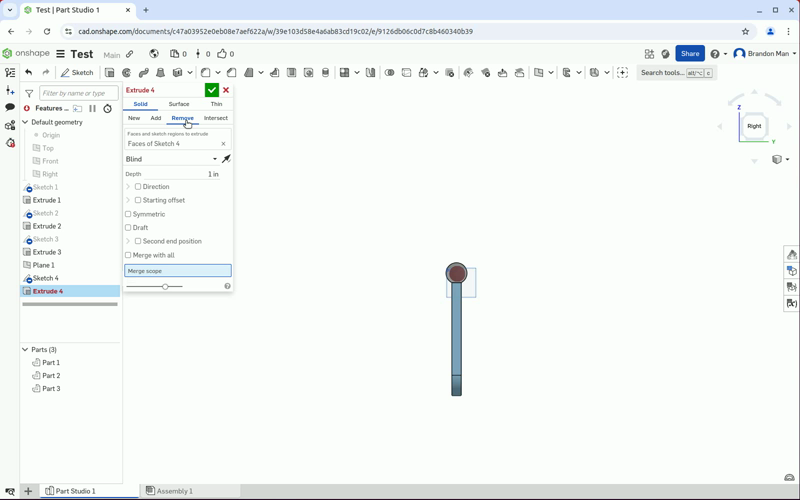
key(tab, 4)
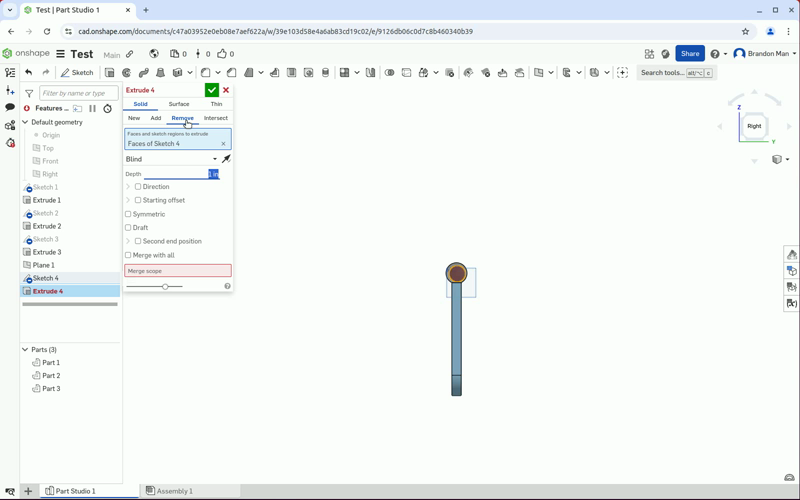
text(9.147)
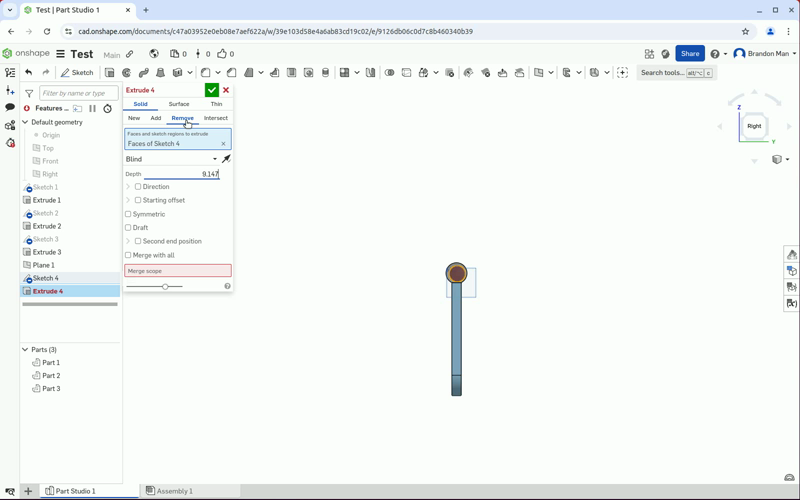
key(tab, 6)
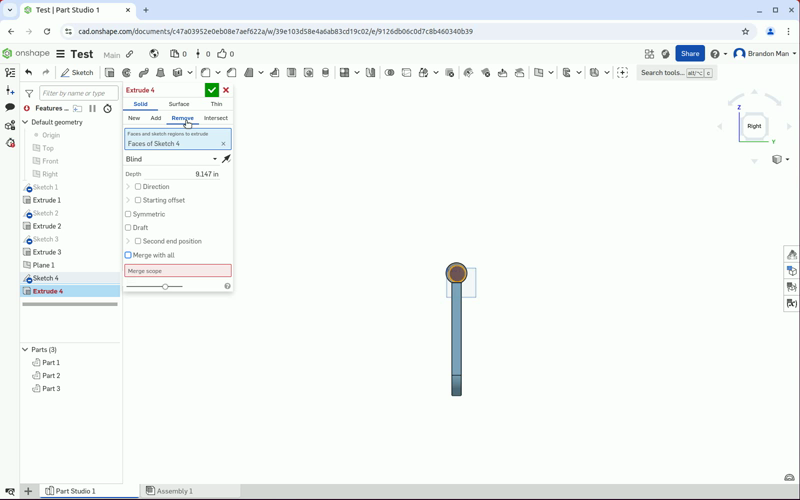
key(space)
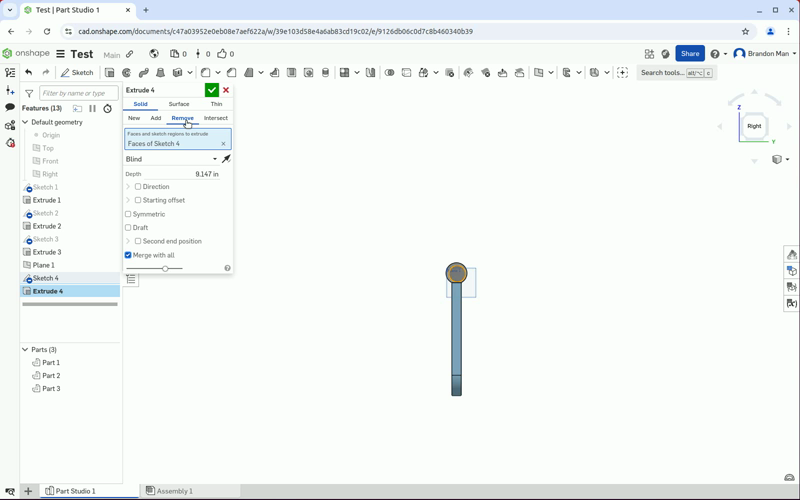
key(enter)
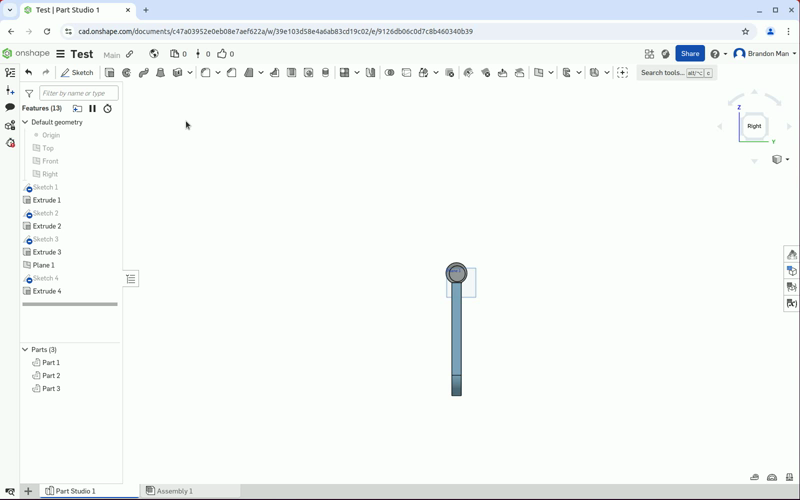
key(shift+h)
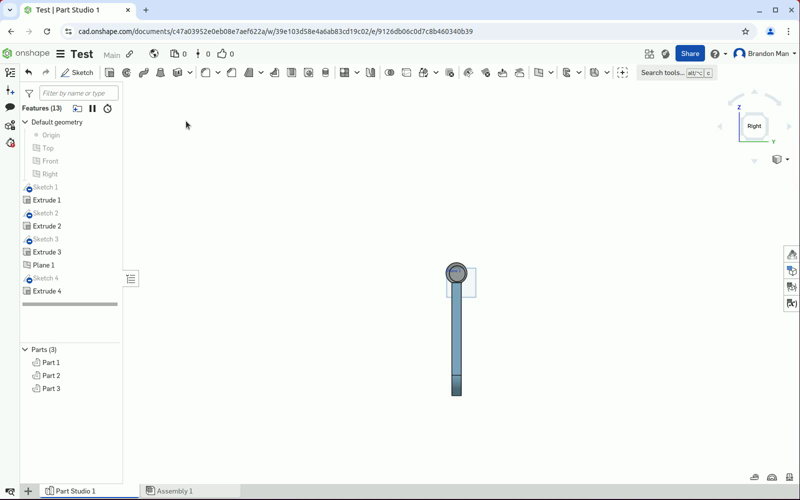
key(shift+h)
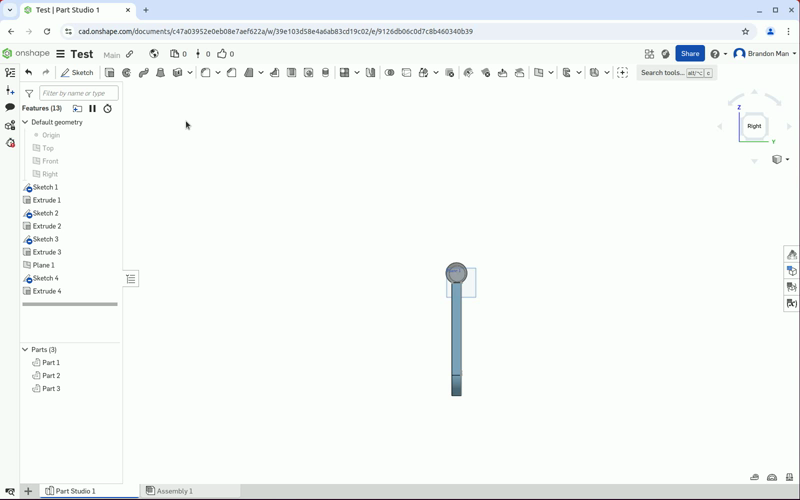
key(shift+7)
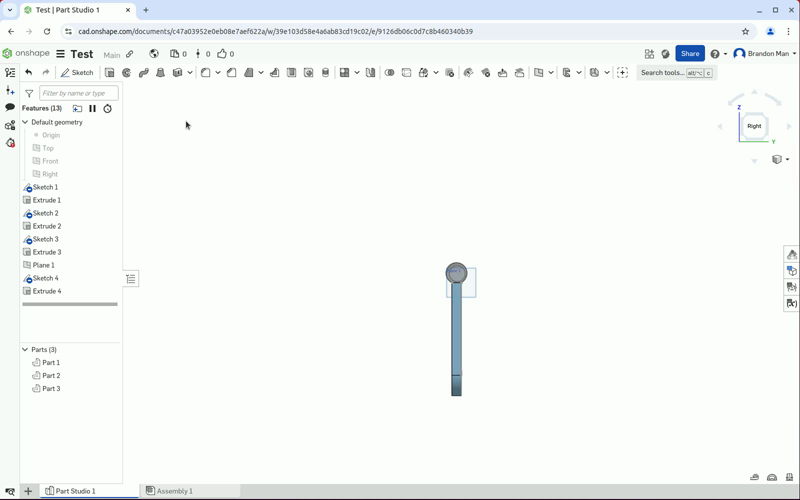
key(right, 2)
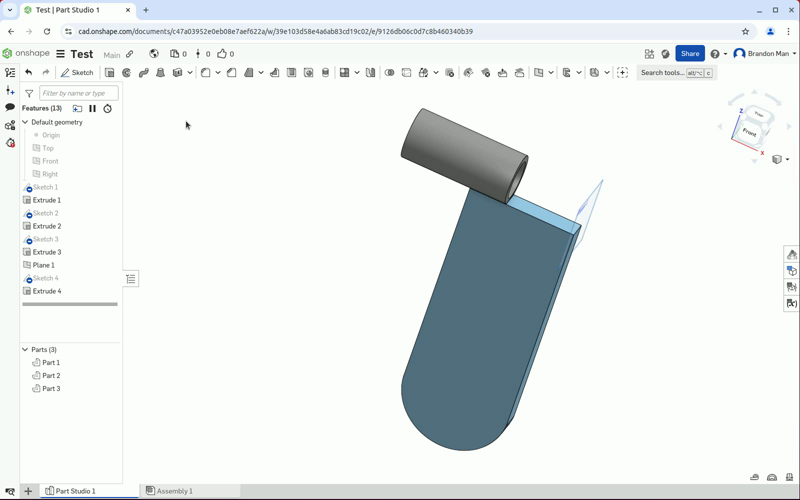
key(down, 2)
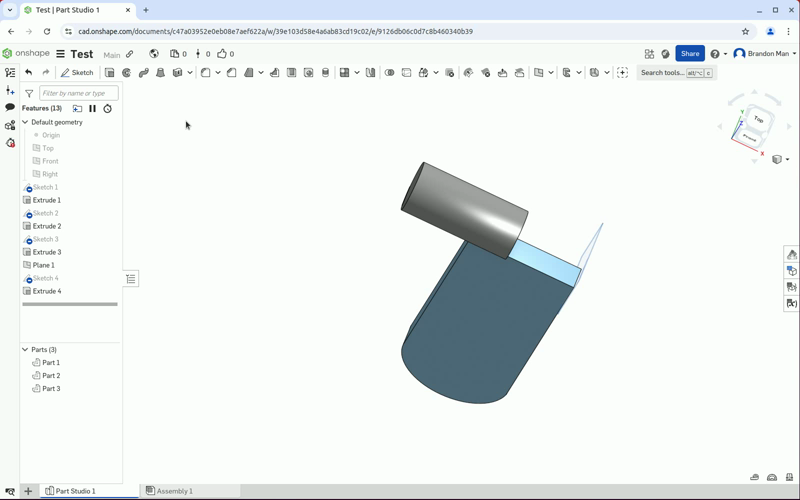
key(up, 2)
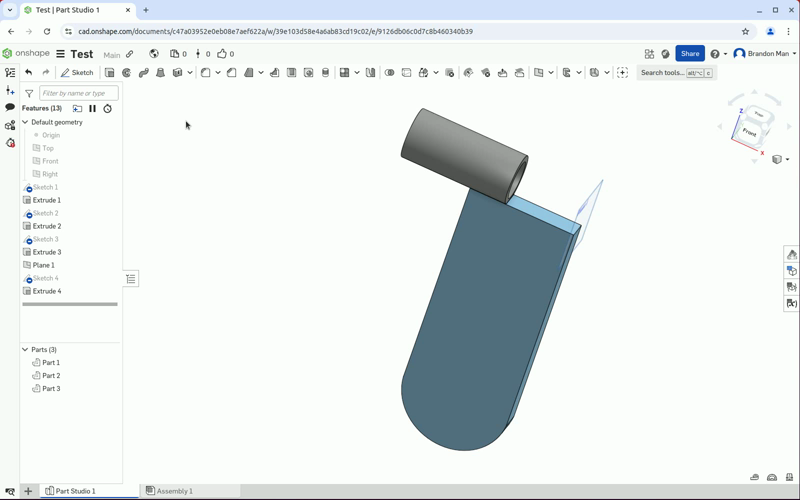
key(left, 2)
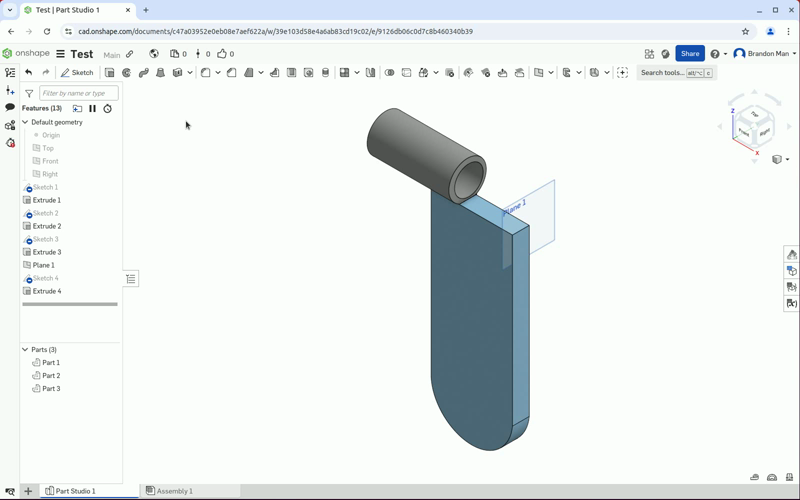
mouse_move(73, 189)
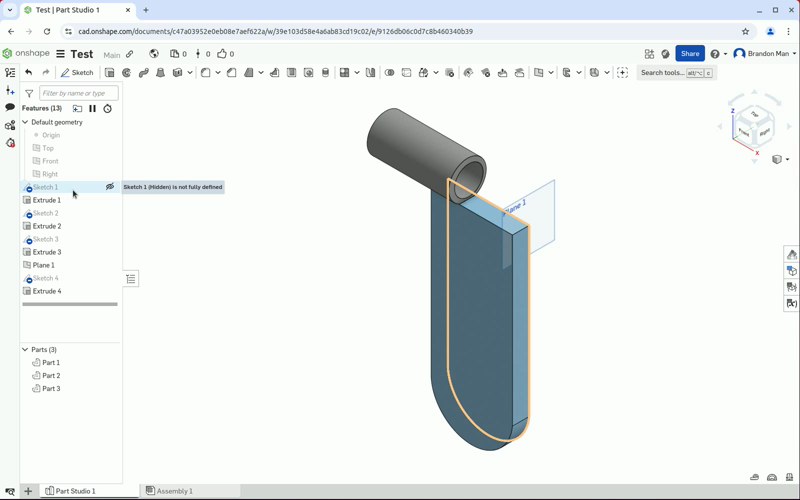
click(73, 189)